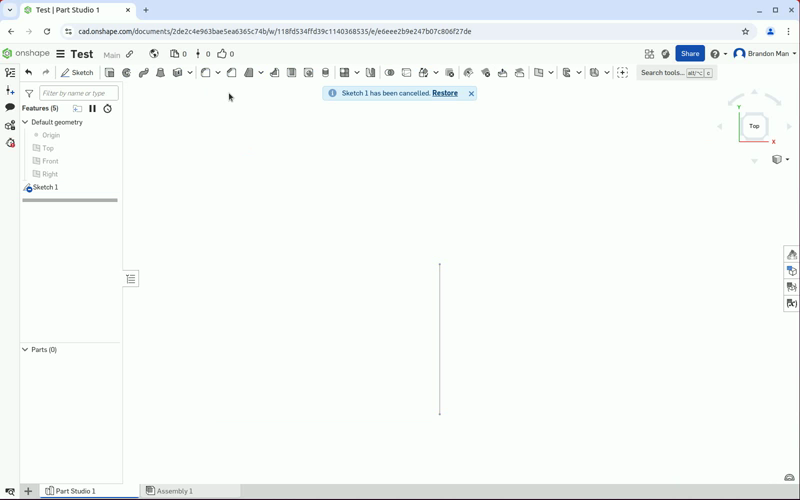
key(shift+h)
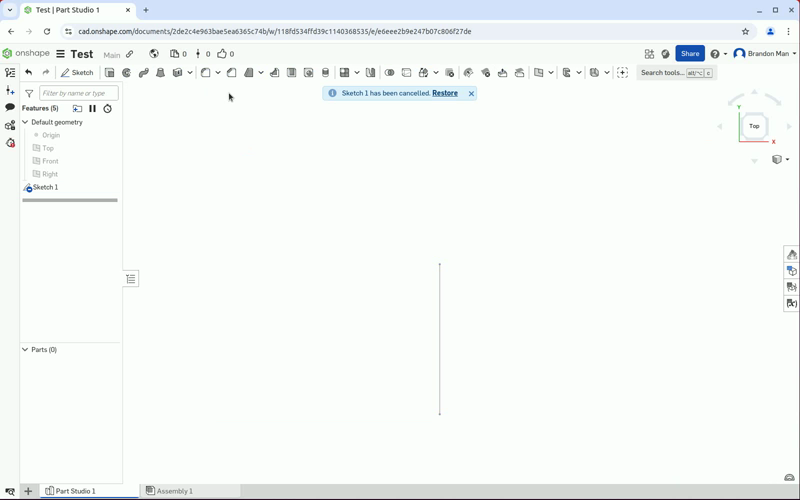
key(shift+s)
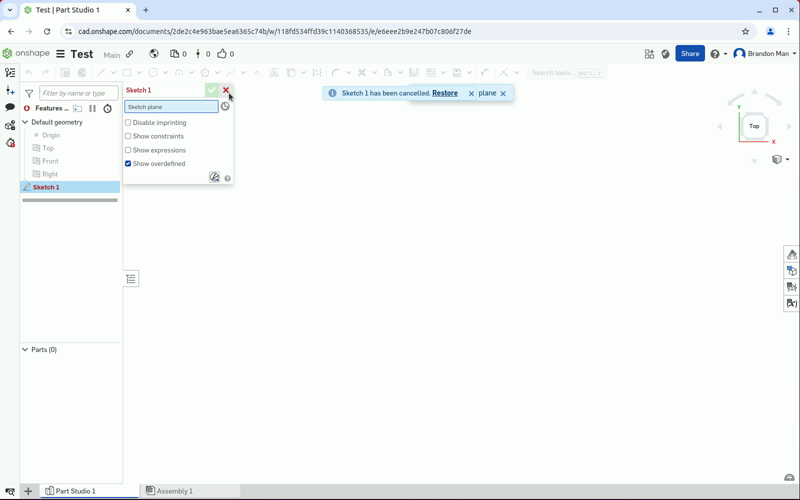
mouse_move(73, 150)
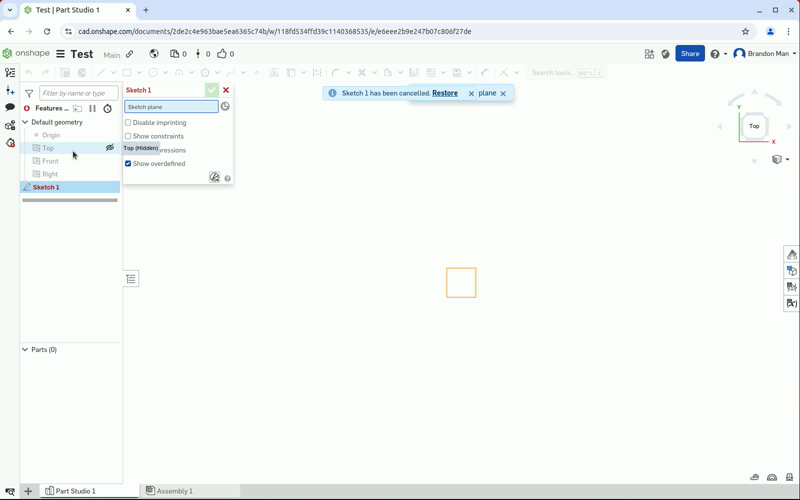
click(73, 150)
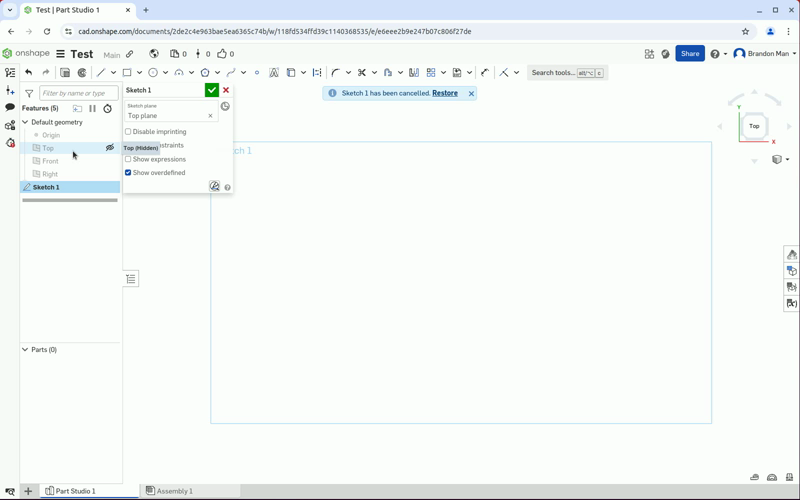
mouse_move(73, 352)
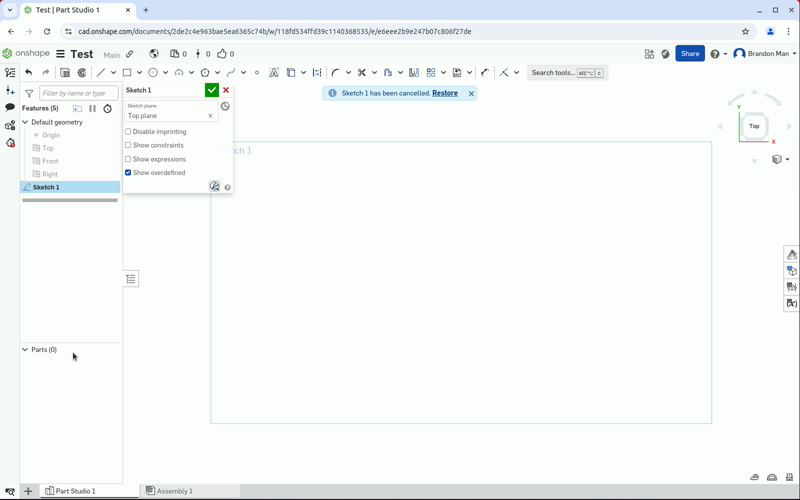
key(y)
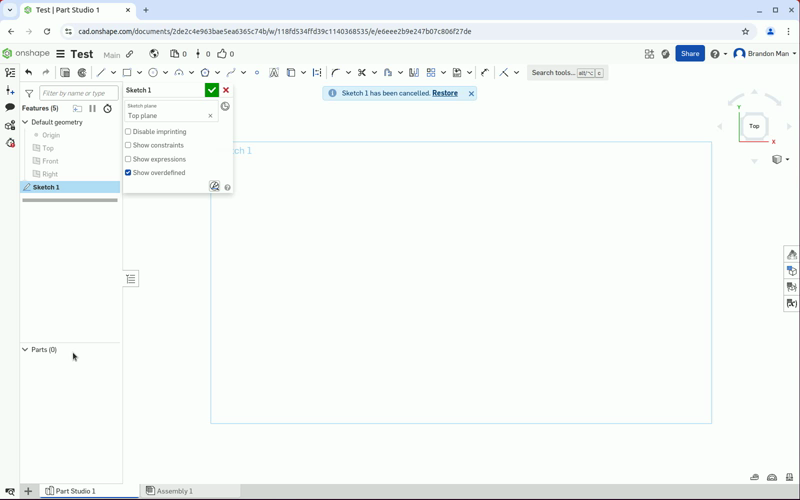
key(l)
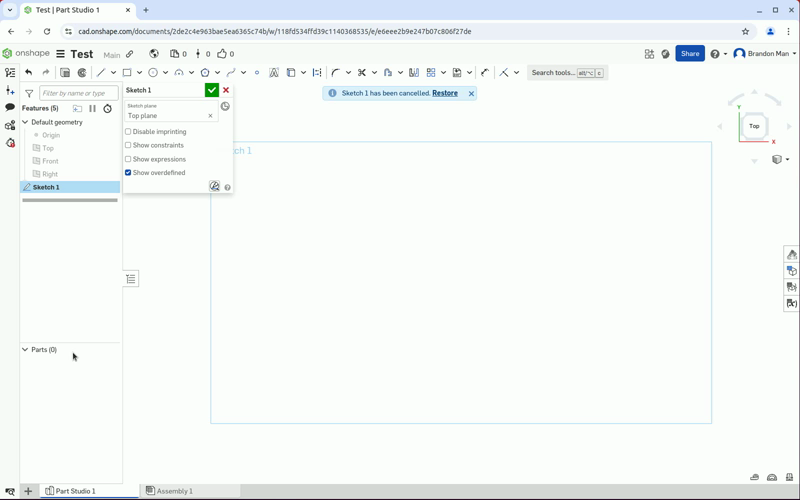
key_down(shift)
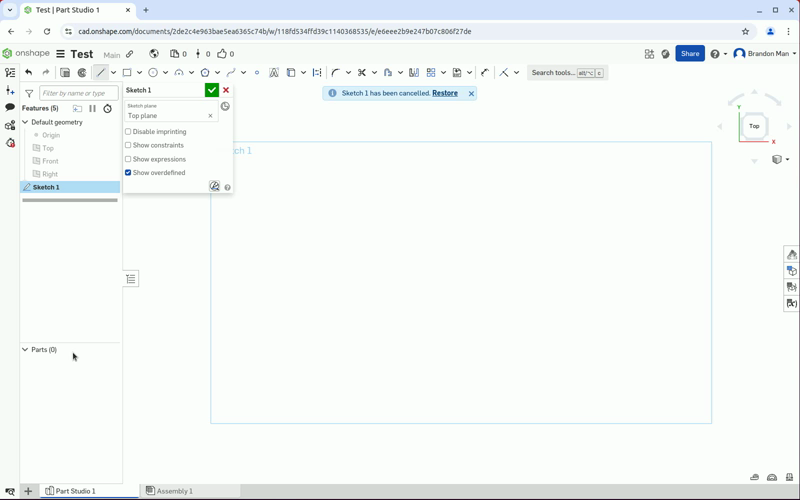
mouse_move(460, 337)
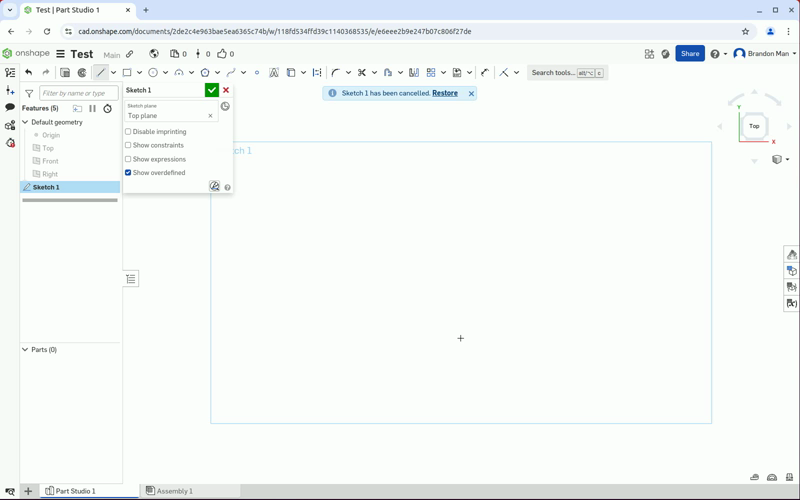
click(460, 337)
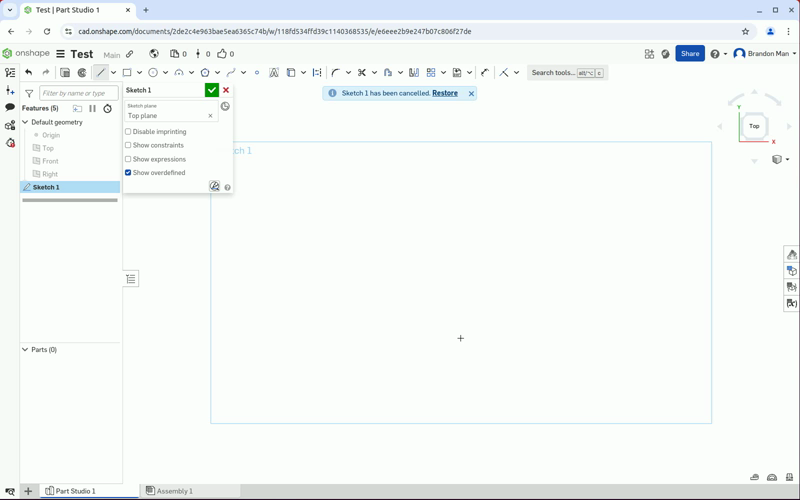
key_up(shift)
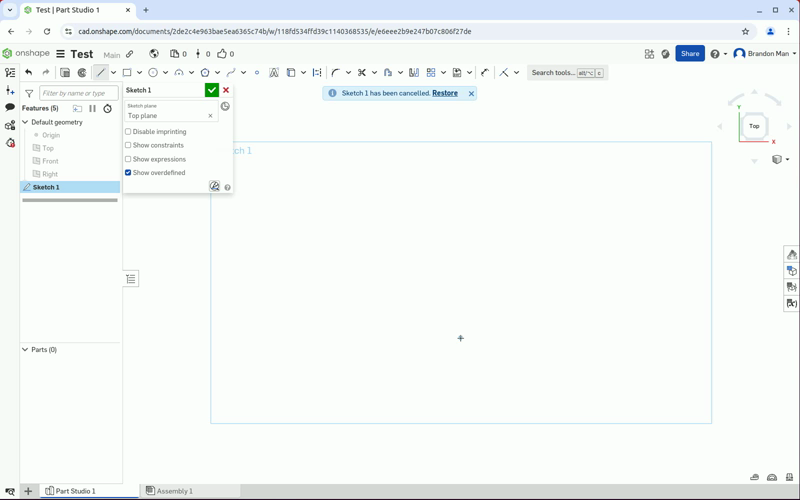
key_down(shift)
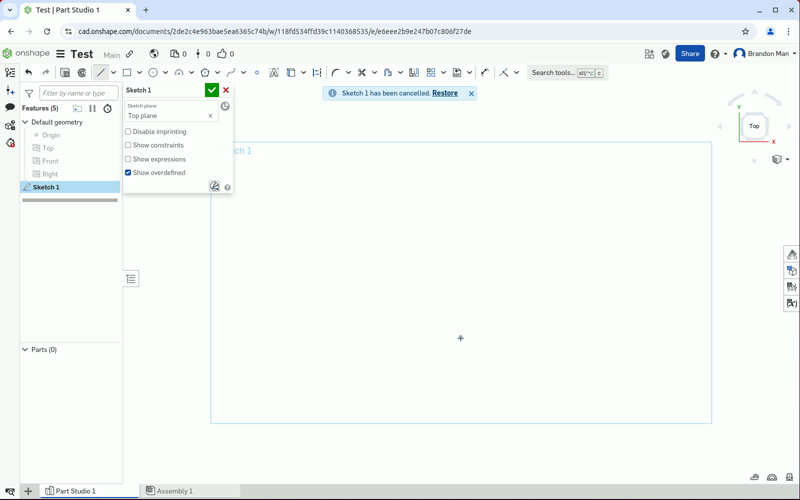
mouse_move(573, 337)
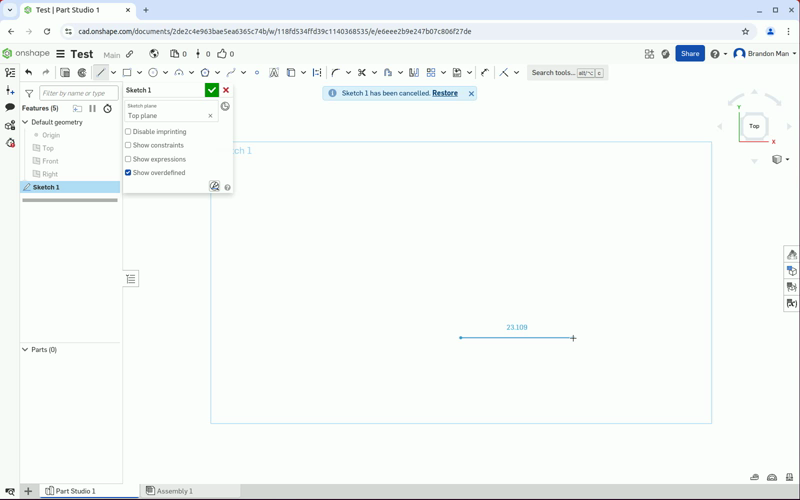
click(573, 337)
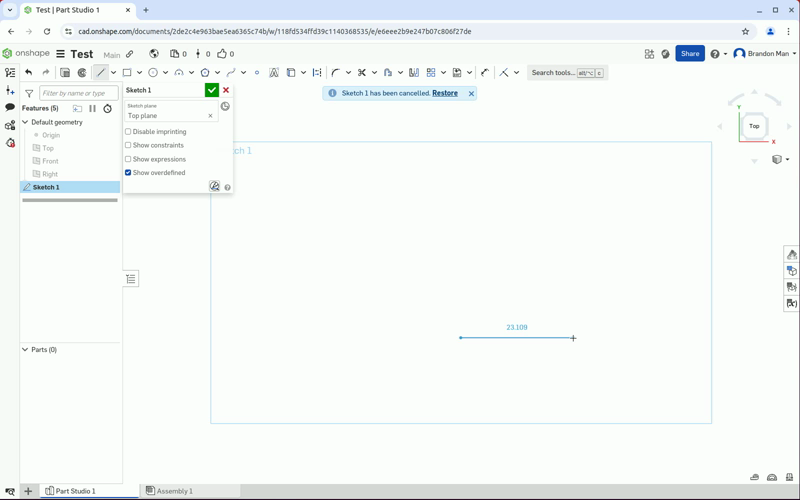
key_up(shift)
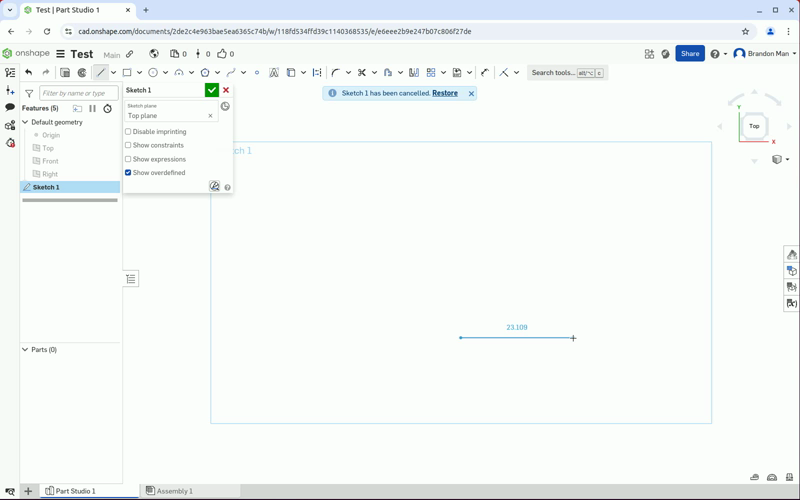
key_down(shift)
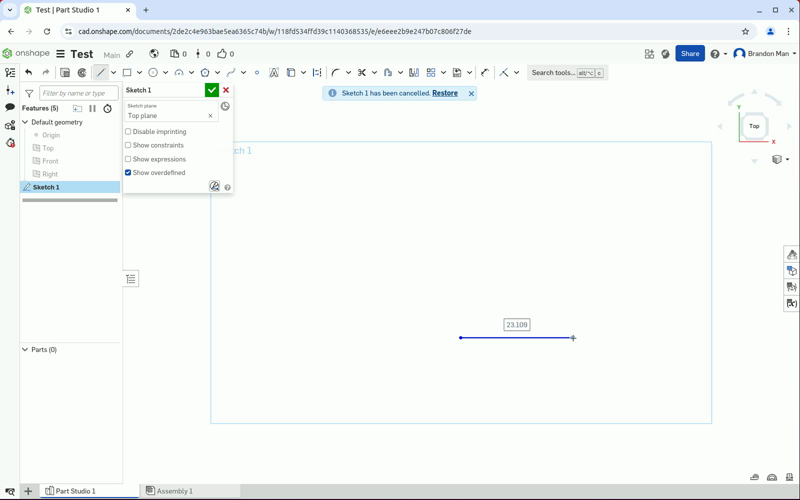
mouse_move(589, 337)
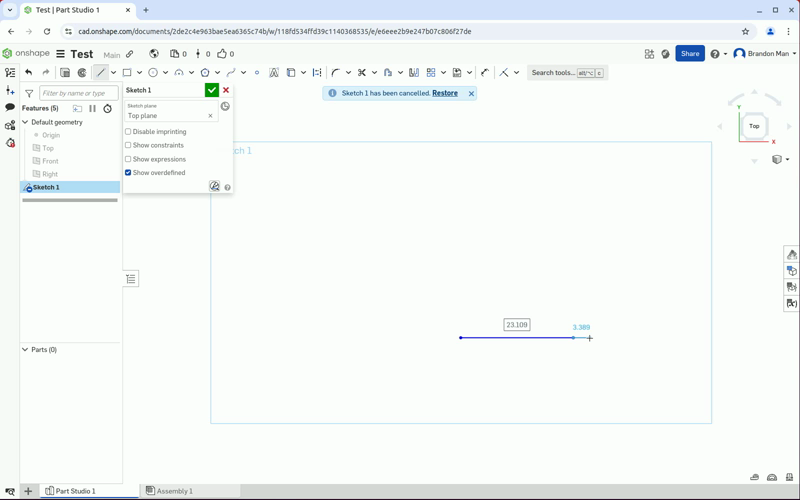
mouse_move(573, 282)
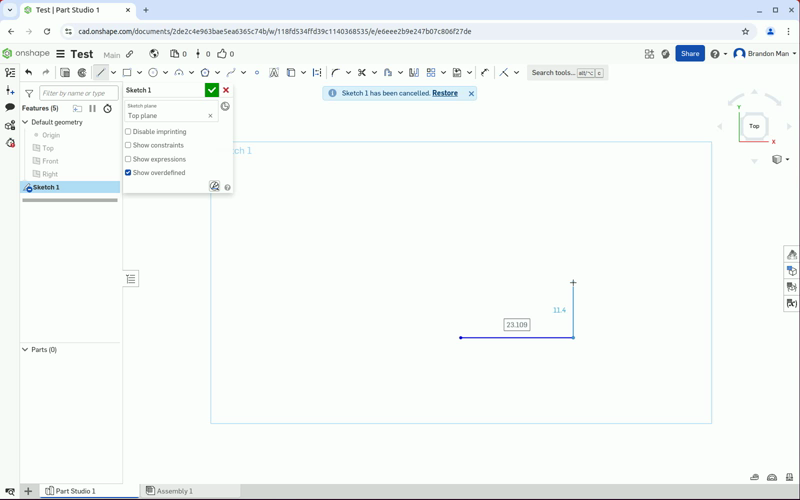
click(573, 282)
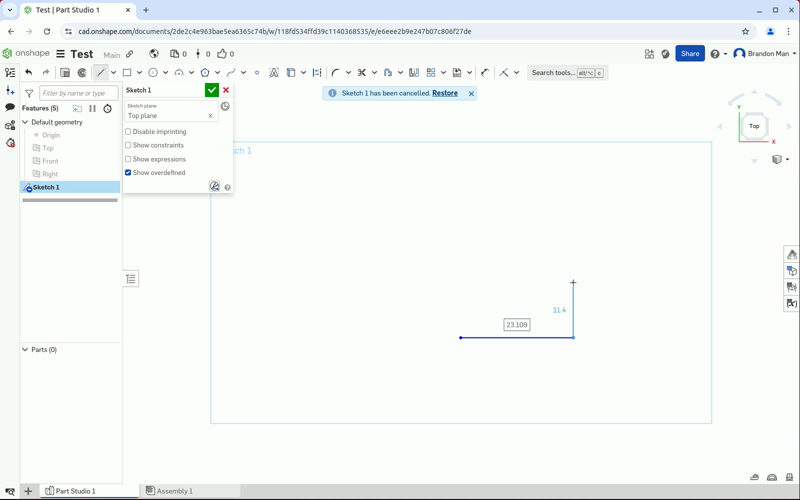
key_up(shift)
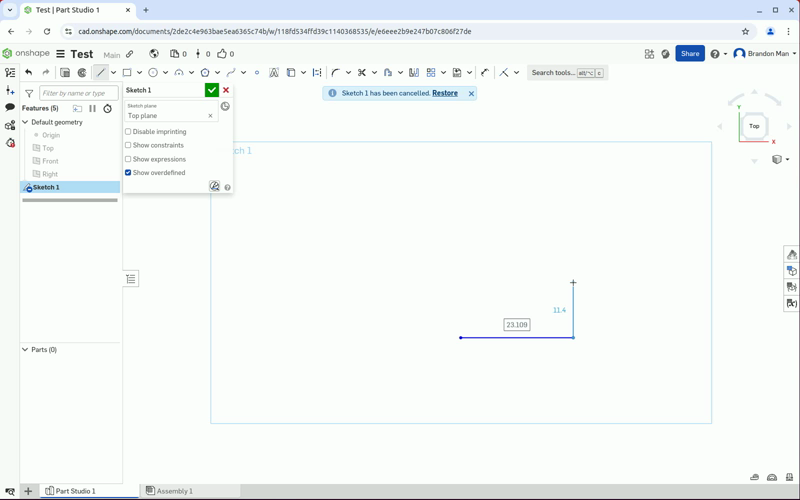
key_down(shift)
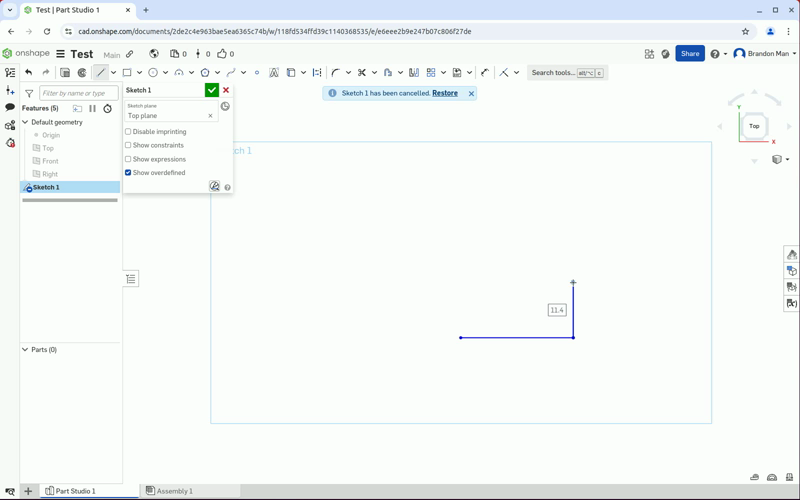
mouse_move(460, 282)
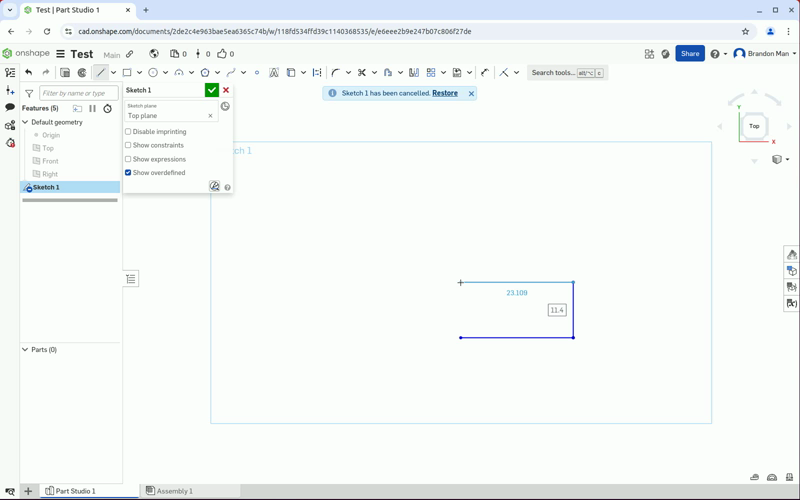
click(460, 282)
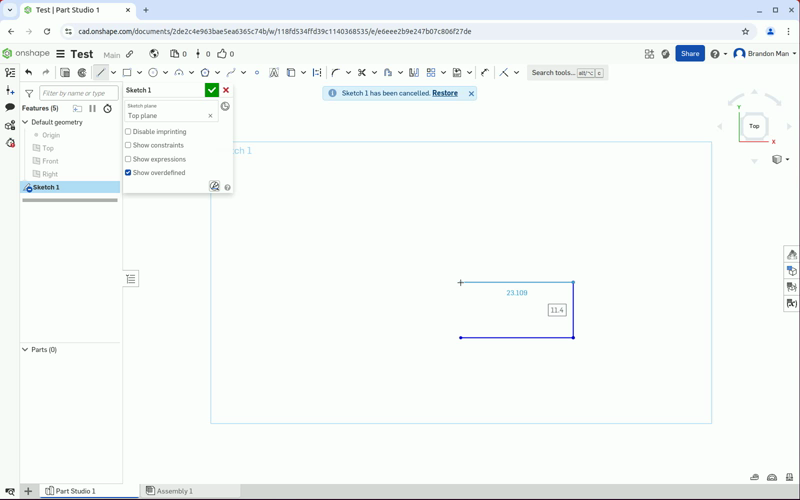
key_up(shift)
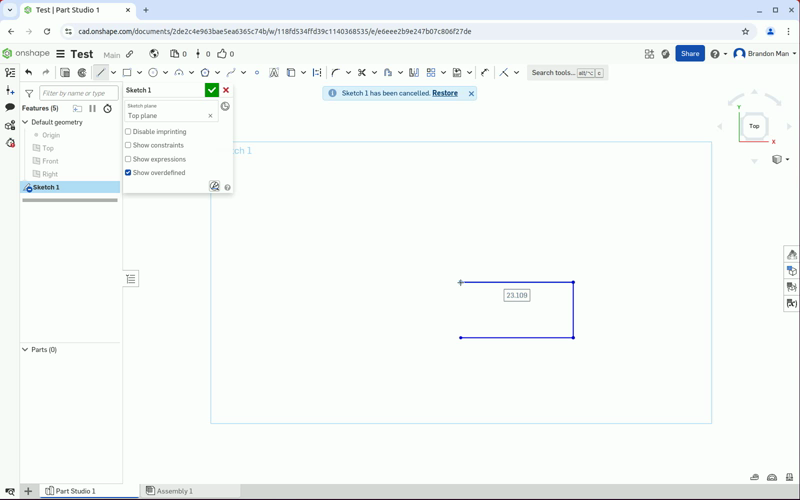
mouse_move(490, 282)
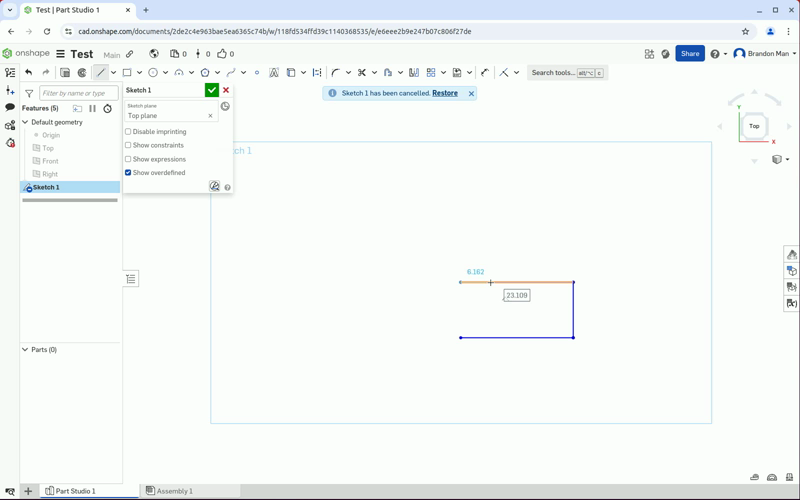
key_down(shift)
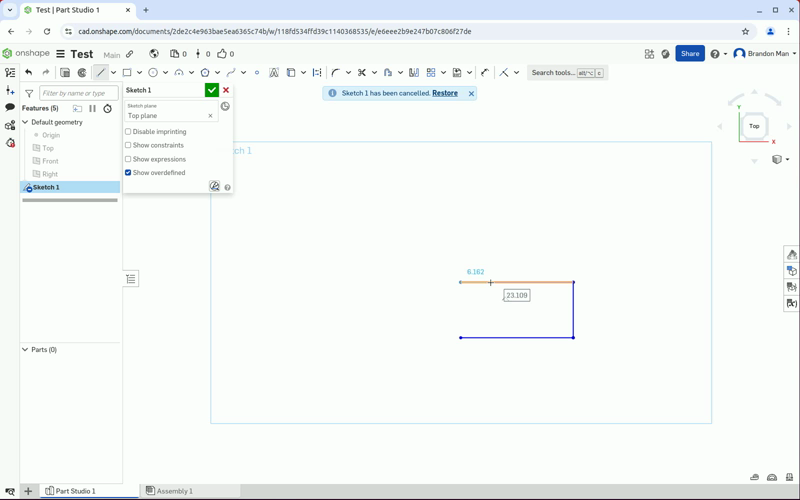
mouse_move(460, 337)
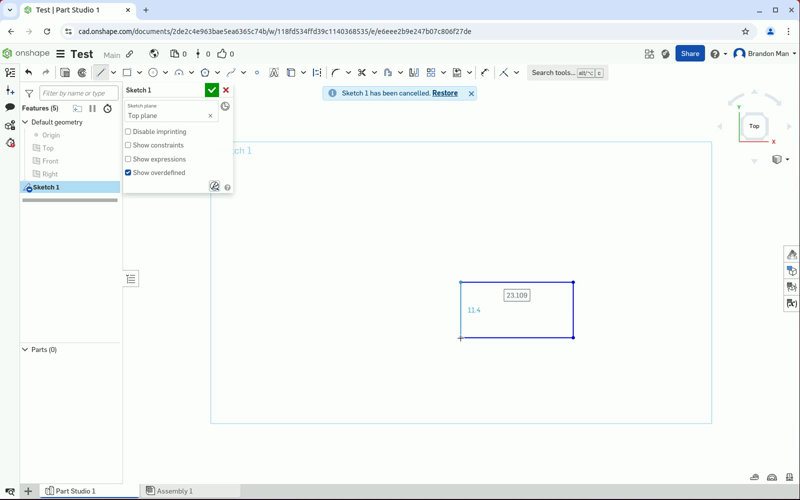
key_up(shift)
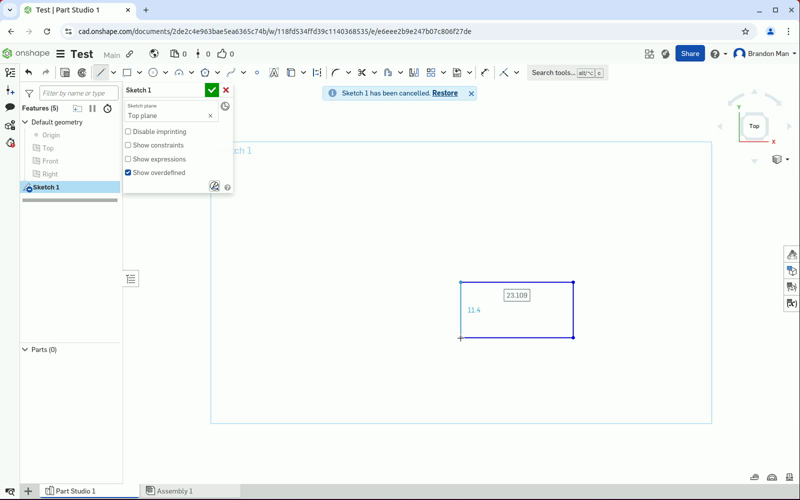
click(460, 337)
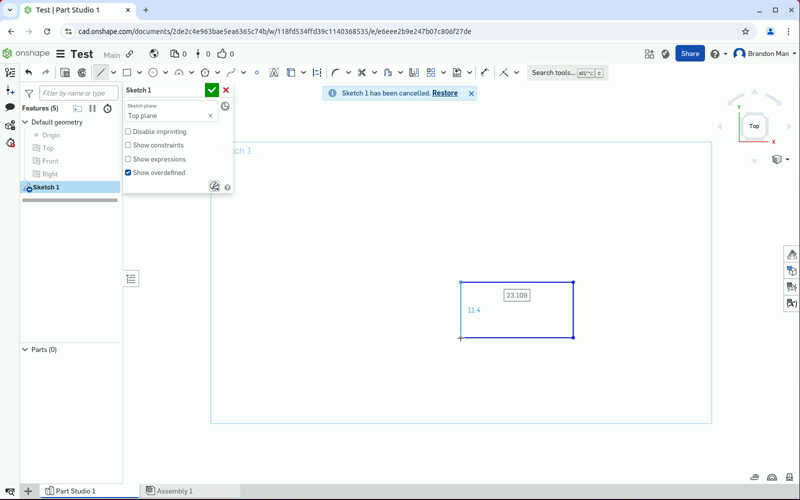
key(esc)
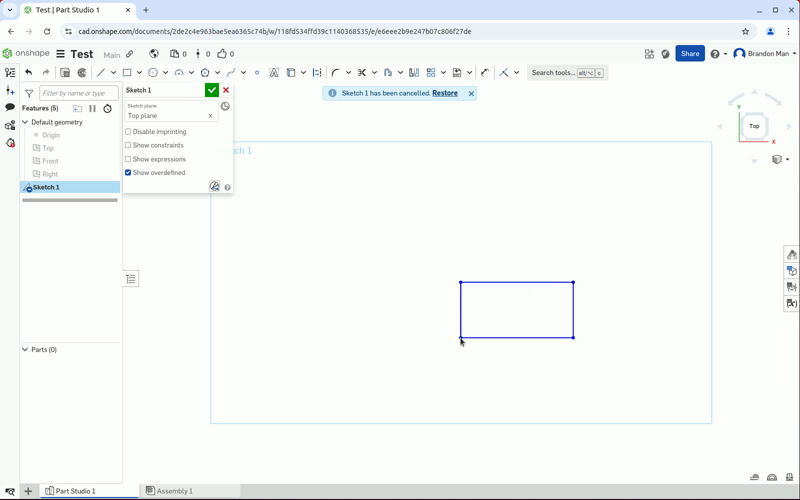
mouse_move(528, 332)
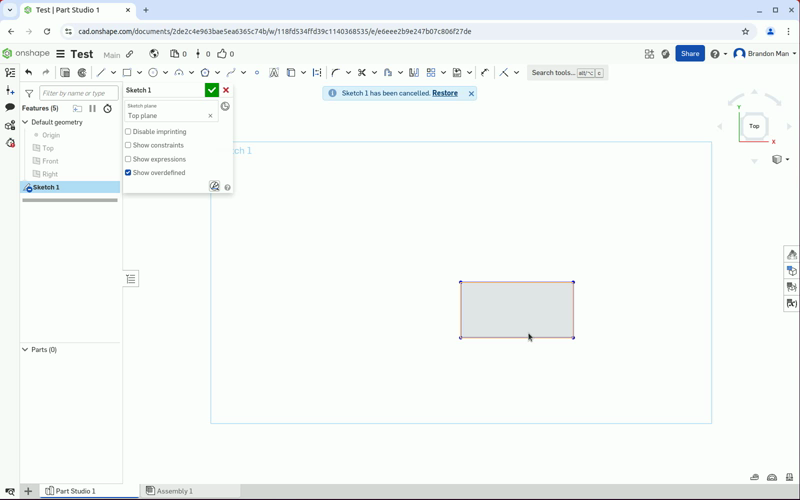
click(528, 332)
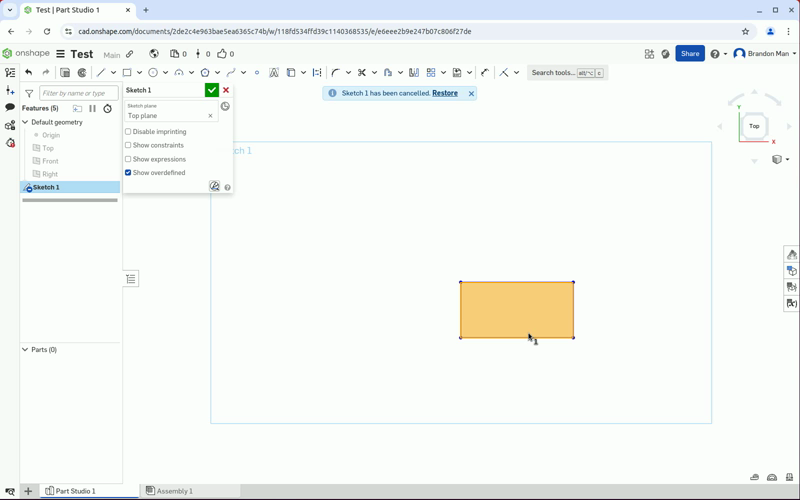
mouse_move(73, 352)
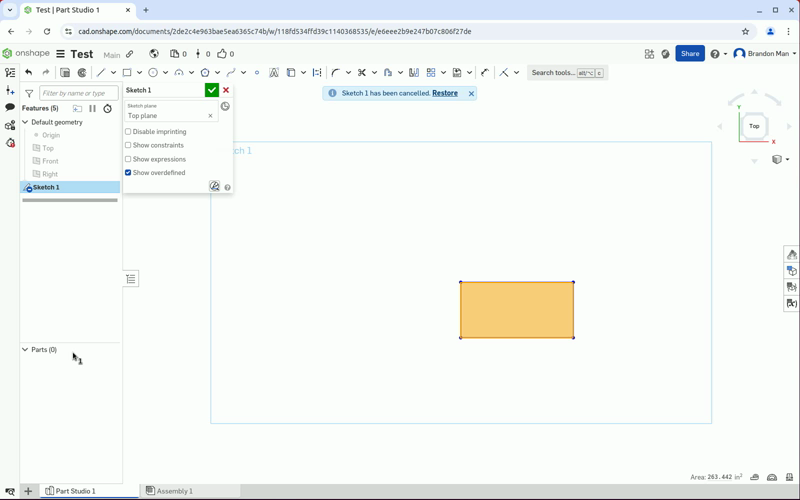
key(shift+y)
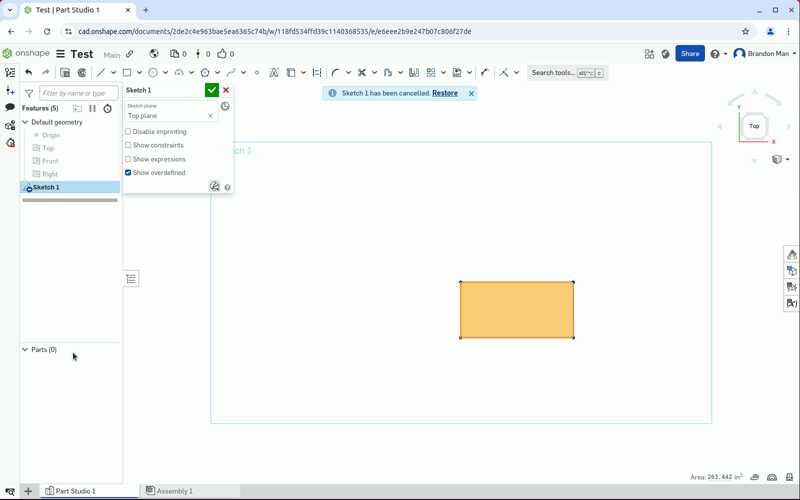
key(shift+e)
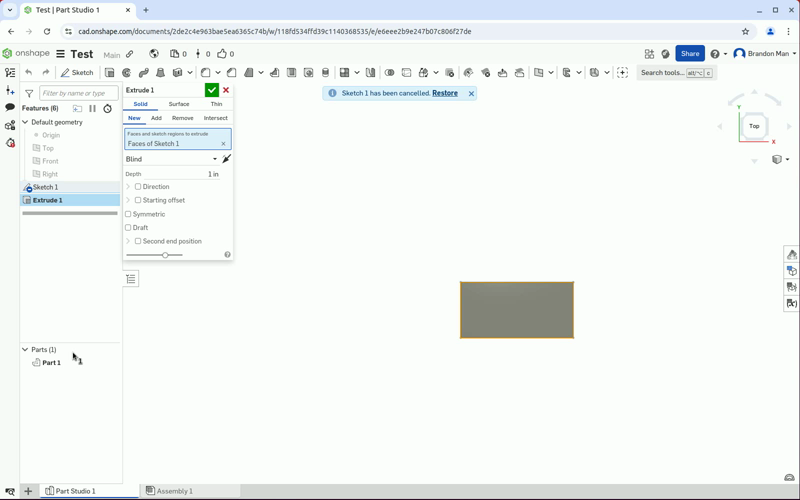
mouse_move(143, 106)
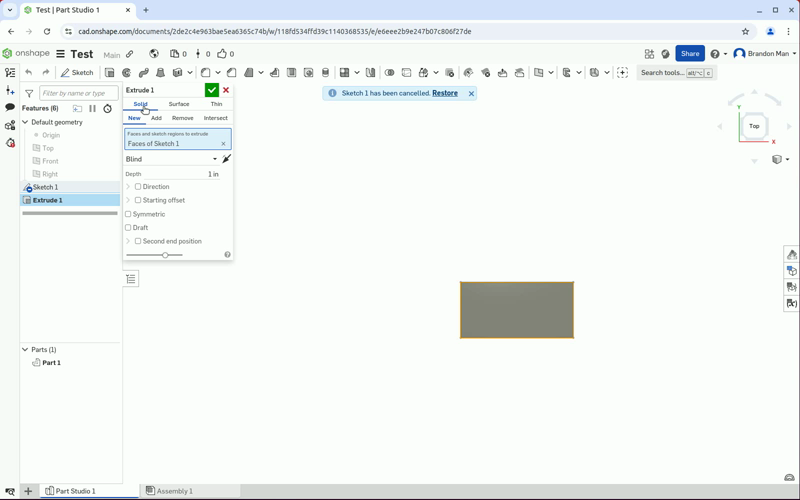
click(143, 106)
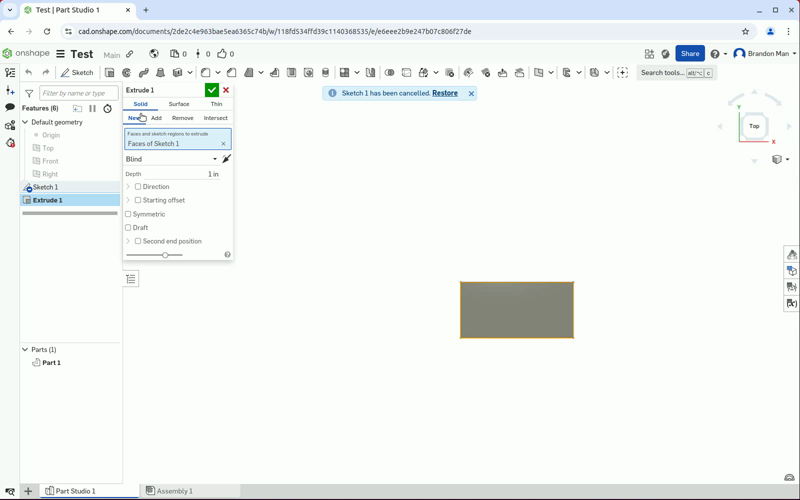
mouse_move(137, 120)
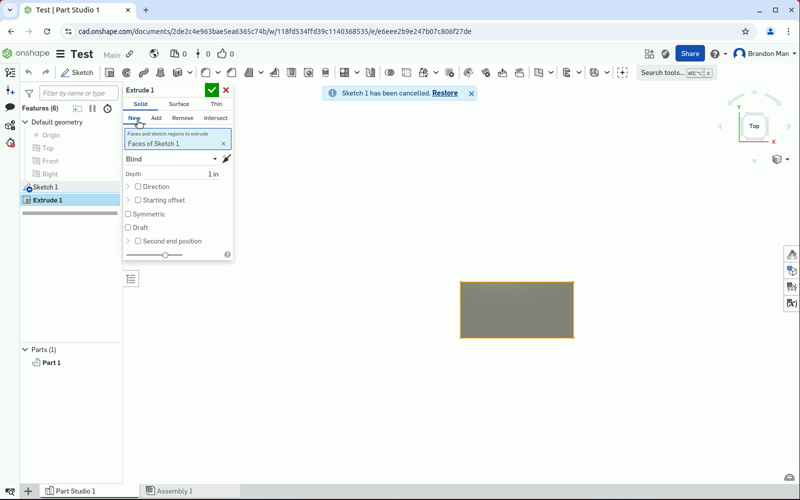
click(137, 120)
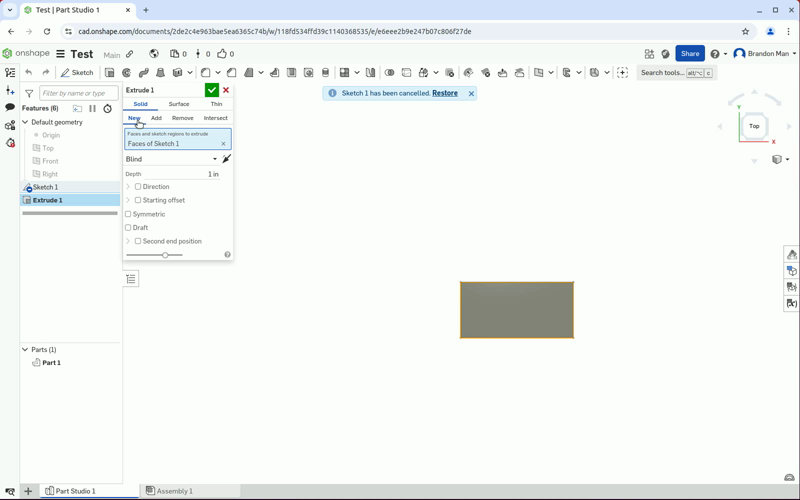
key(tab, 4)
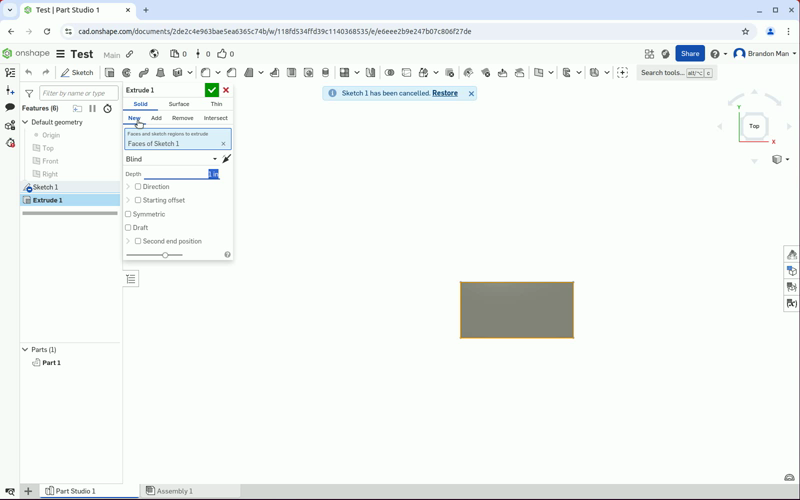
text(5.777)
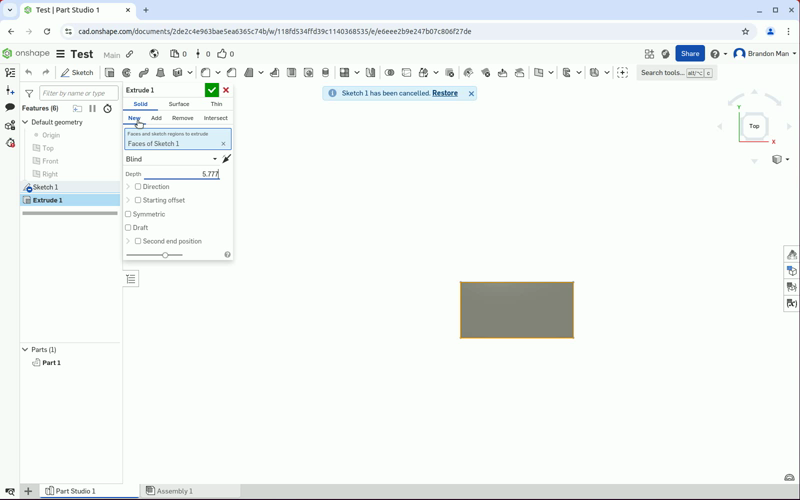
key(enter)
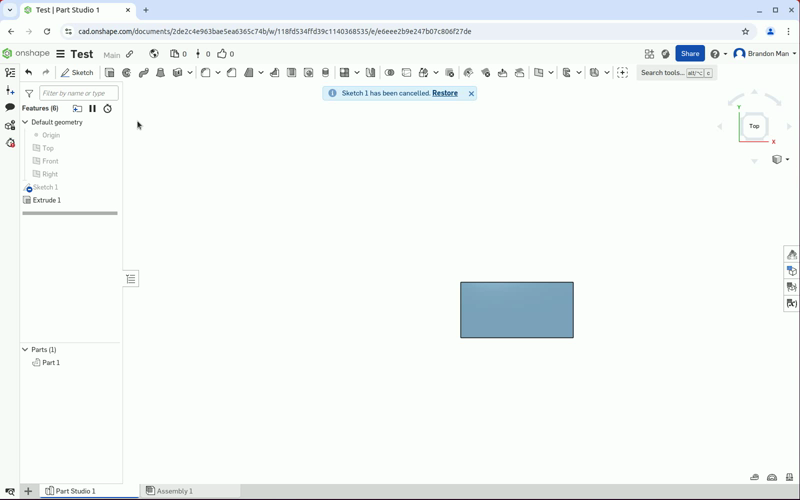
key(shift+h)
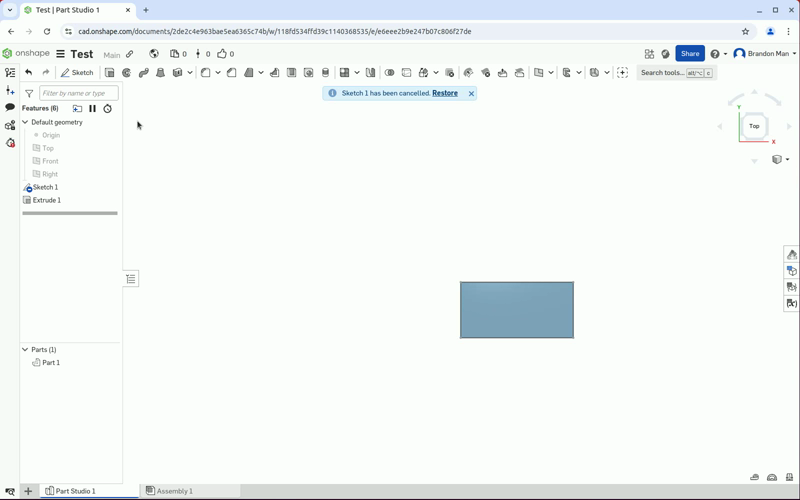
key(shift+h)
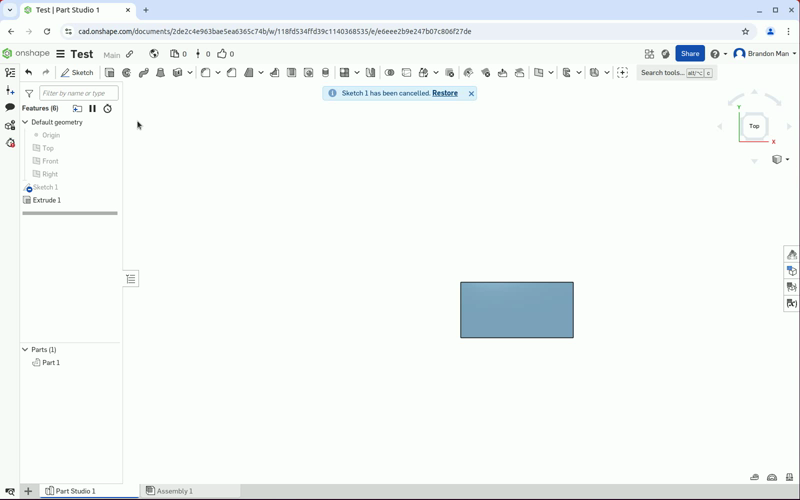
mouse_move(73, 189)
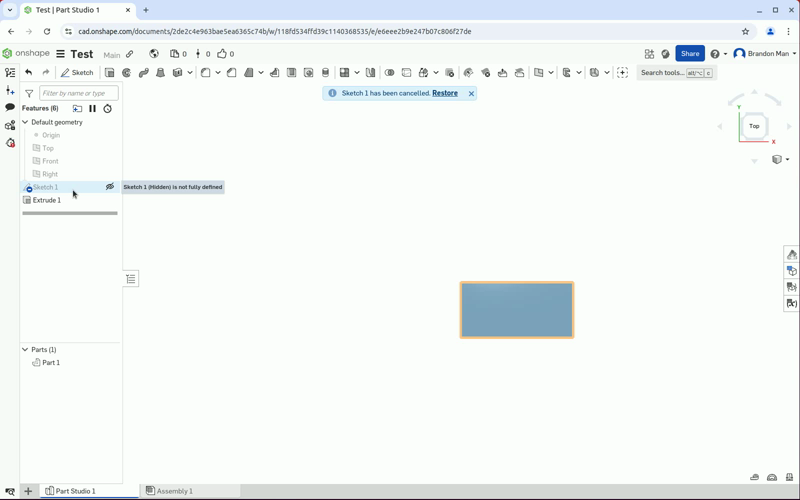
click(73, 189)
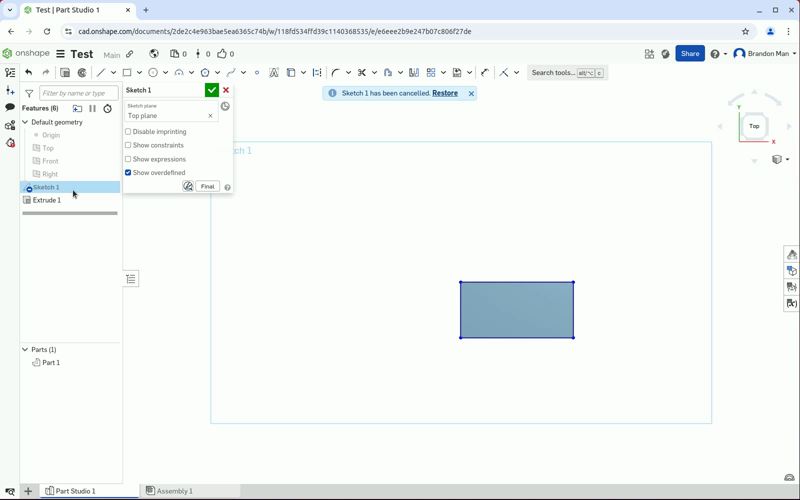
mouse_move(229, 92)
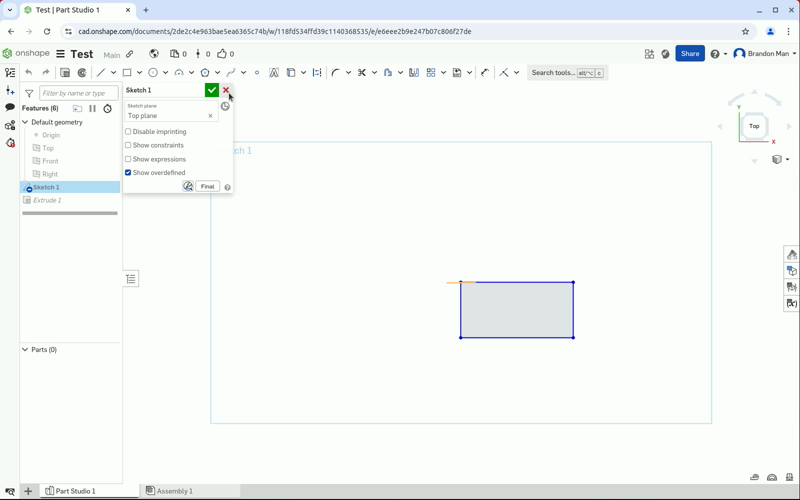
click(229, 92)
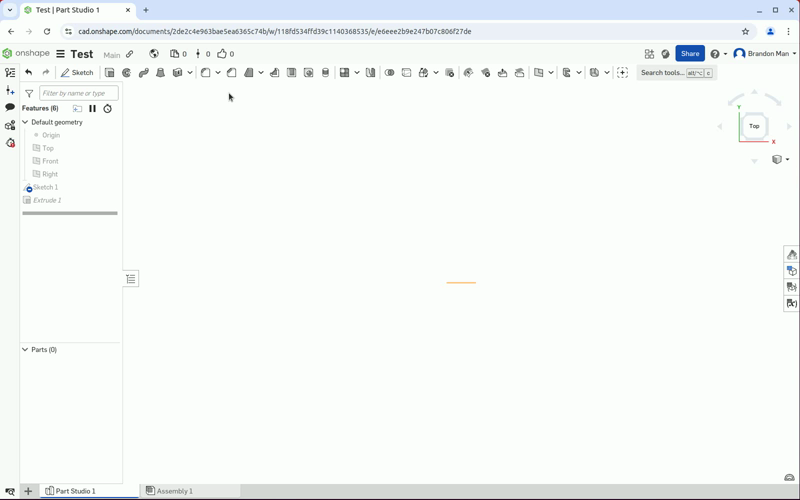
mouse_move(73, 352)
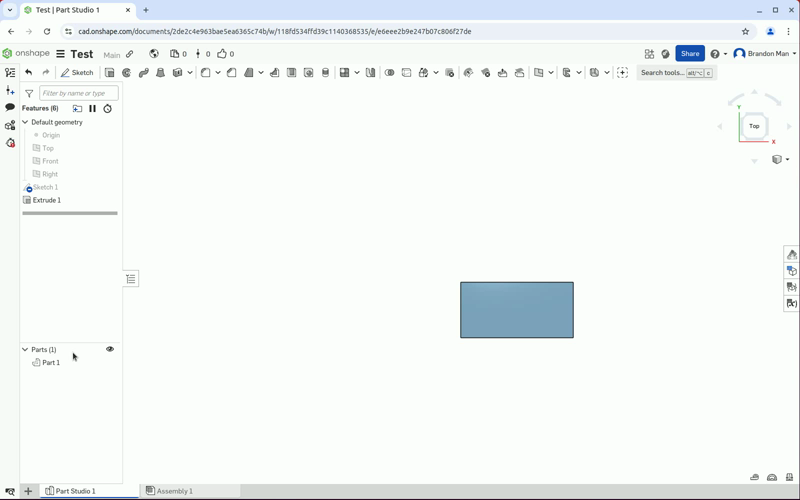
key(y)
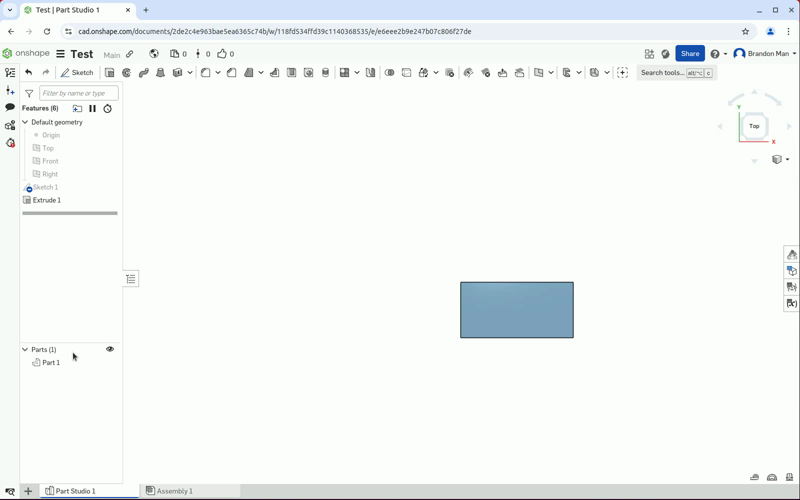
key(shift+p)
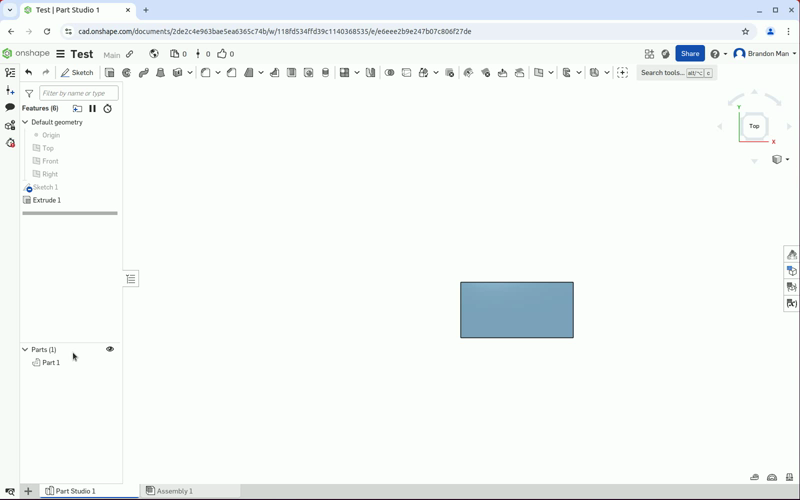
key(space)
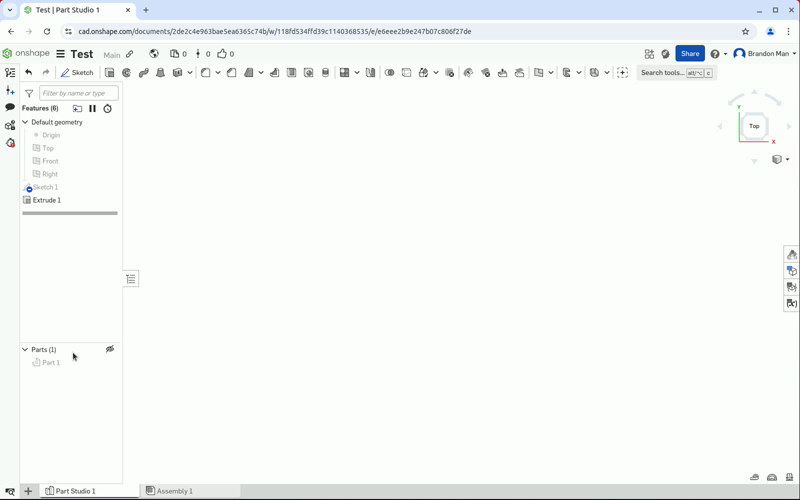
key_down(shift)
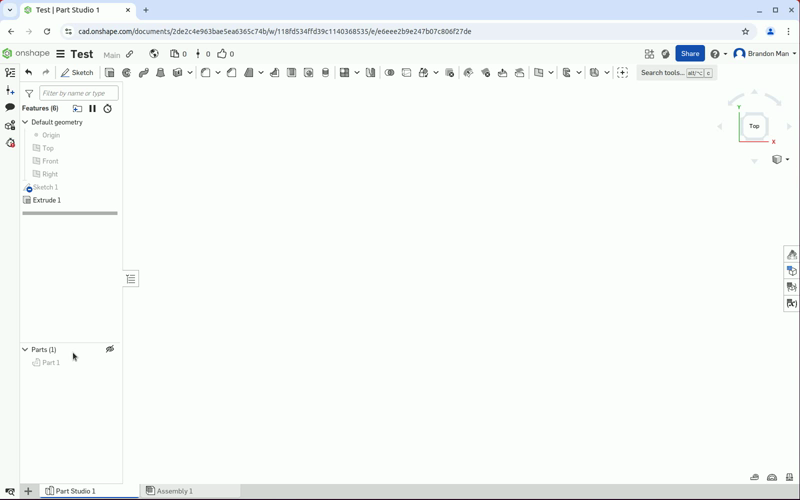
key(up)
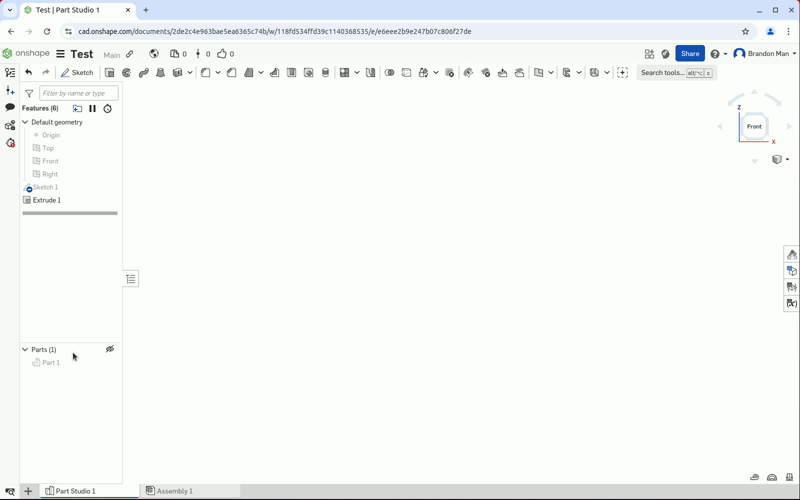
key_up(shift)
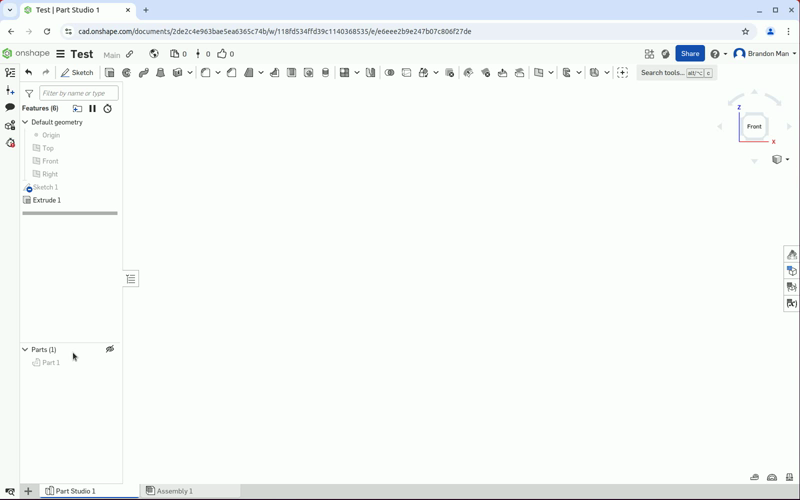
key(space)
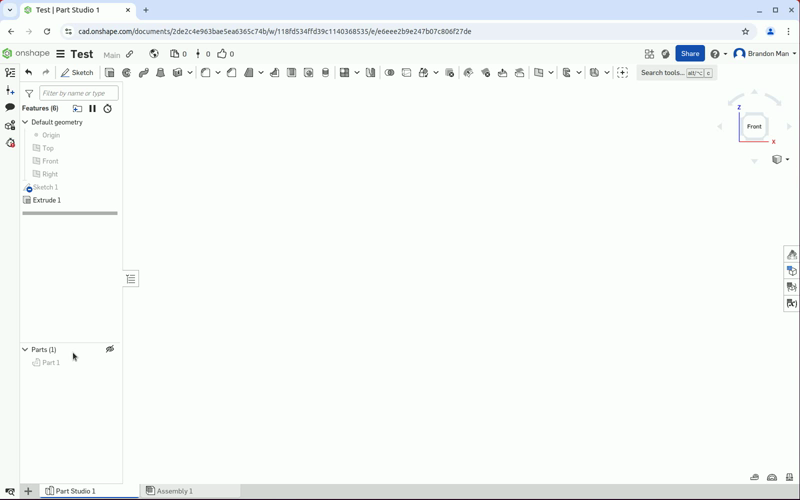
key_down(shift)
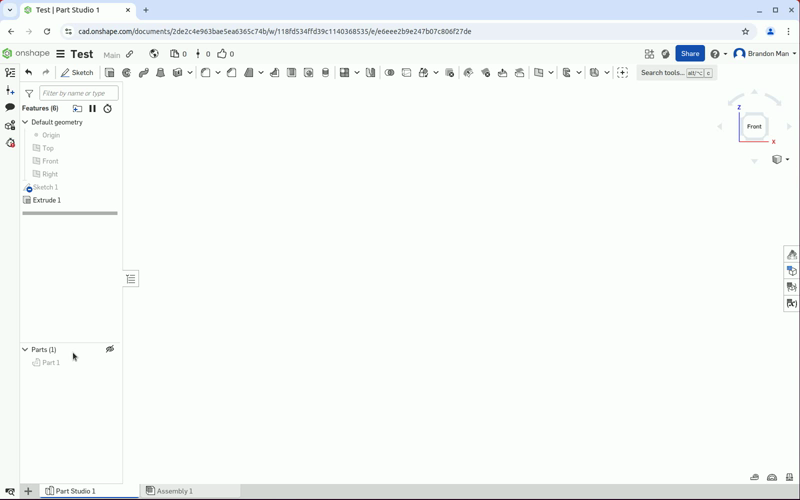
key(left)
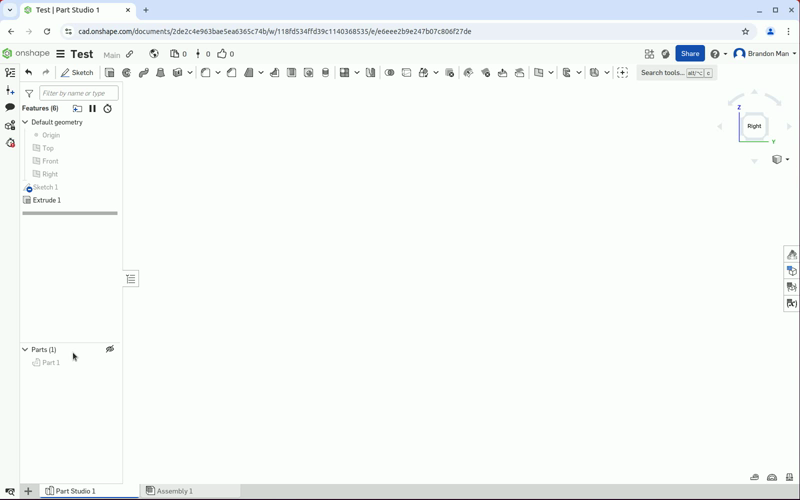
key_up(shift)
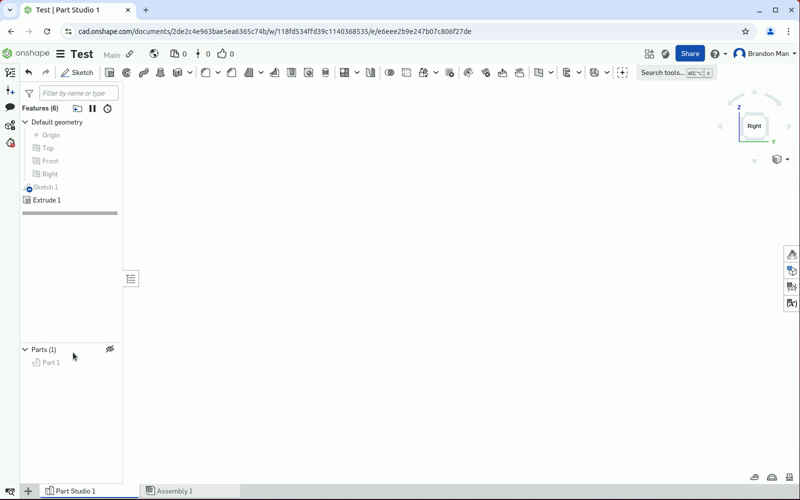
mouse_move(73, 352)
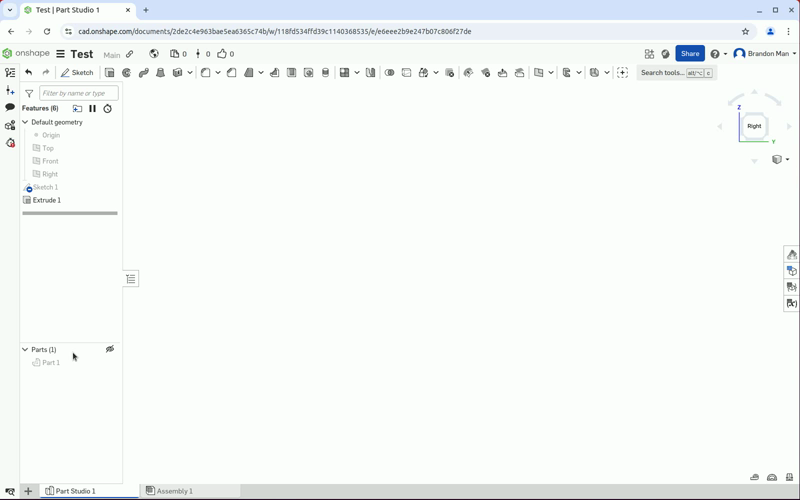
key(shift+y)
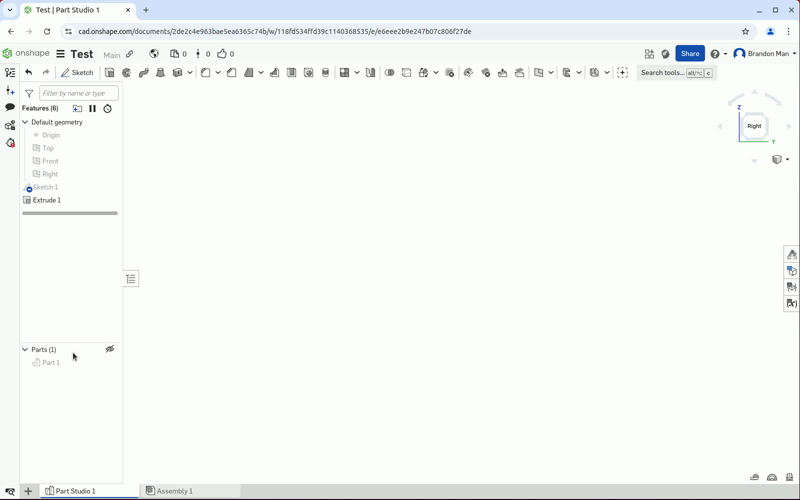
key(shift+s)
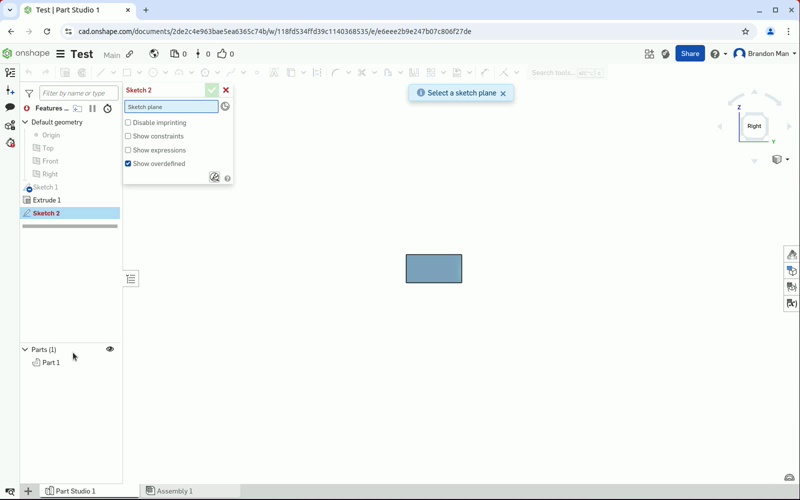
mouse_move(73, 176)
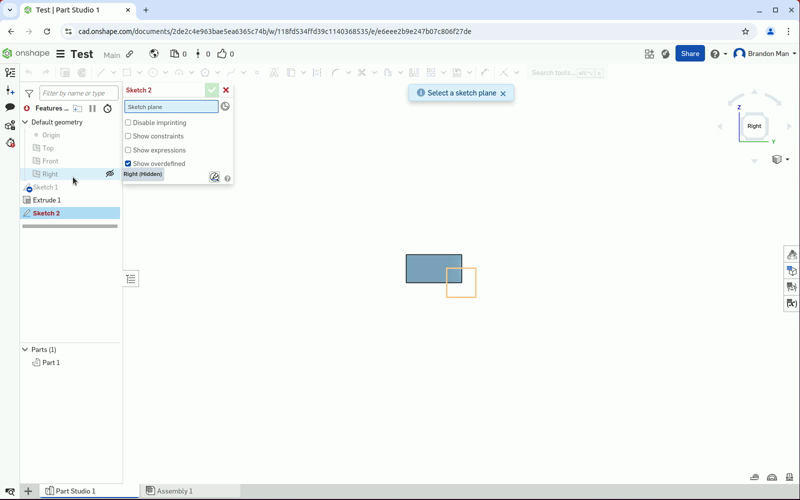
click(73, 176)
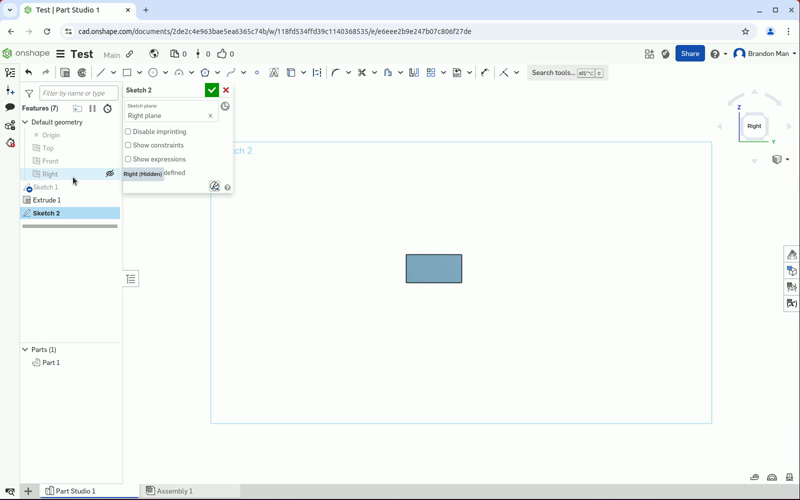
mouse_move(73, 352)
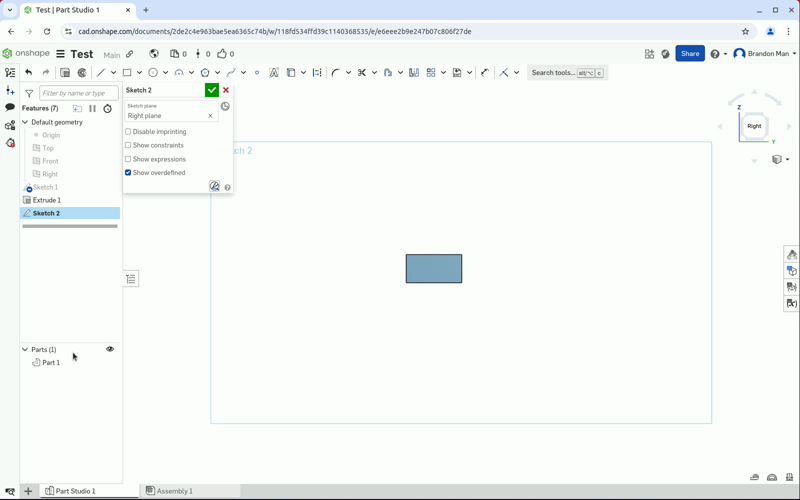
key(y)
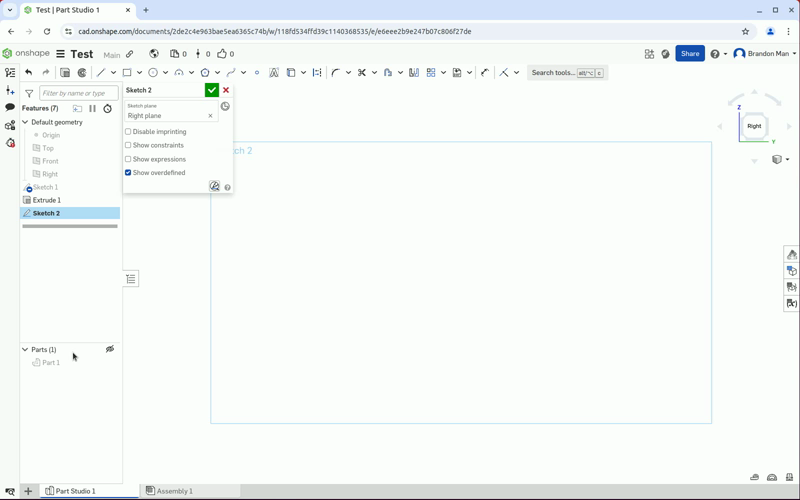
key(l)
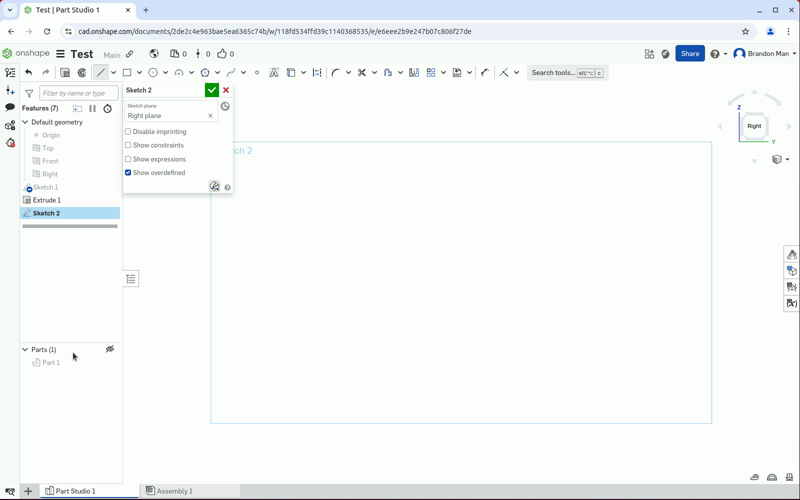
key_down(shift)
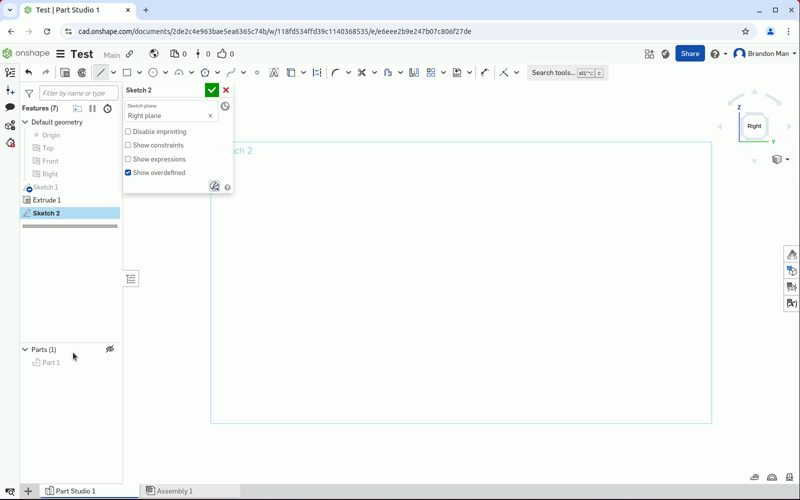
mouse_move(398, 254)
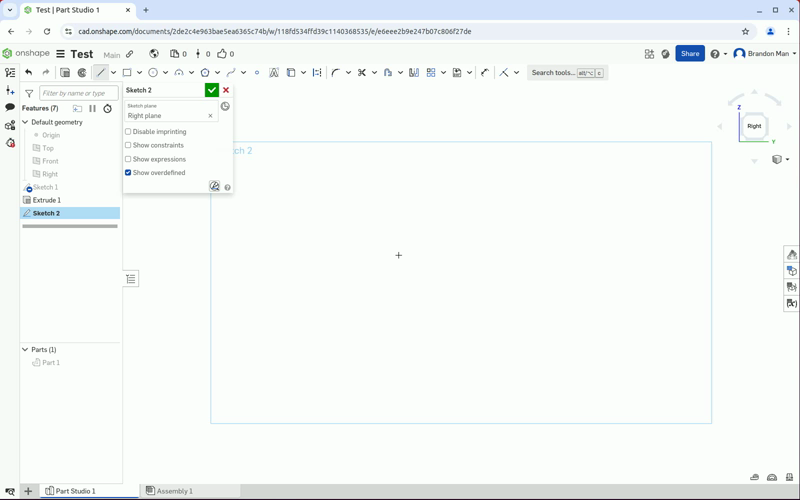
click(398, 254)
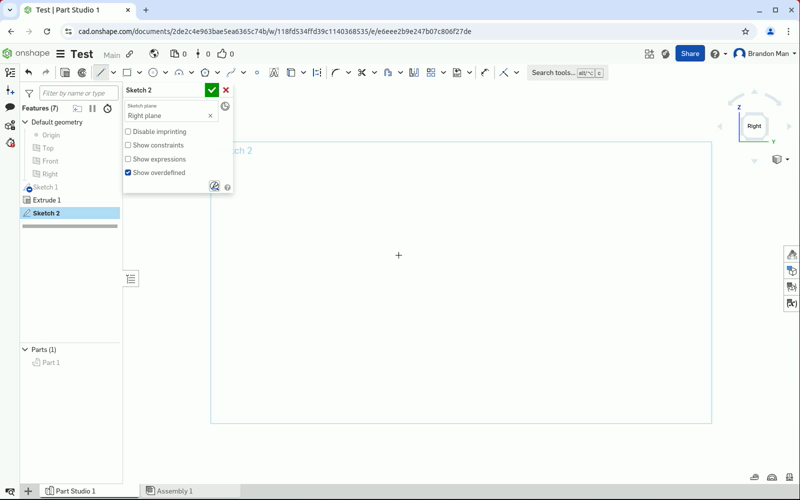
key_up(shift)
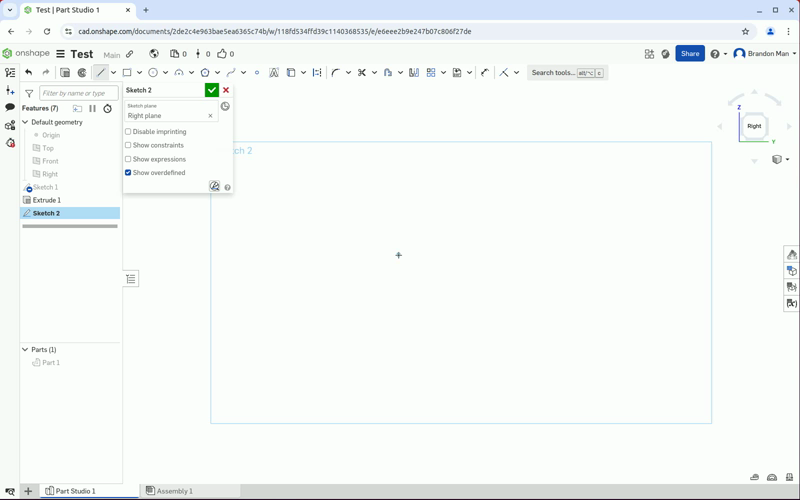
key_down(shift)
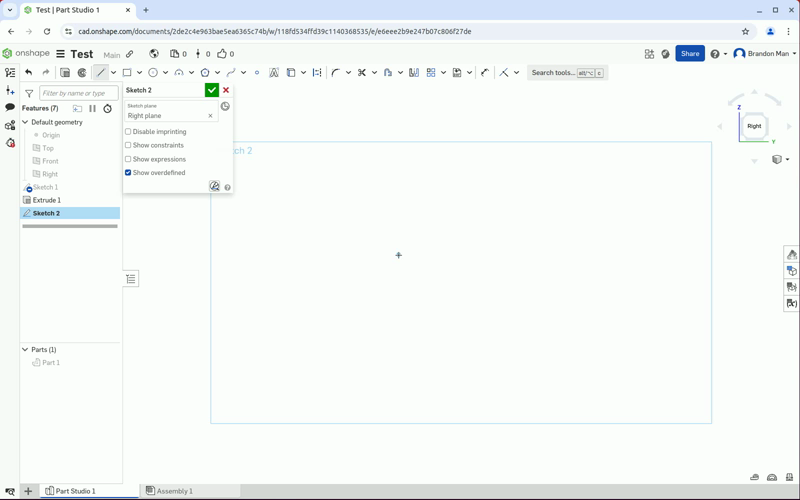
mouse_move(428, 254)
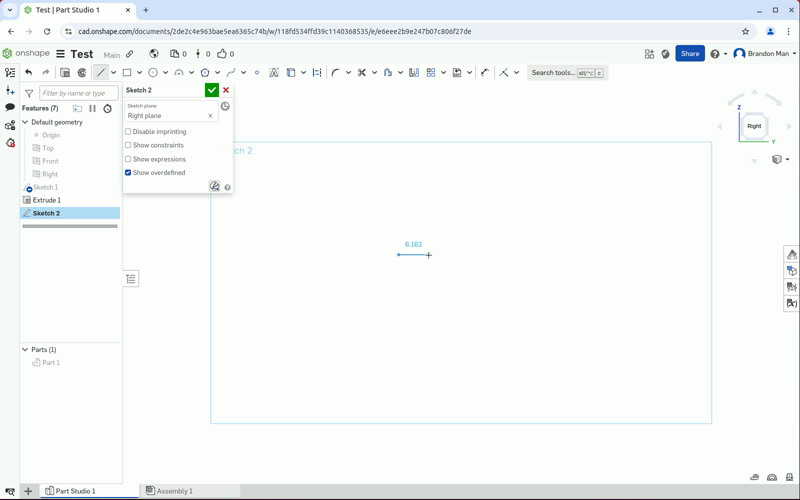
mouse_move(454, 254)
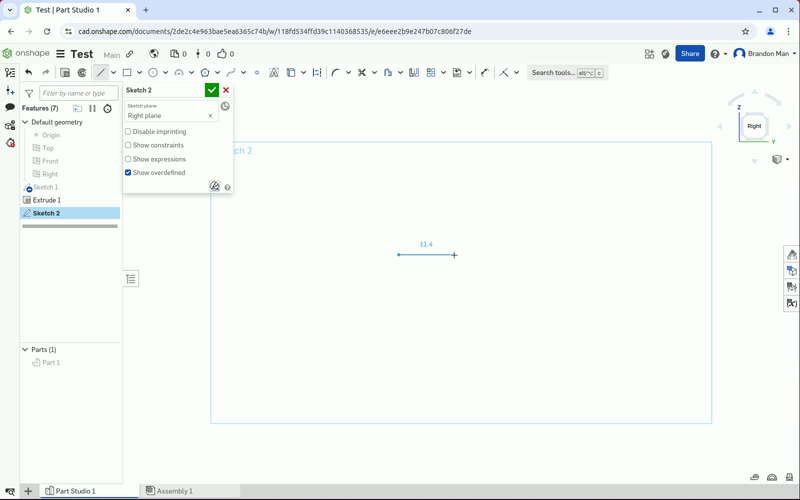
click(454, 254)
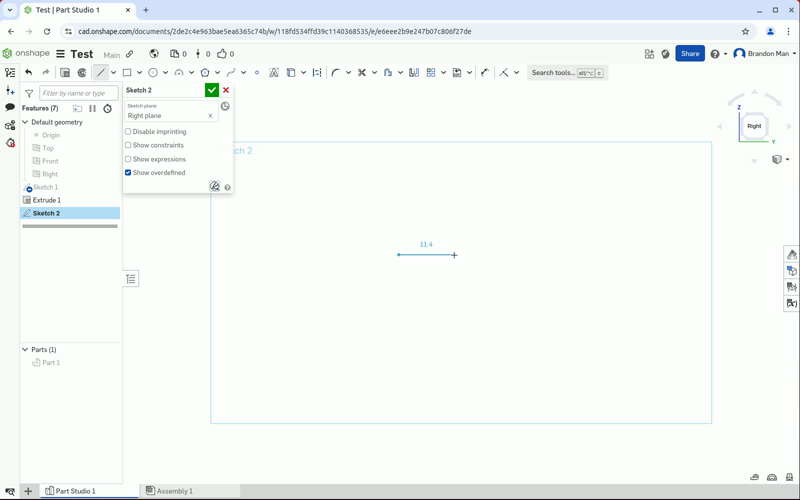
key_up(shift)
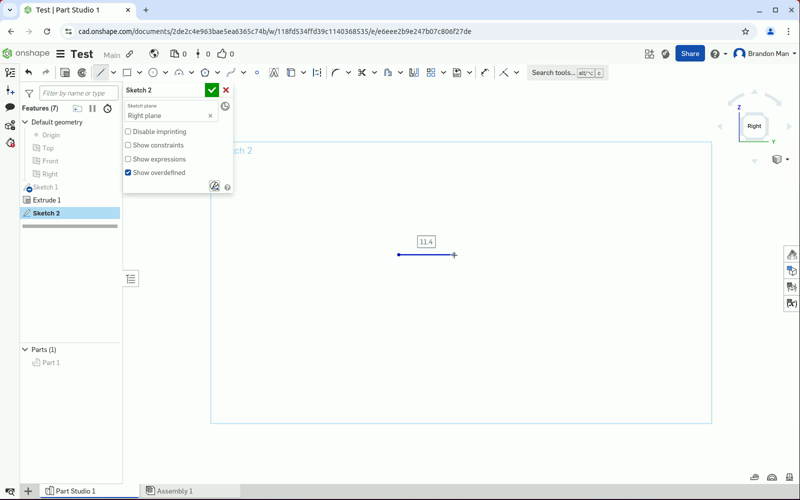
key_down(shift)
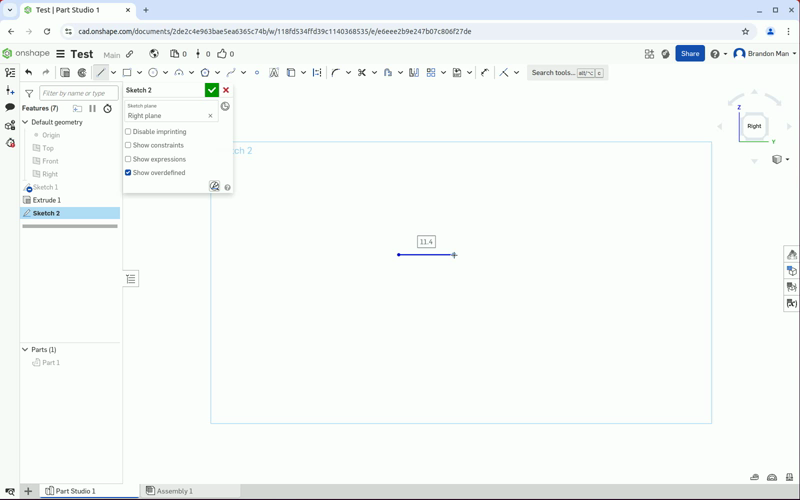
mouse_move(484, 254)
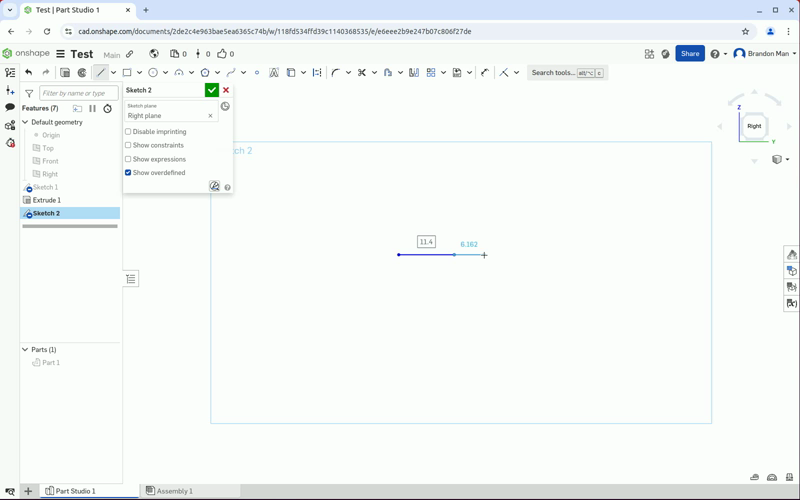
mouse_move(463, 254)
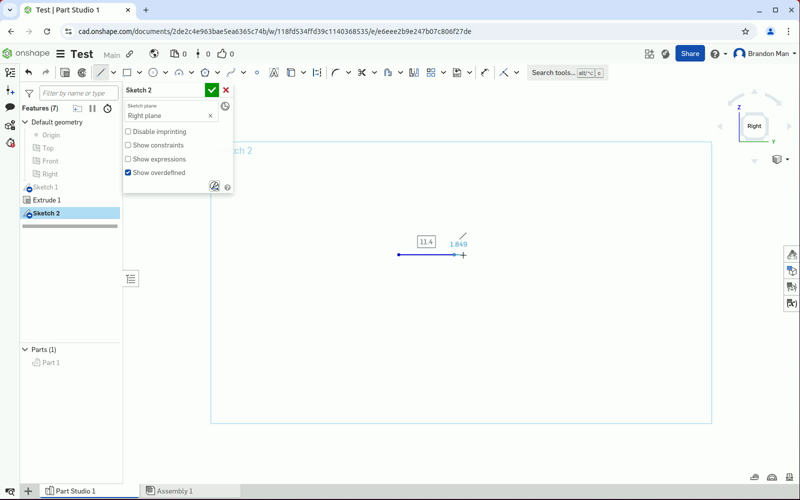
click(463, 254)
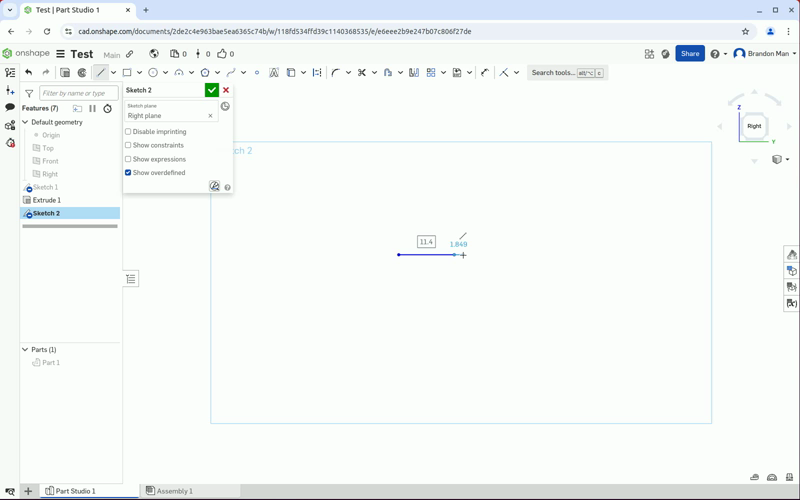
key_up(shift)
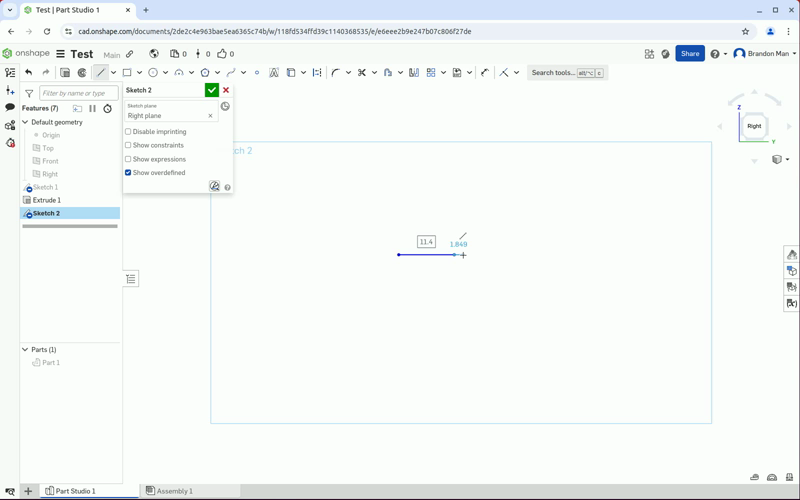
key_down(shift)
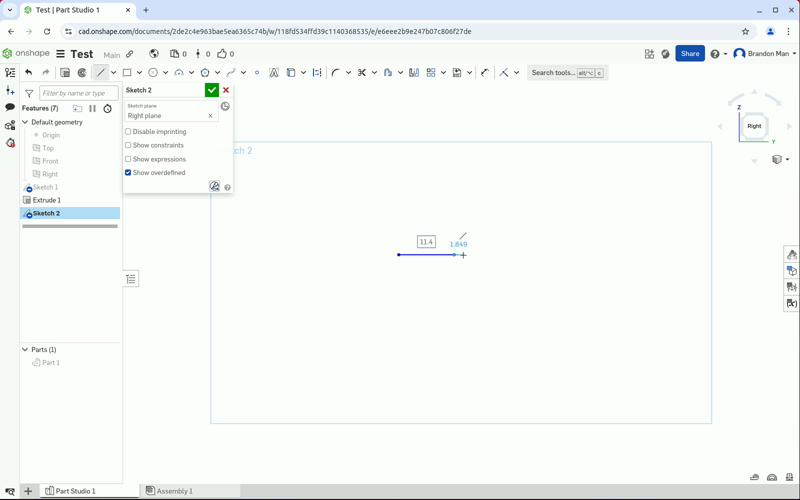
mouse_move(493, 254)
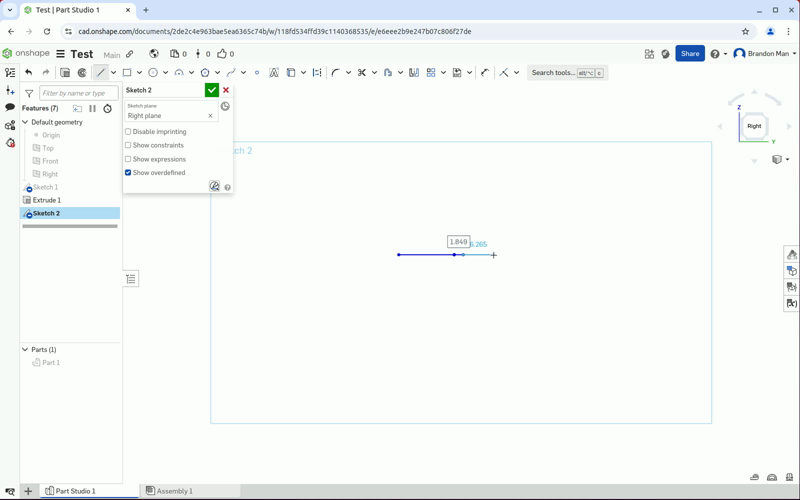
mouse_move(426, 245)
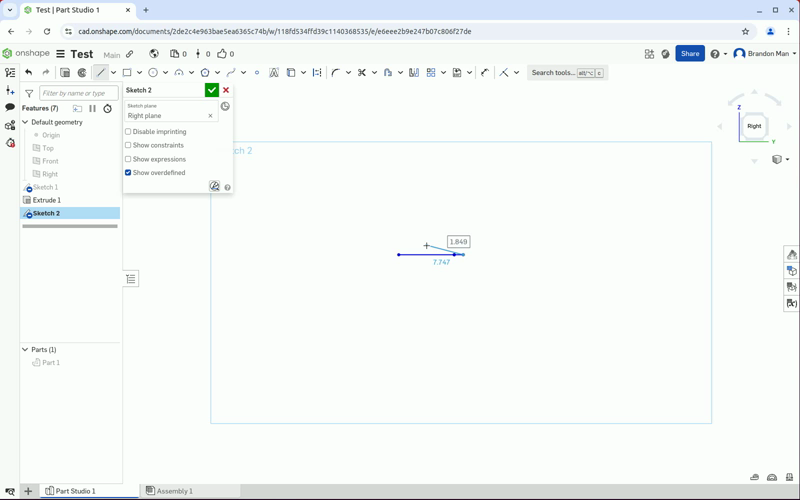
click(426, 245)
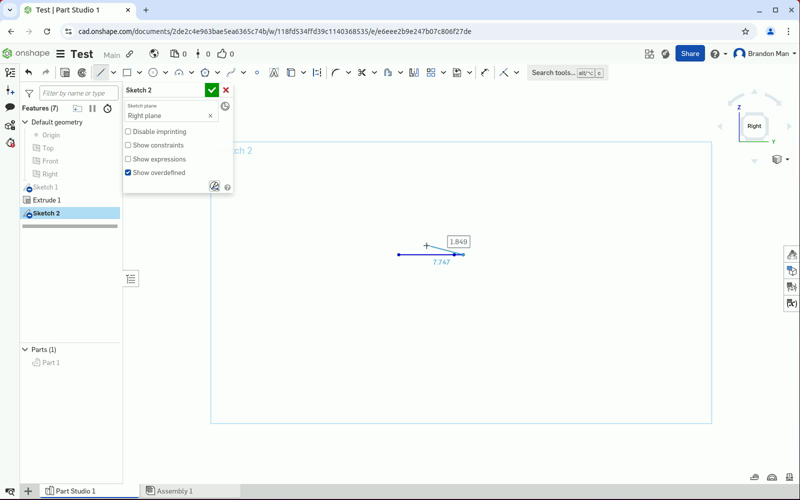
key_up(shift)
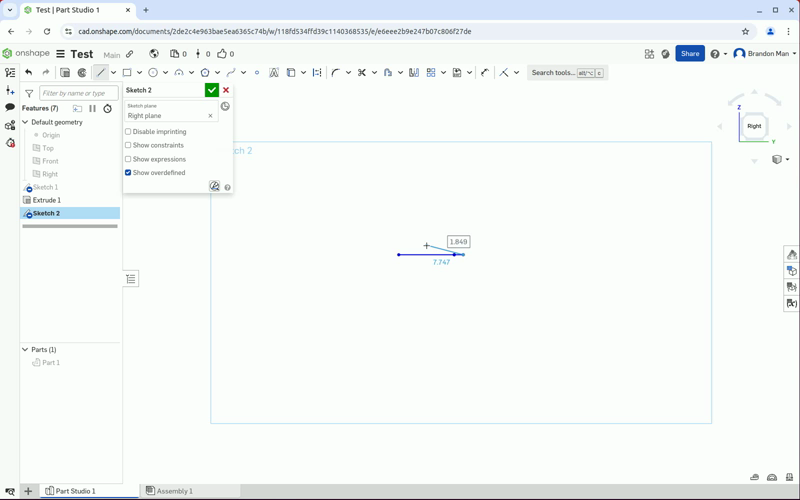
mouse_move(456, 245)
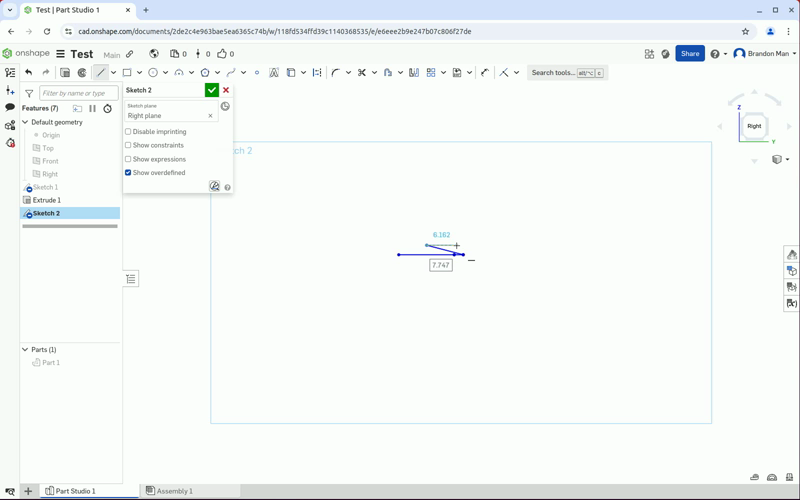
key_down(shift)
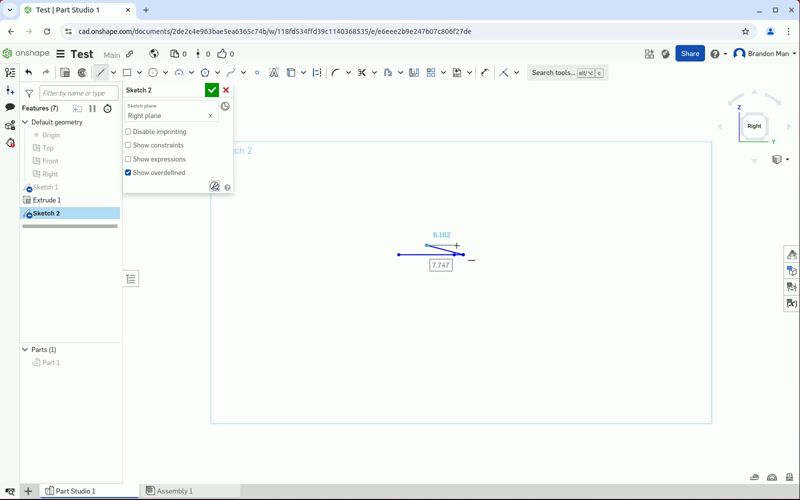
mouse_move(398, 254)
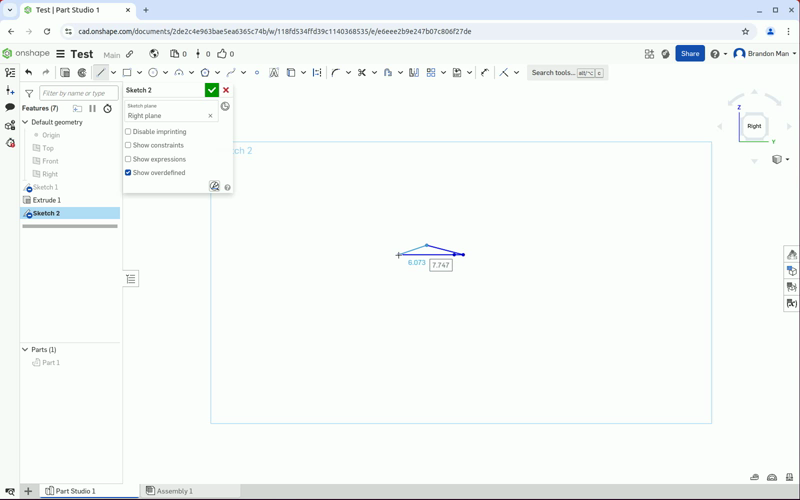
key_up(shift)
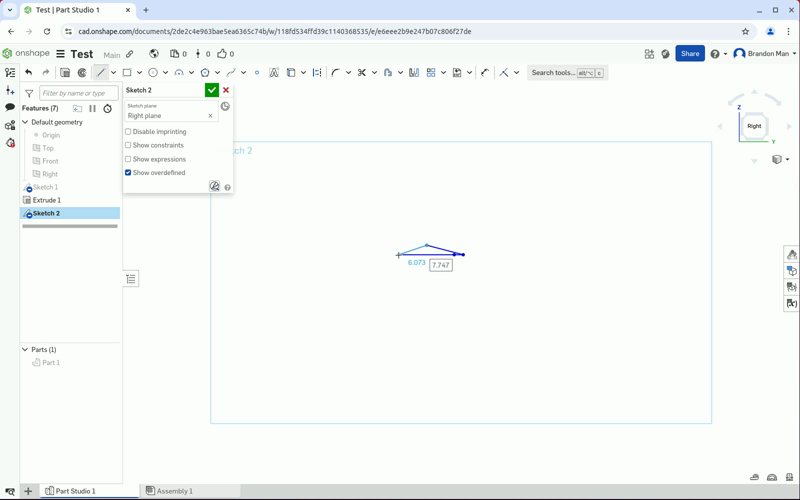
click(398, 254)
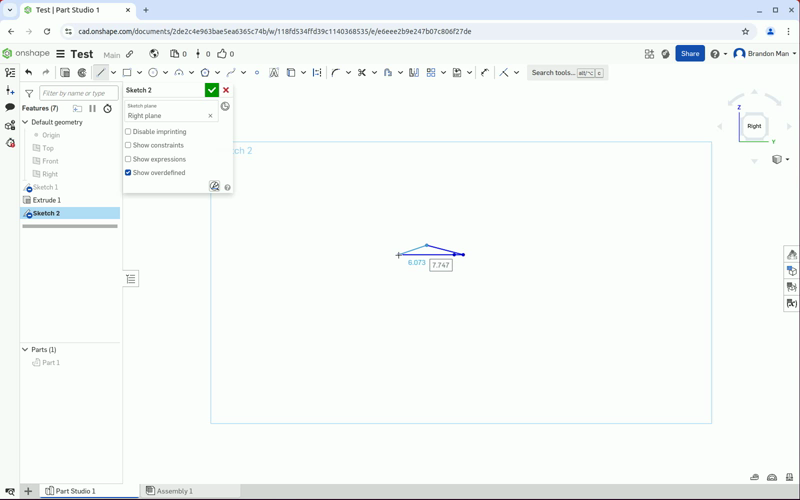
key(esc)
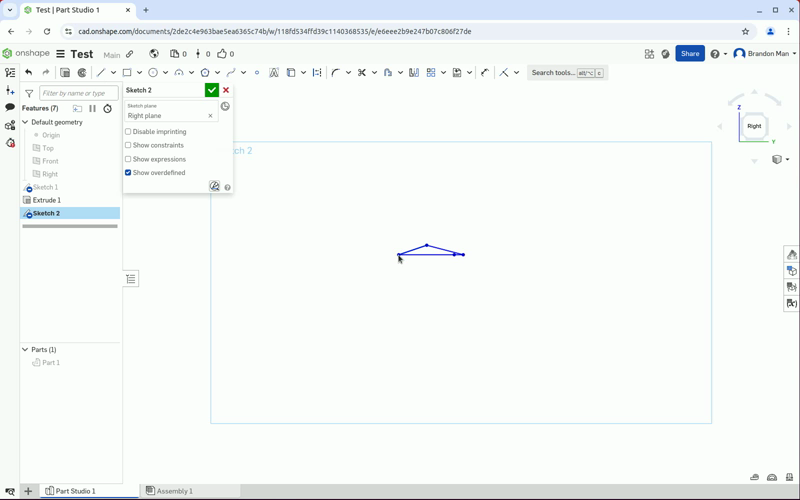
mouse_move(421, 247)
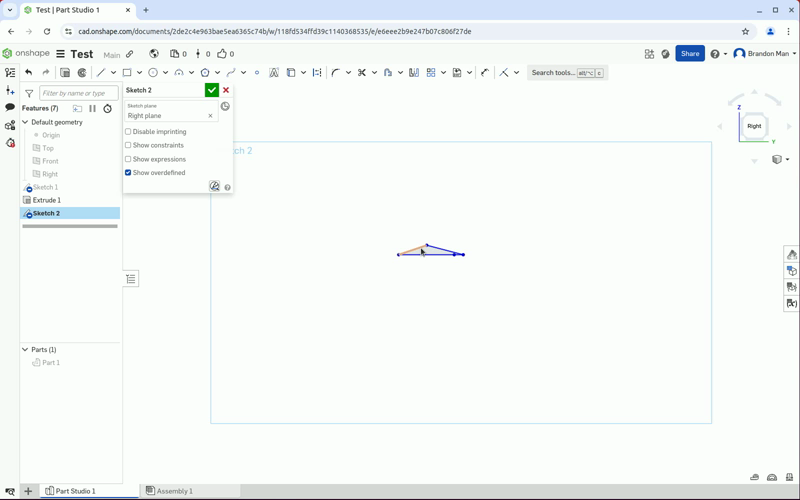
scroll(6)
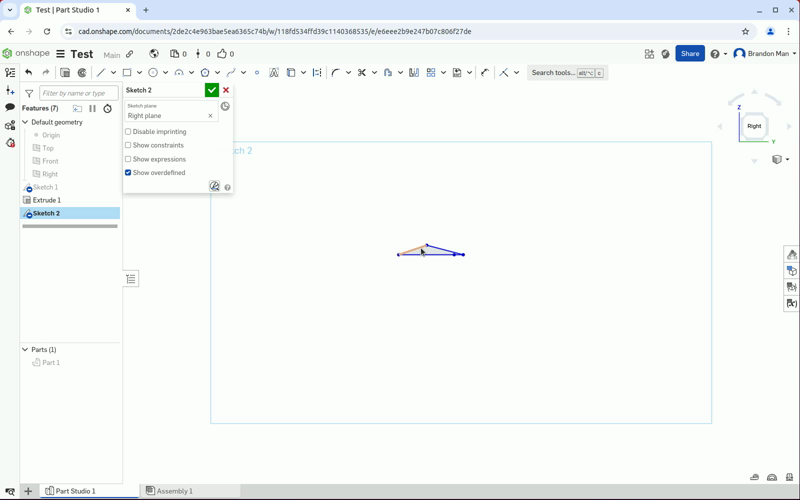
scroll(6)
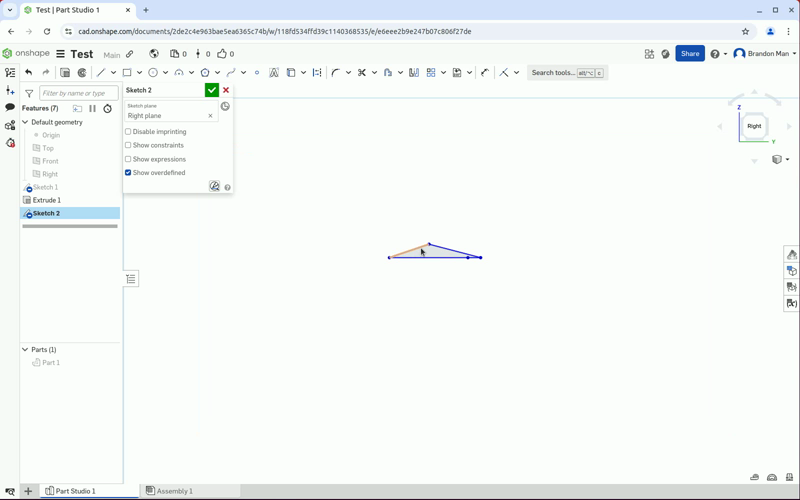
scroll(6)
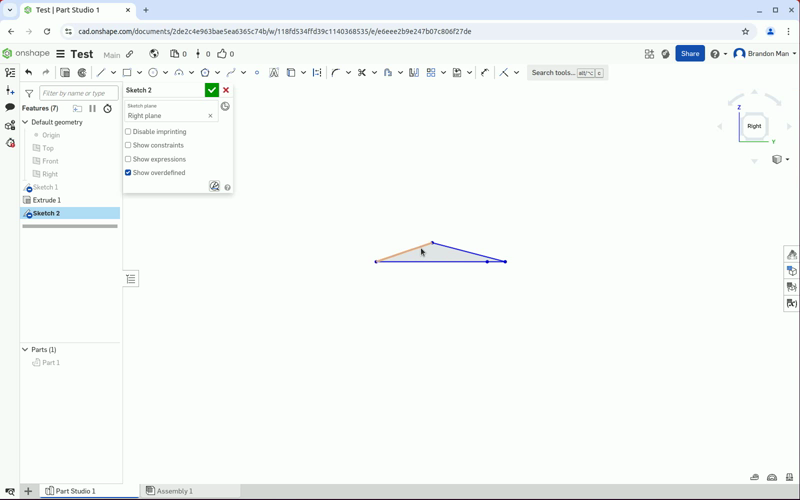
scroll(6)
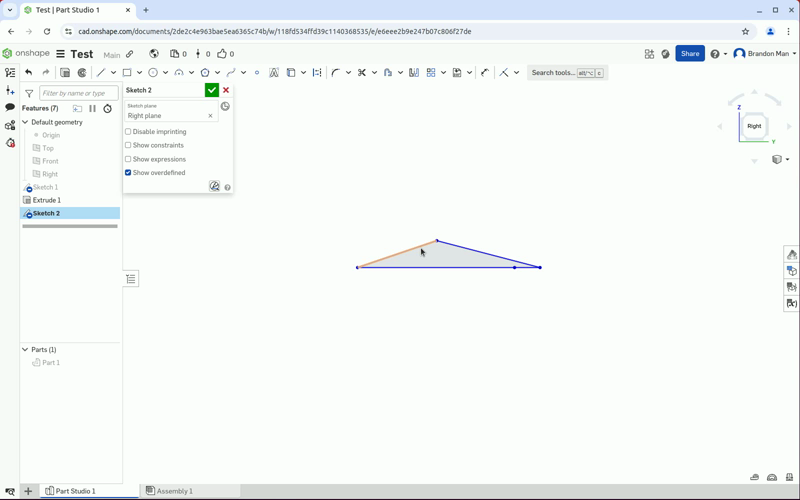
scroll(6)
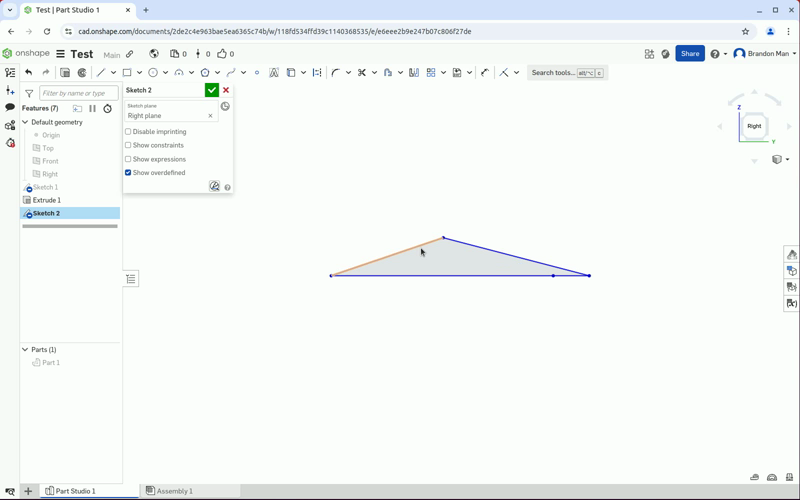
scroll(6)
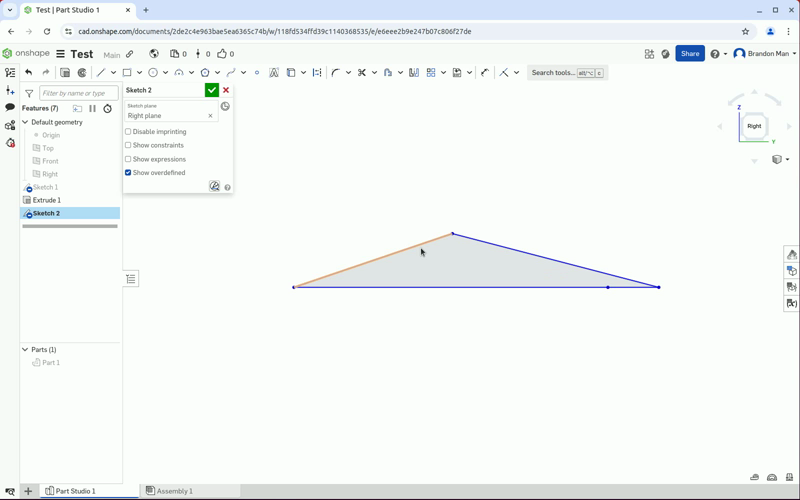
scroll(6)
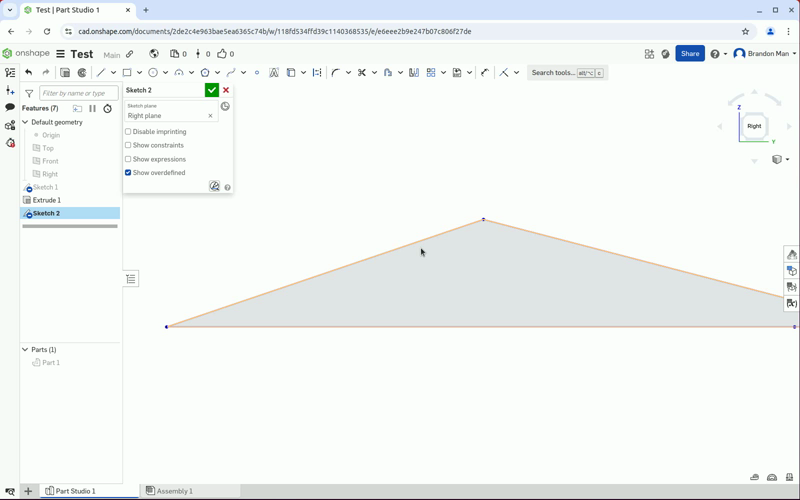
click(421, 247)
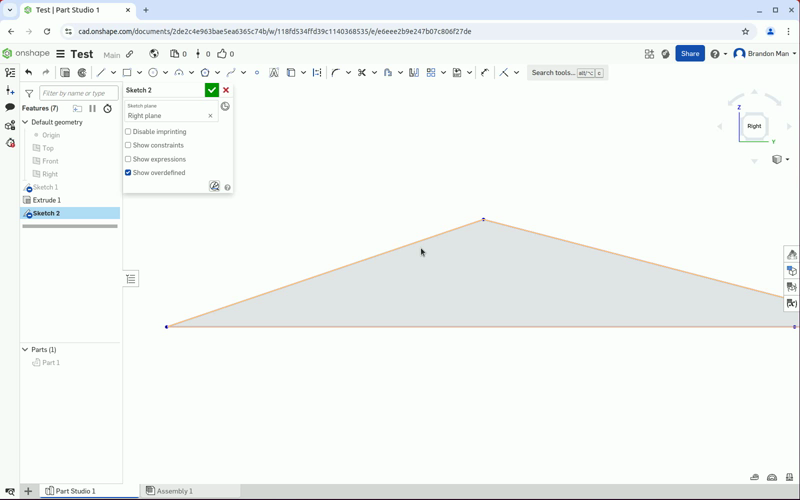
scroll(-6)
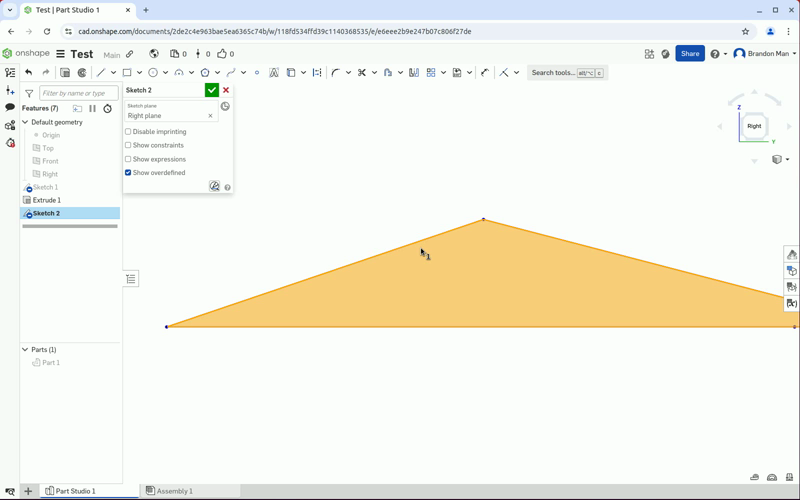
scroll(-6)
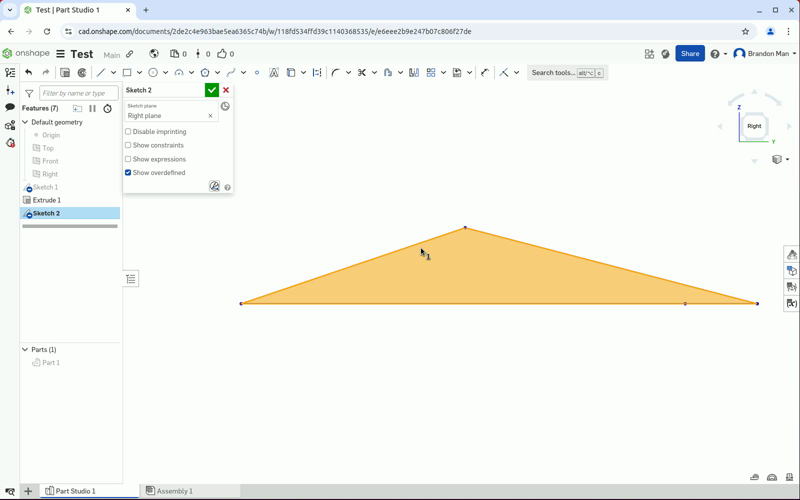
scroll(-6)
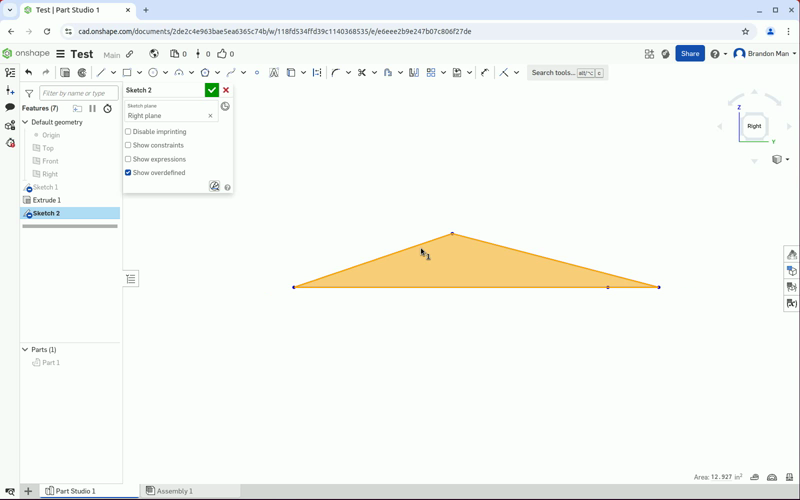
scroll(-6)
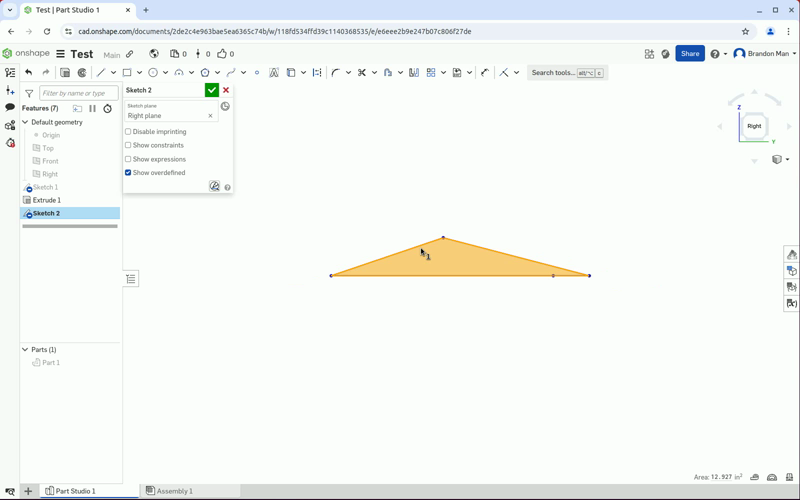
scroll(-6)
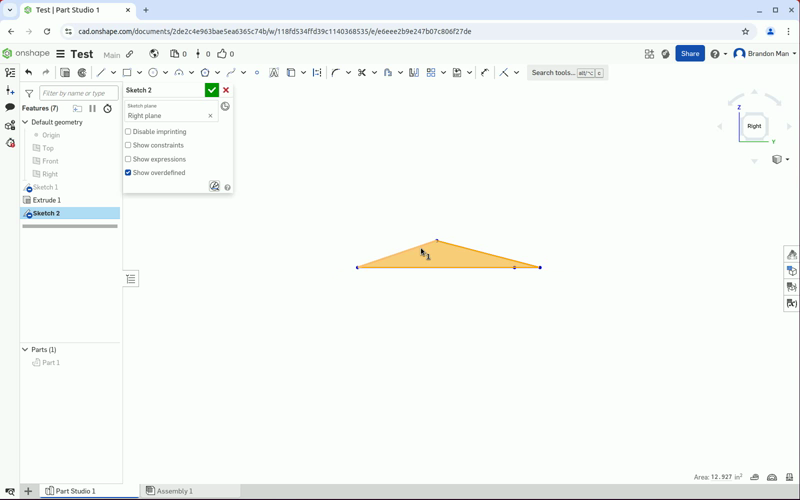
scroll(-6)
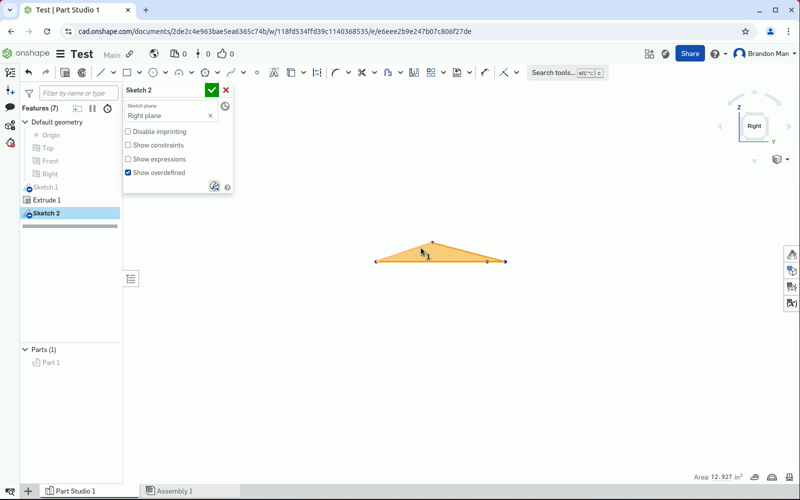
scroll(-6)
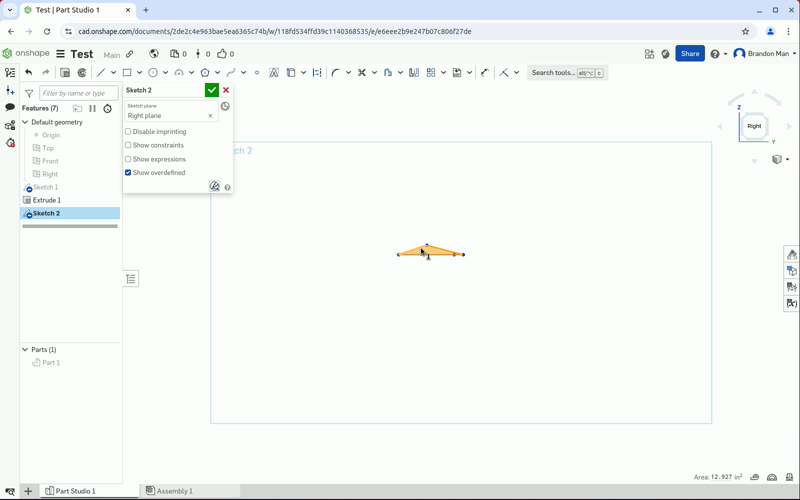
mouse_move(73, 352)
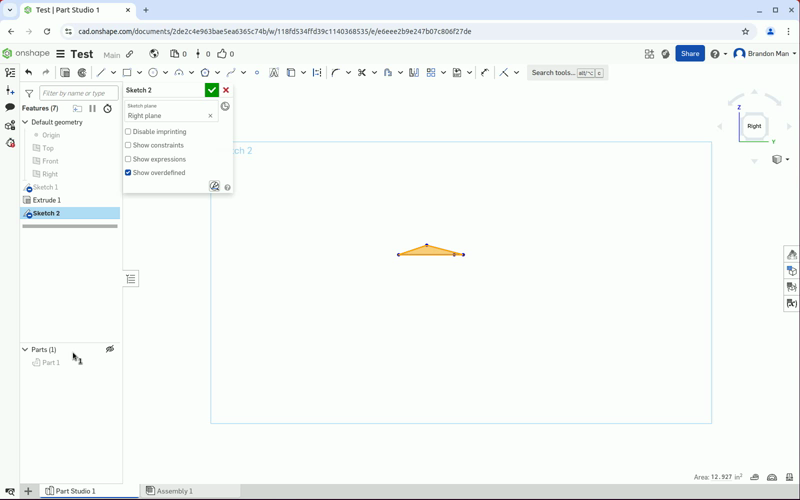
key(shift+y)
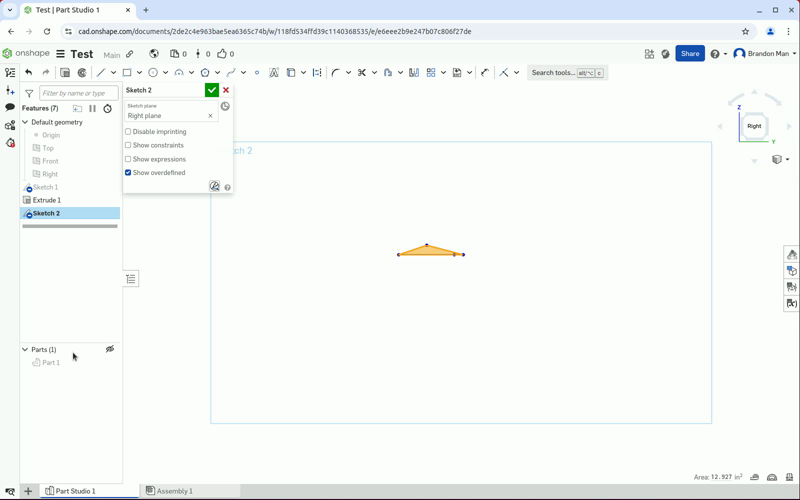
key(shift+e)
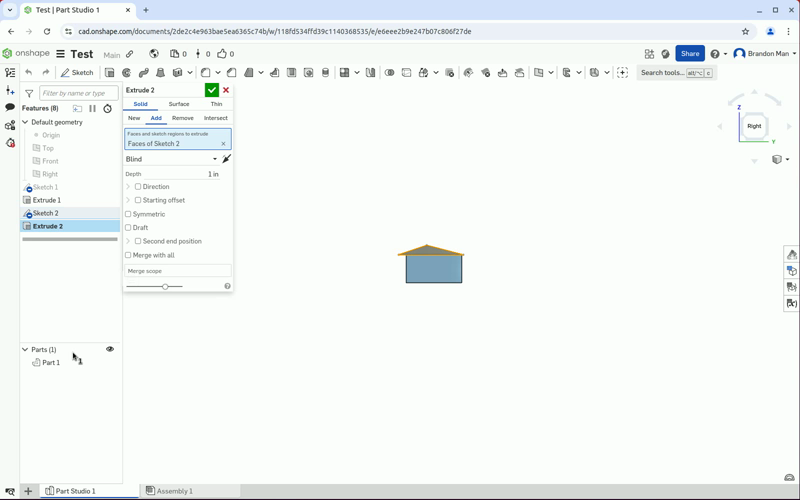
mouse_move(143, 106)
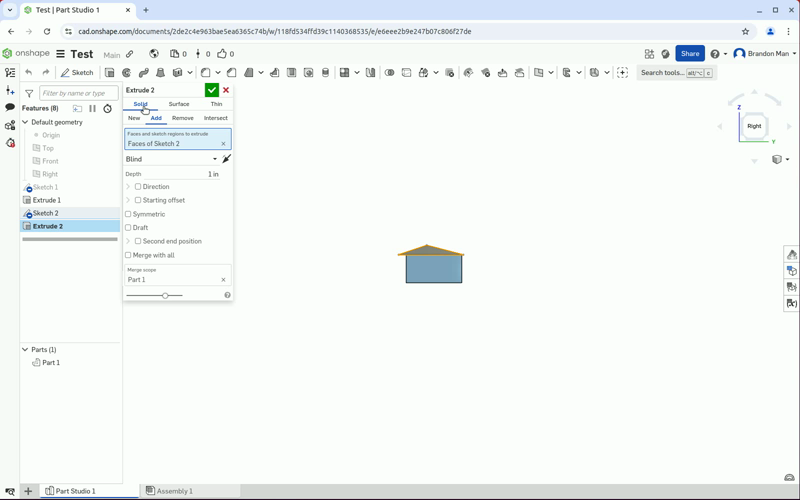
click(143, 106)
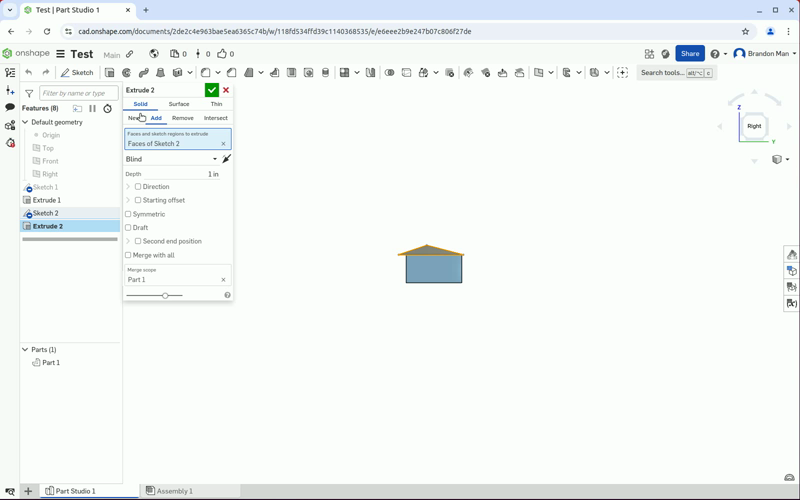
mouse_move(137, 120)
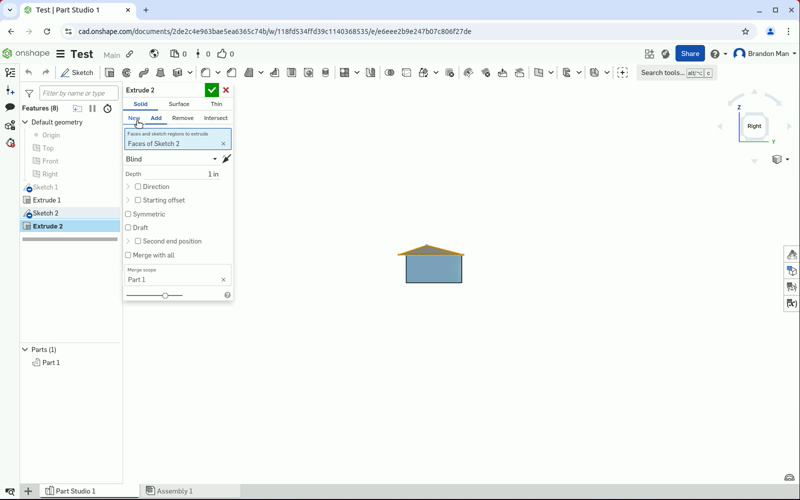
click(137, 120)
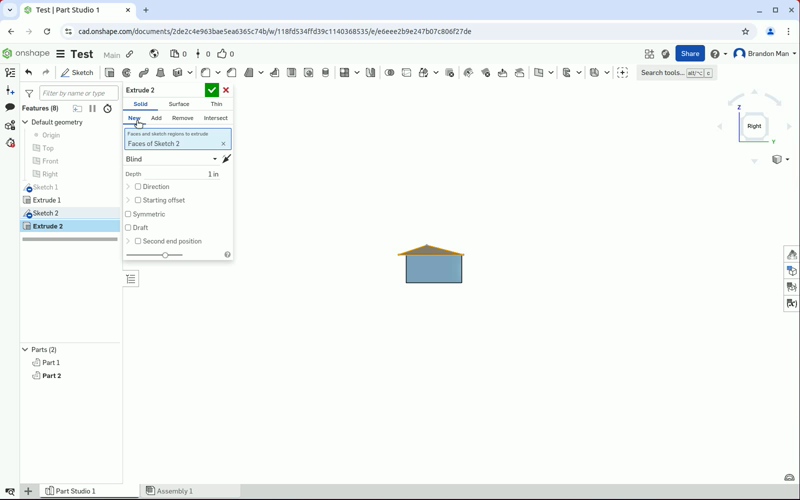
key(tab, 4)
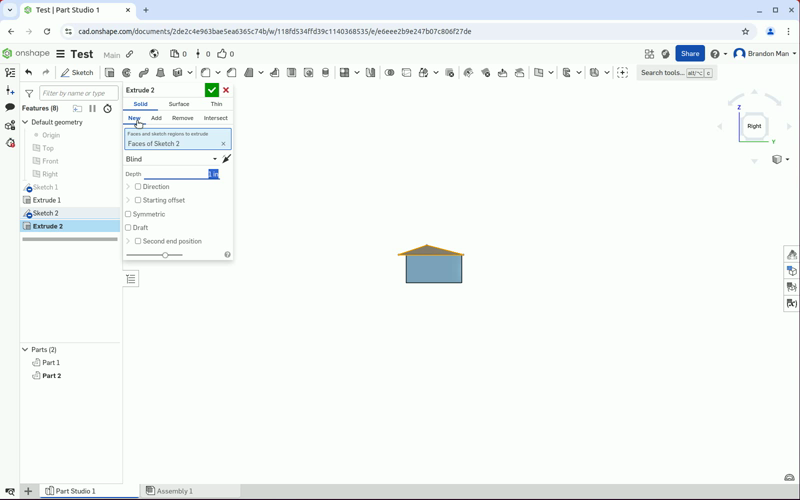
text(-23.108)
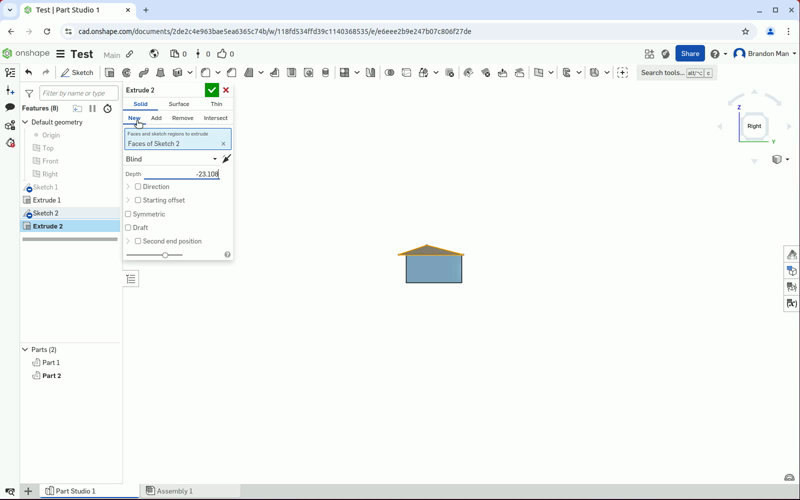
key(enter)
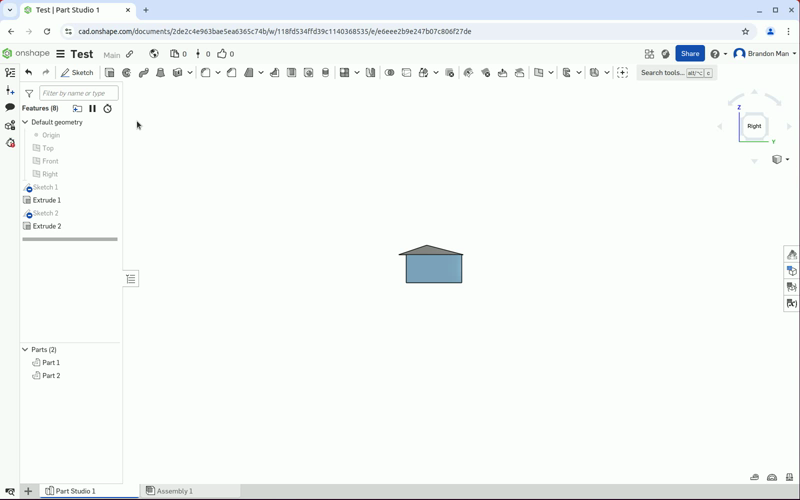
key(shift+h)
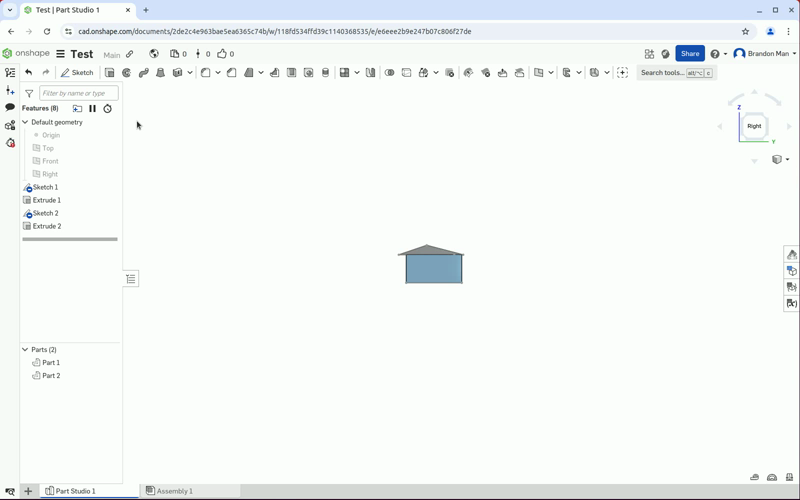
key(shift+h)
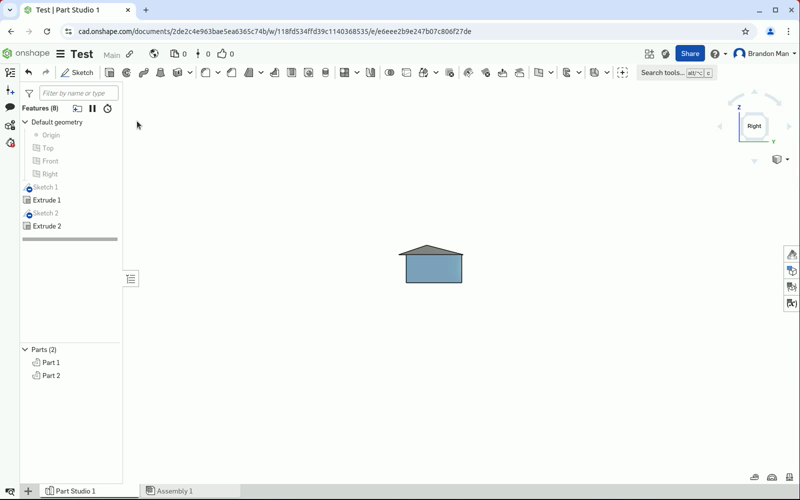
mouse_move(73, 189)
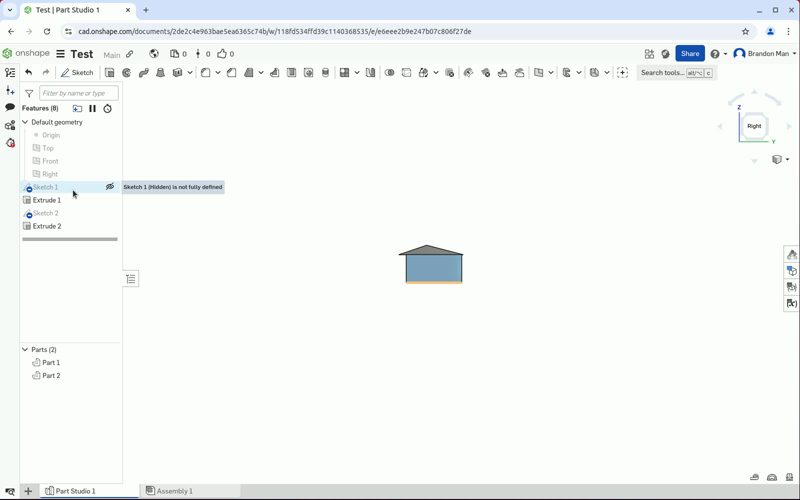
click(73, 189)
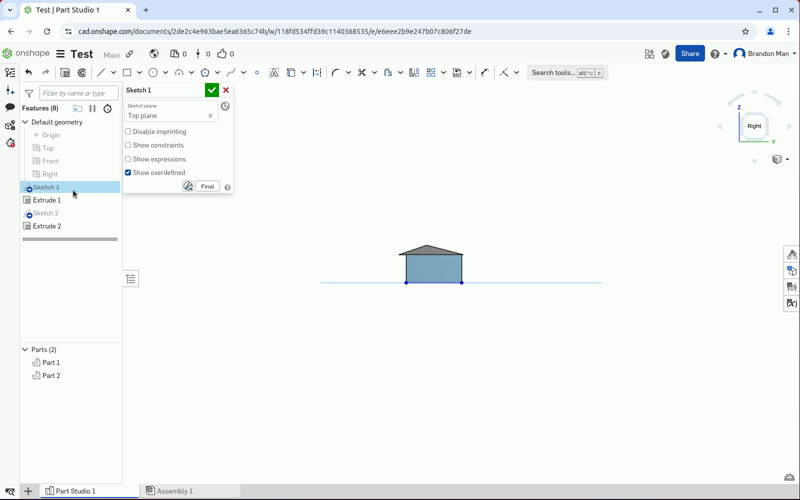
mouse_move(229, 92)
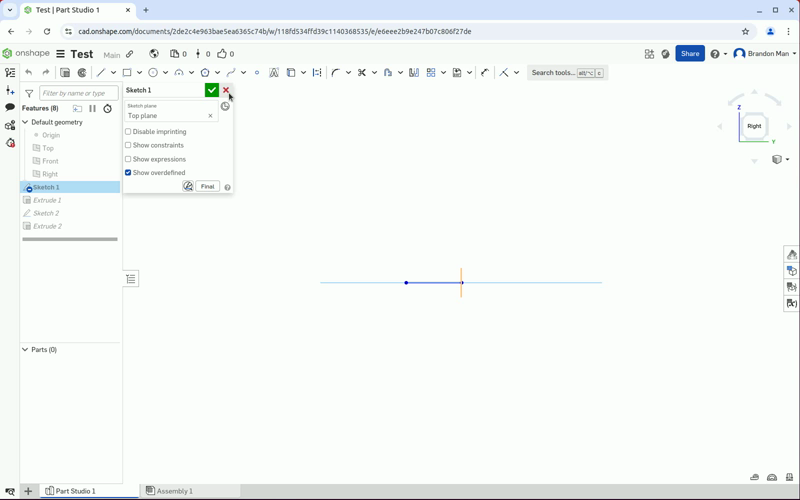
click(229, 92)
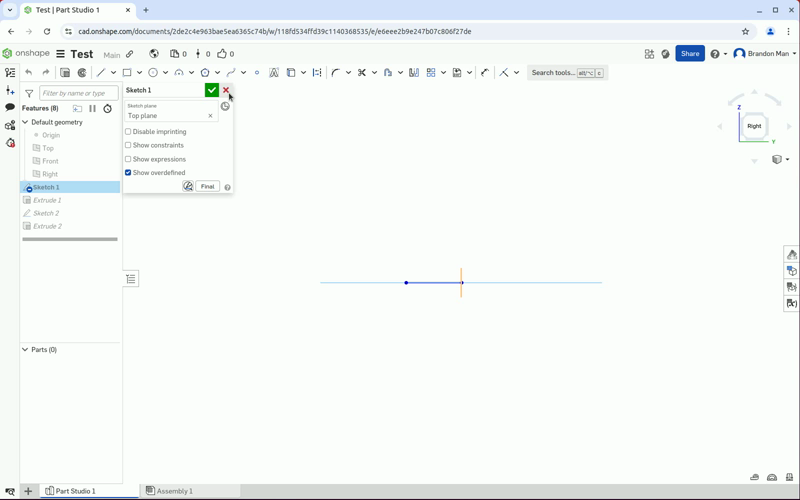
key(shift+s)
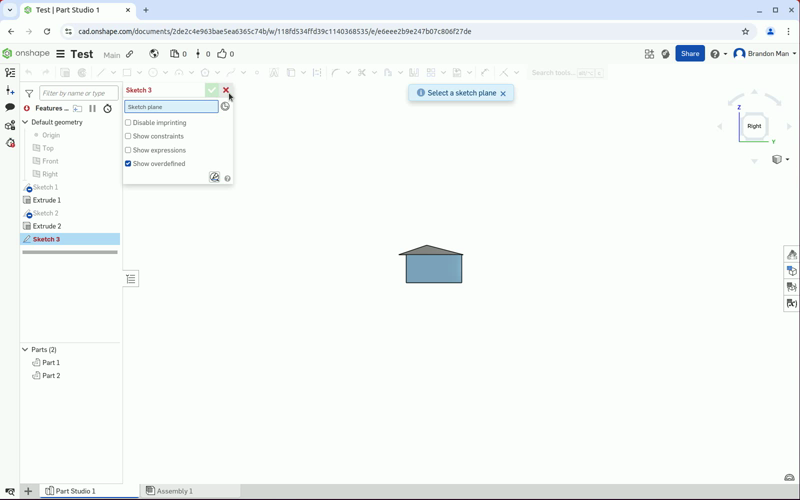
mouse_move(73, 176)
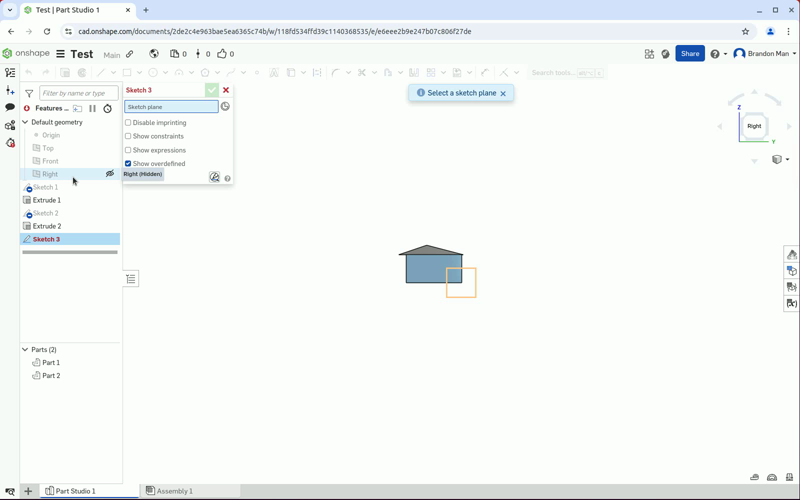
click(73, 176)
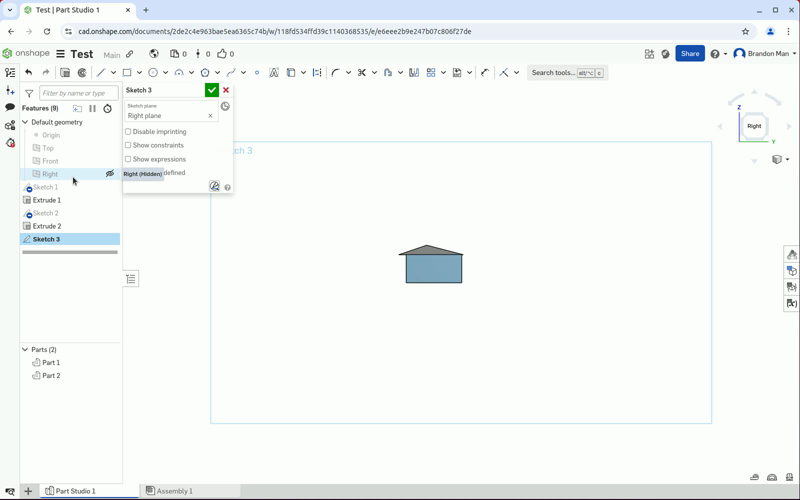
mouse_move(73, 352)
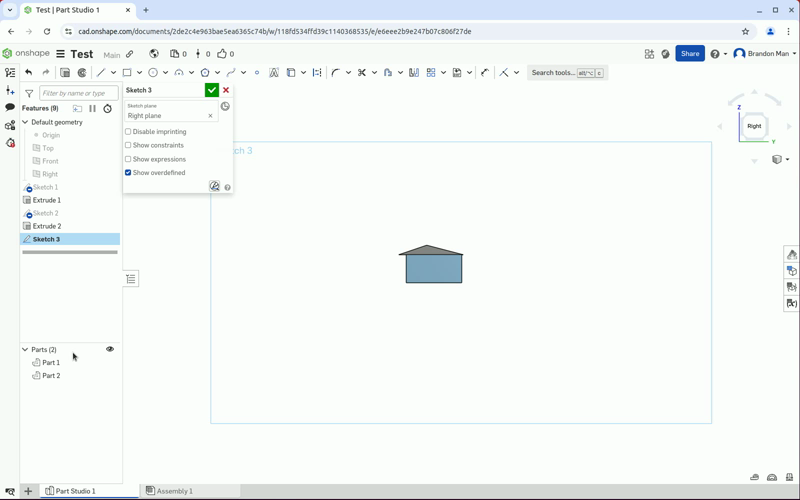
key(y)
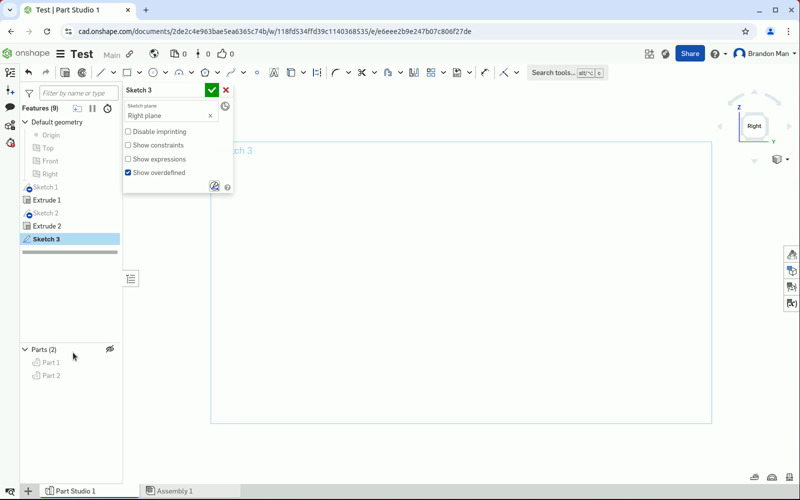
key(l)
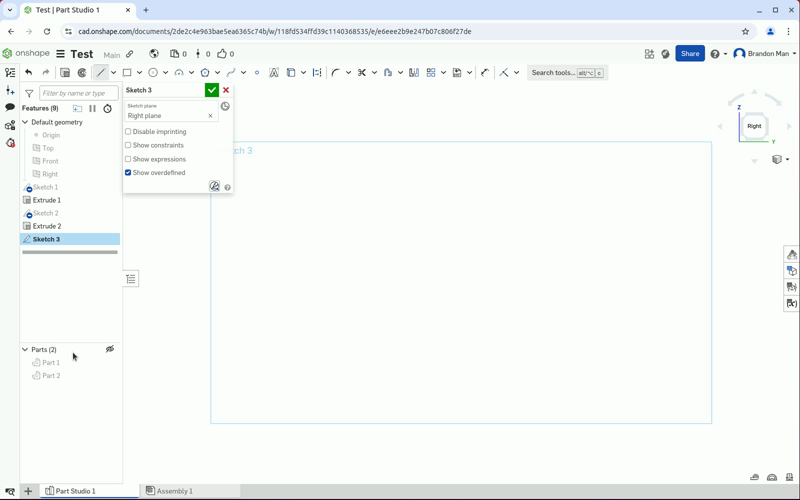
key_down(shift)
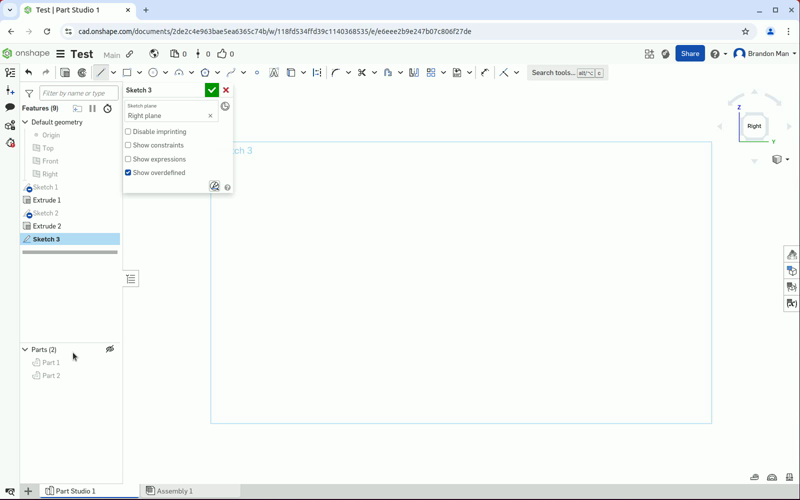
mouse_move(398, 254)
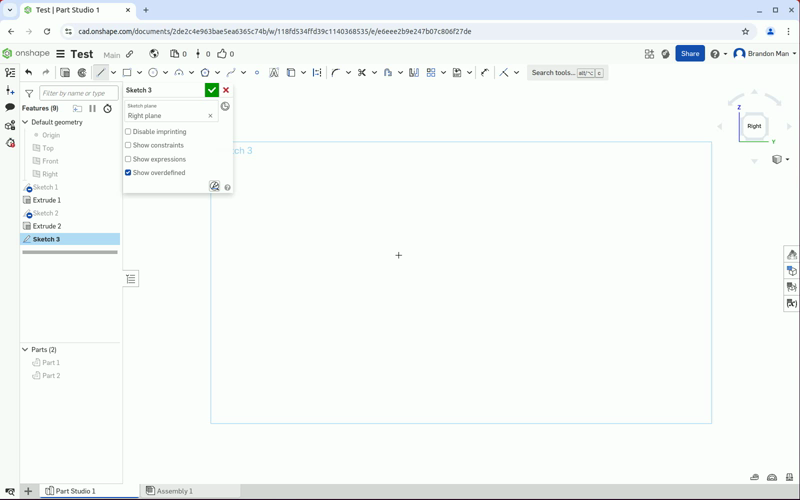
click(398, 254)
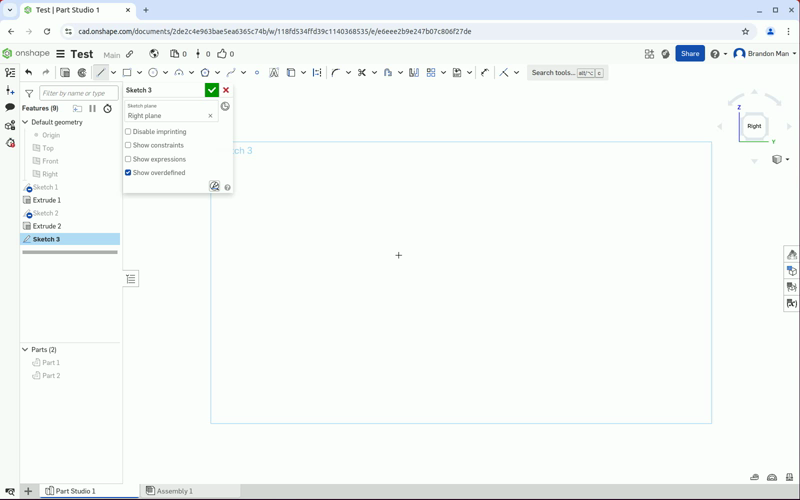
key_up(shift)
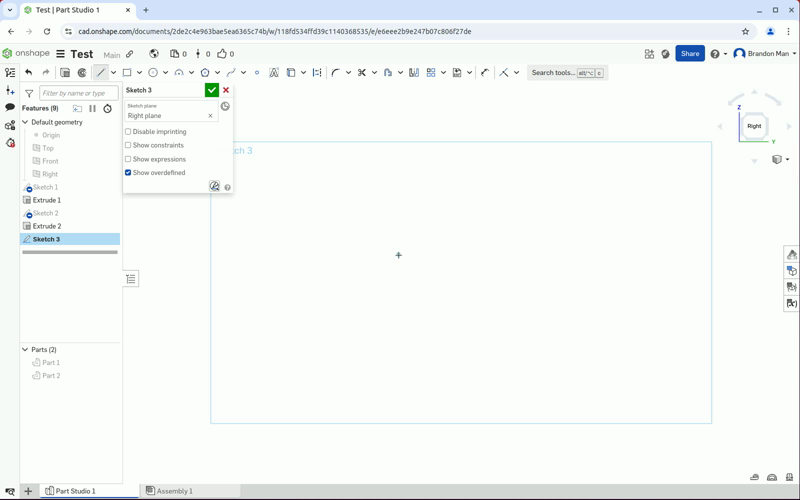
key_down(shift)
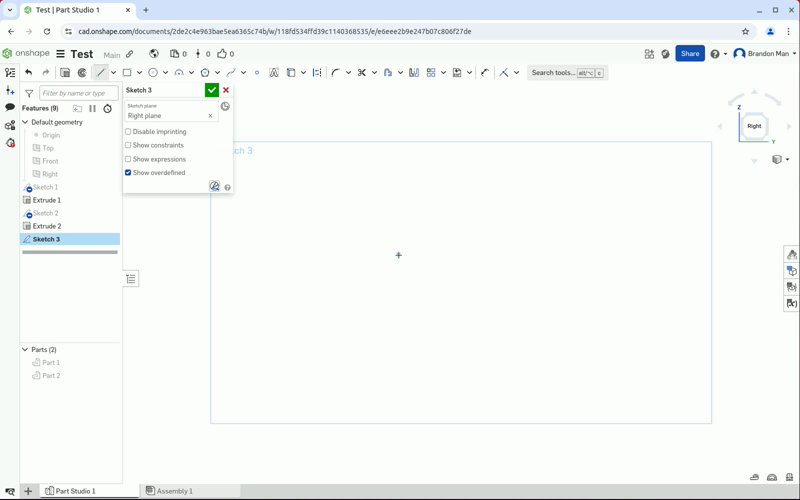
mouse_move(428, 254)
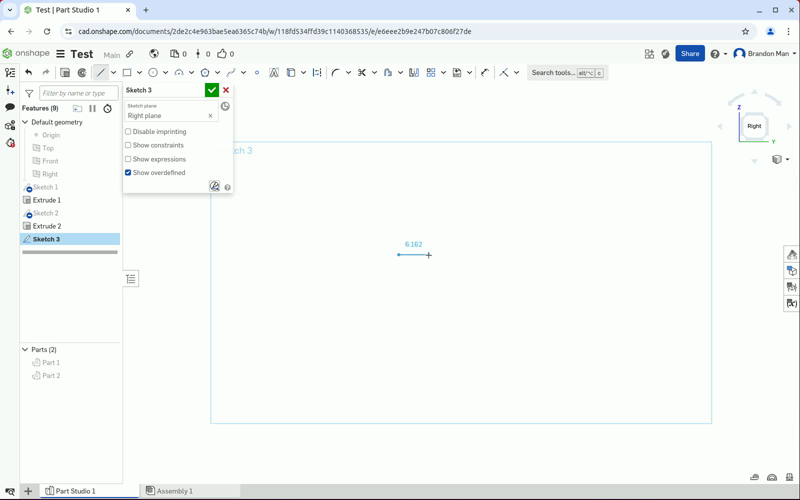
mouse_move(400, 254)
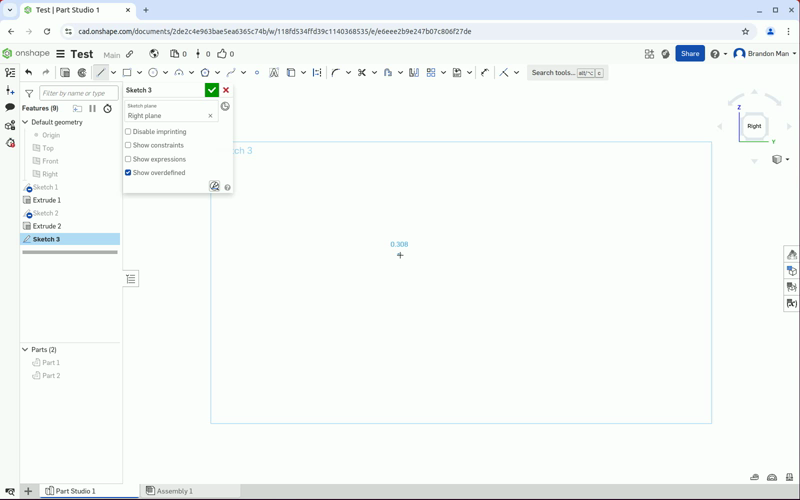
scroll(6)
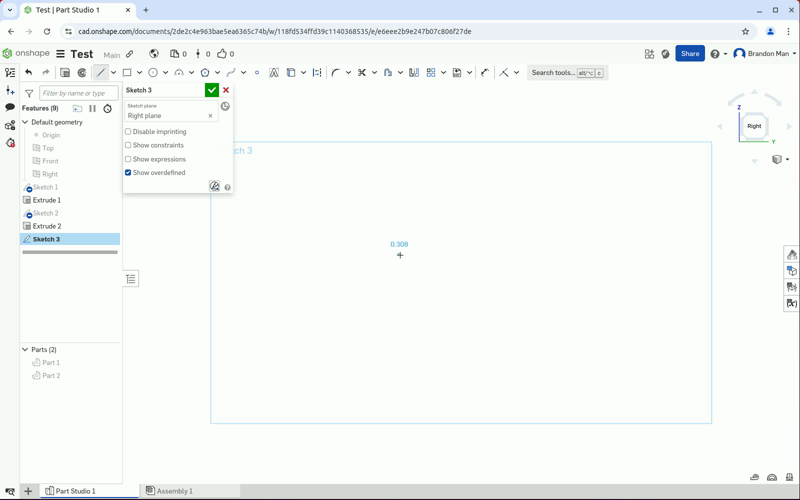
scroll(6)
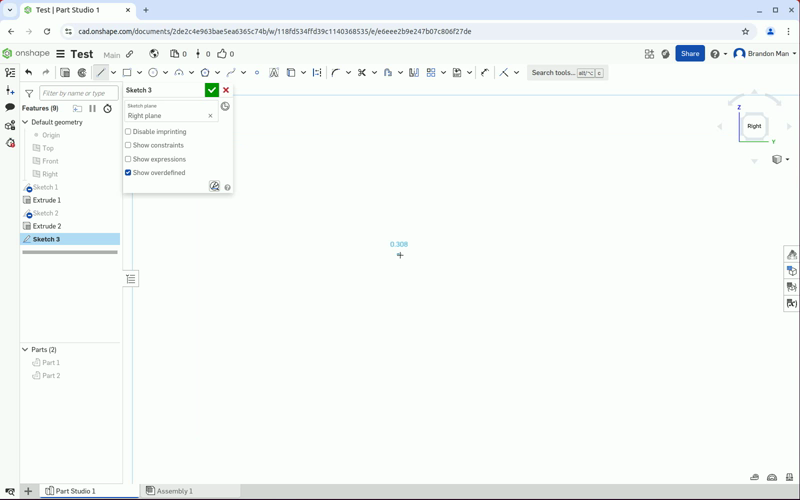
scroll(6)
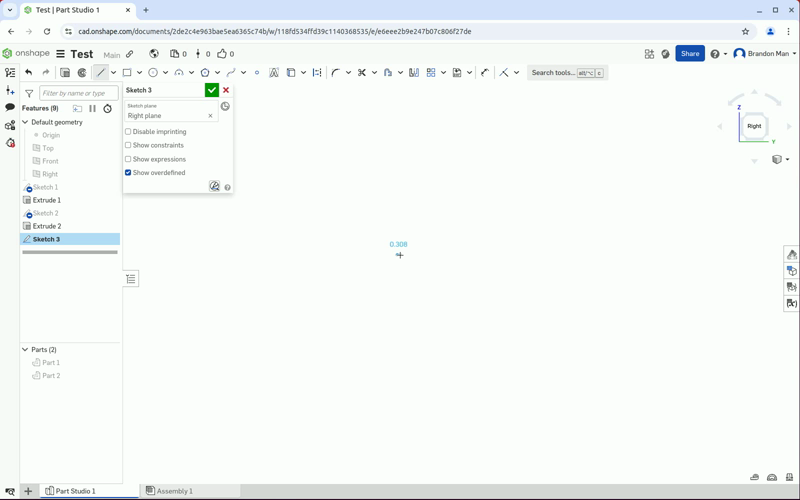
scroll(6)
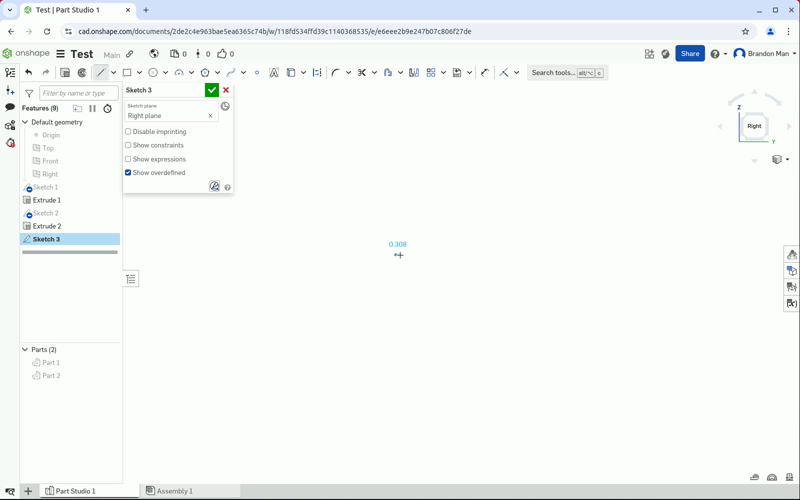
scroll(6)
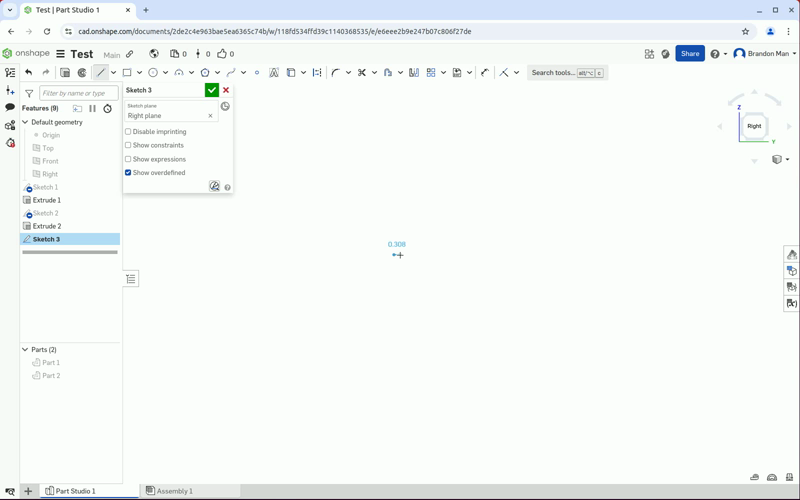
scroll(6)
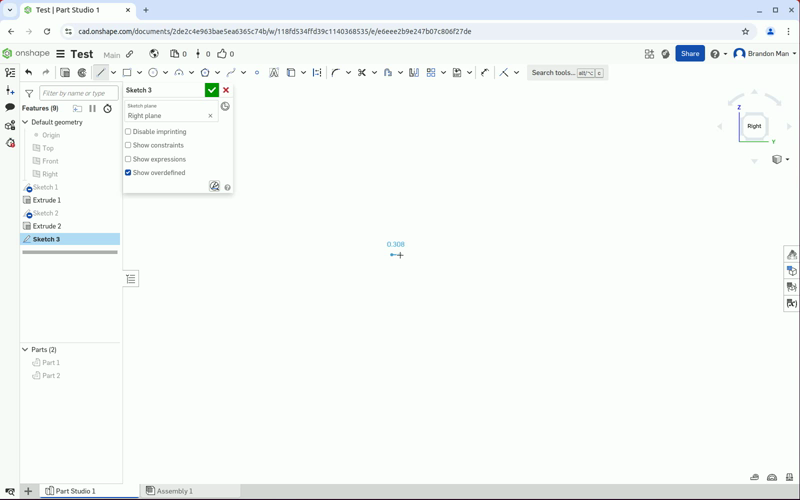
scroll(6)
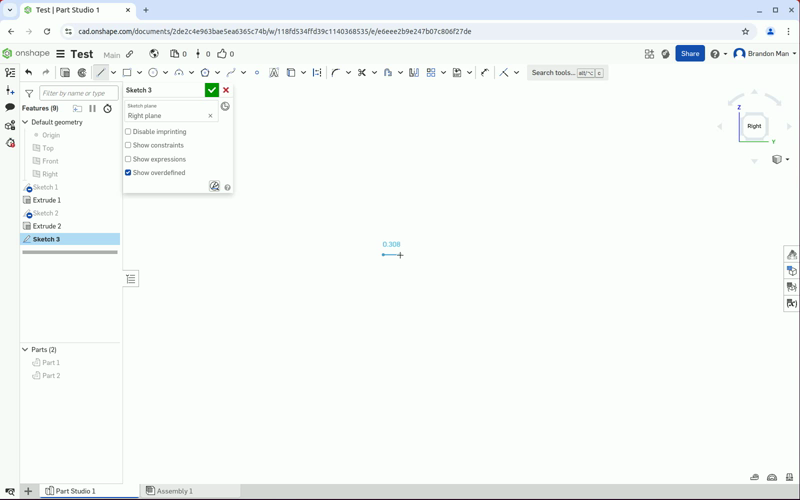
click(400, 254)
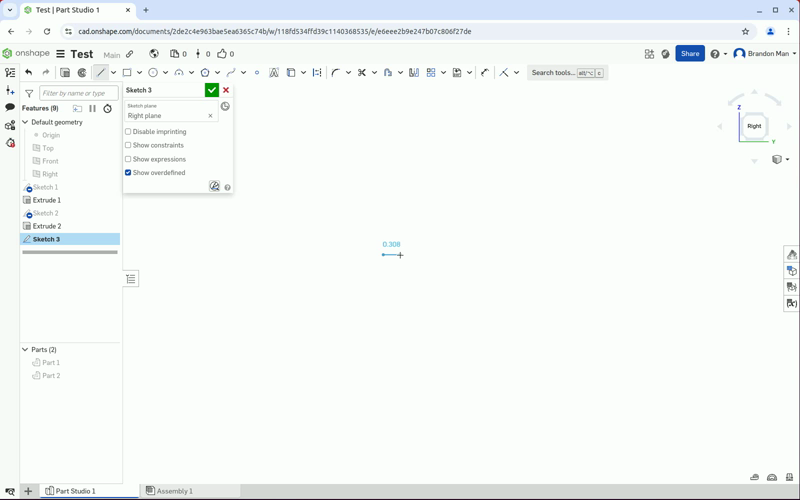
scroll(-6)
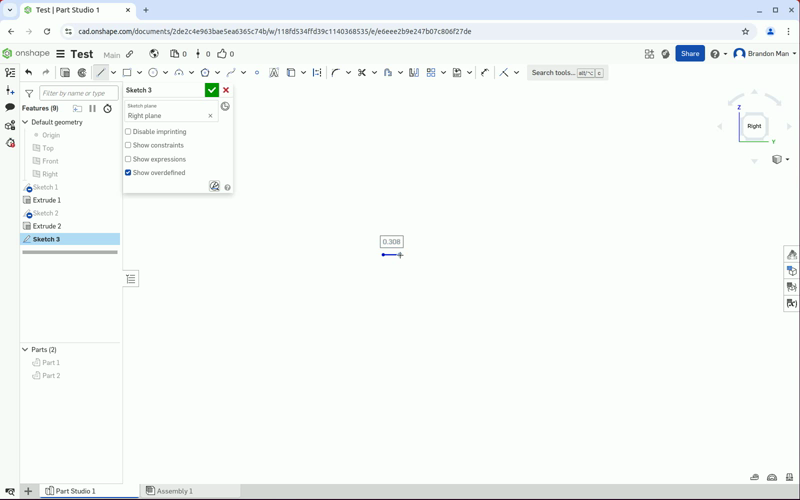
scroll(-6)
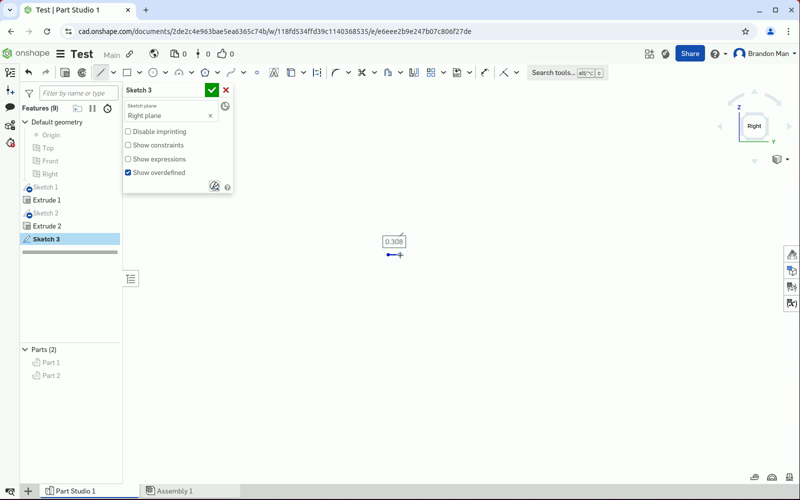
scroll(-6)
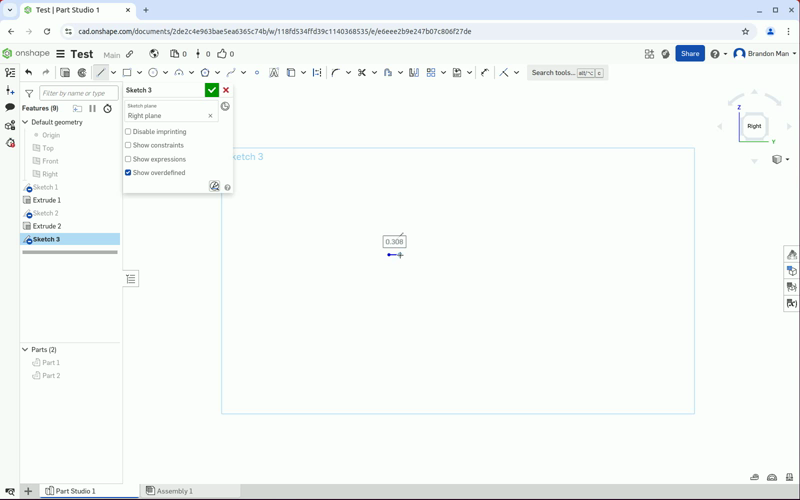
scroll(-6)
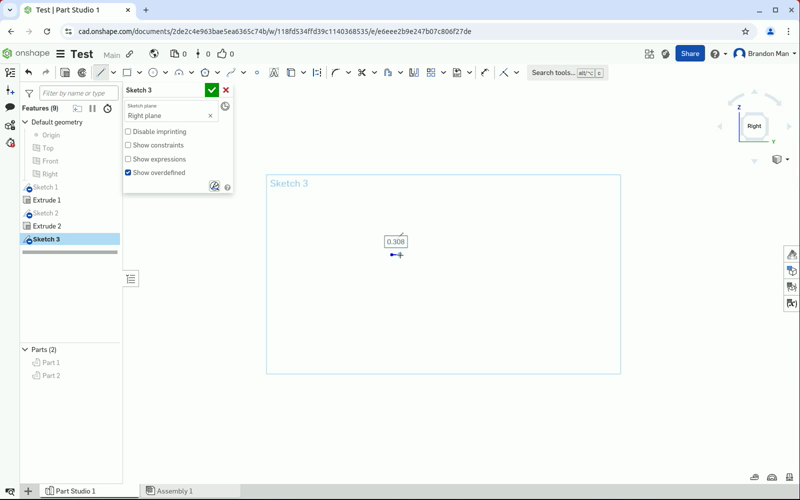
scroll(-6)
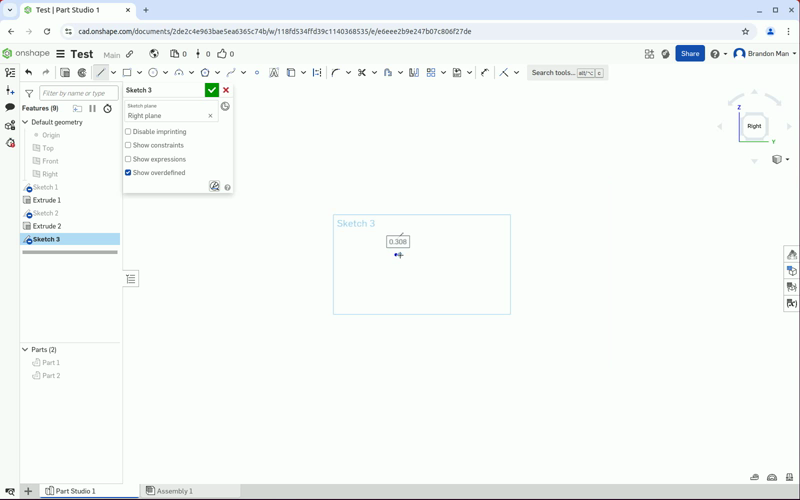
scroll(-6)
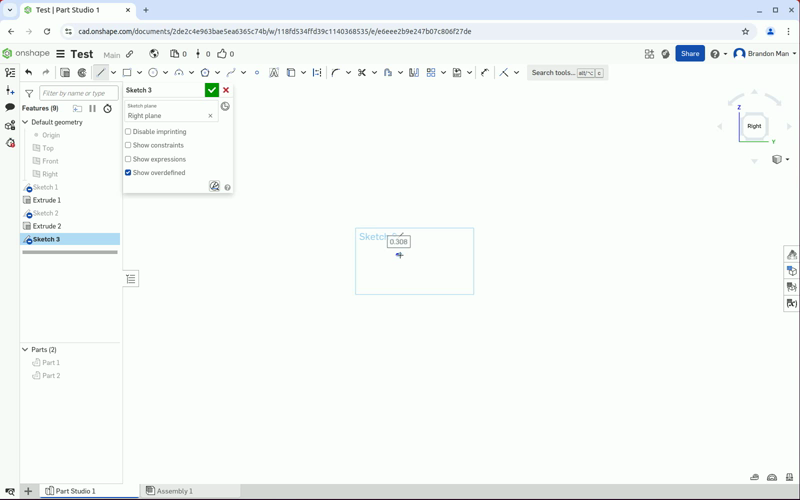
scroll(-6)
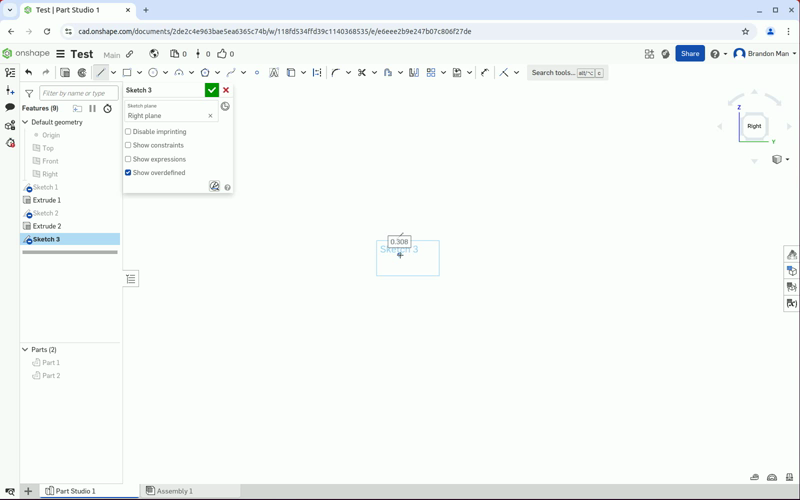
key_up(shift)
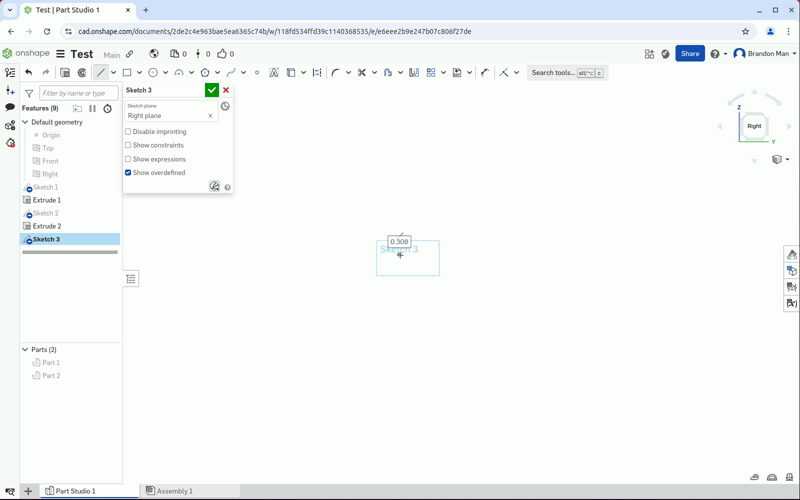
key_down(shift)
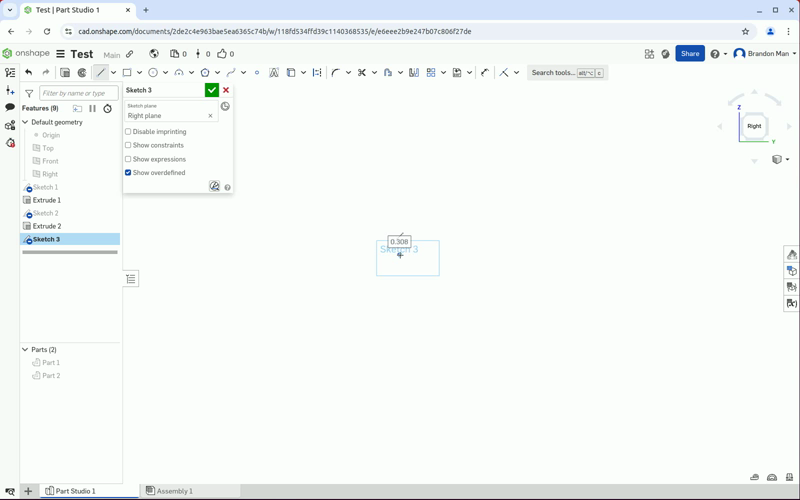
mouse_move(430, 254)
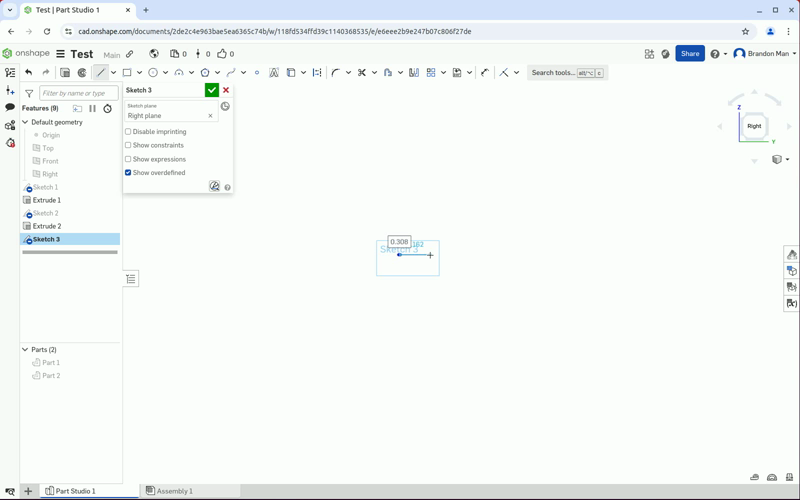
mouse_move(426, 245)
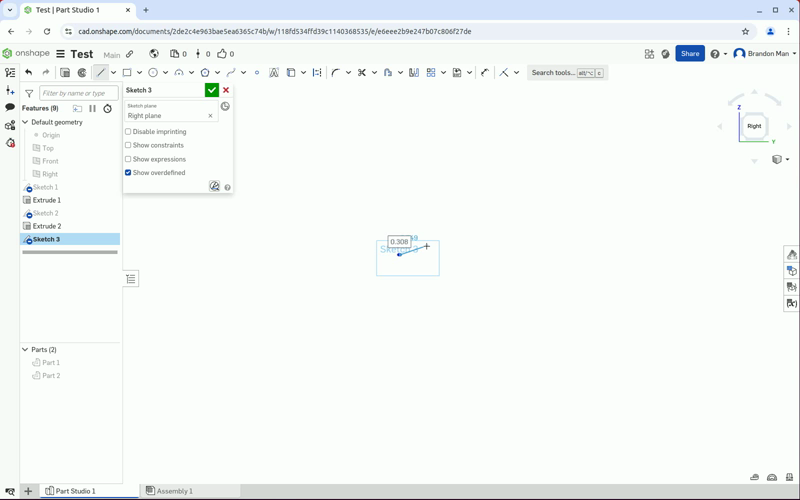
click(426, 245)
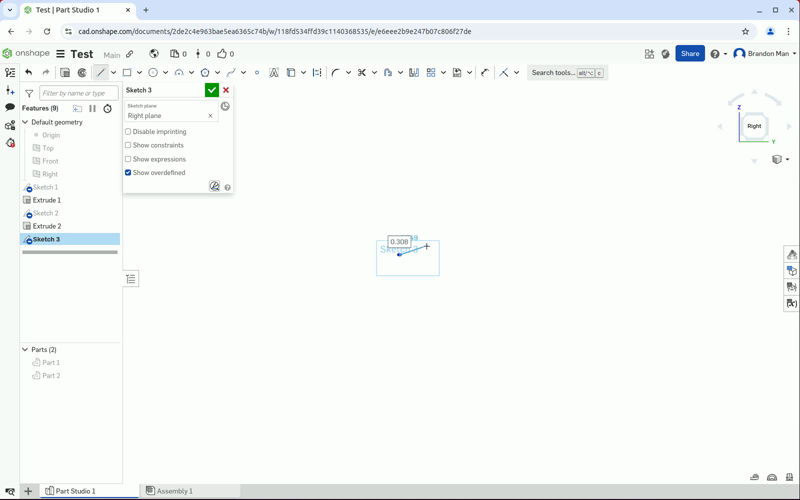
key_up(shift)
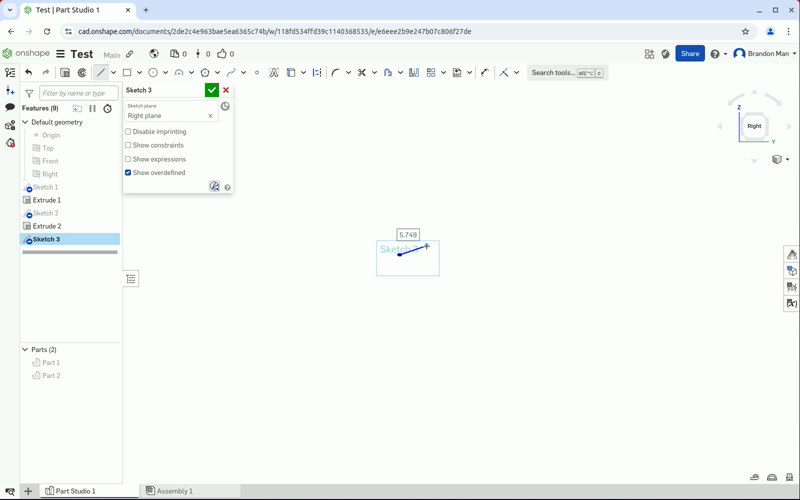
key_down(shift)
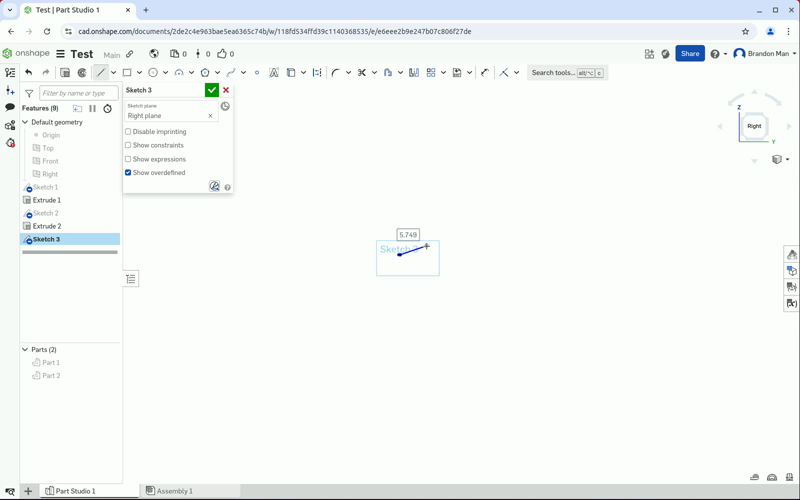
mouse_move(456, 245)
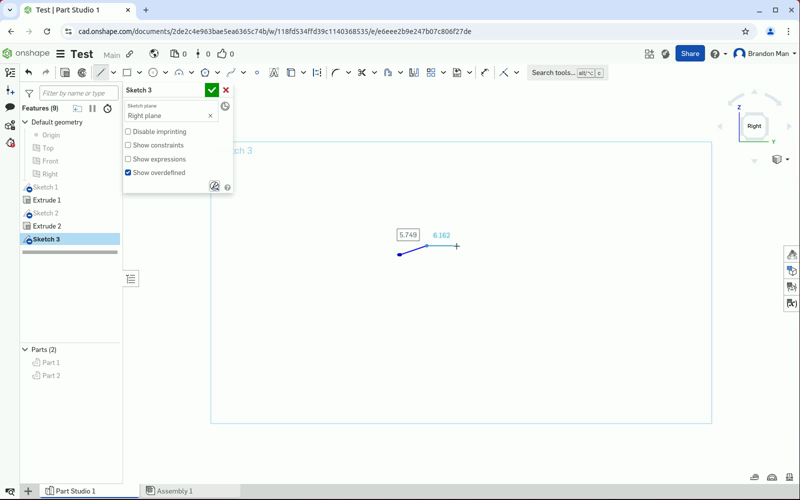
mouse_move(461, 254)
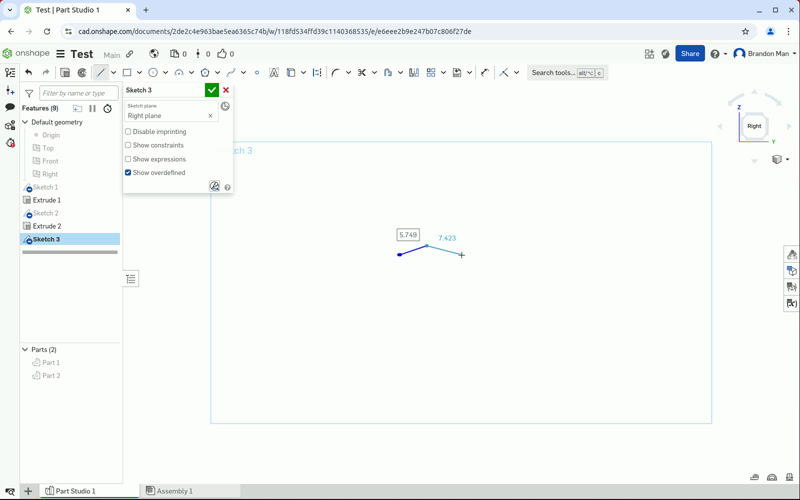
click(461, 254)
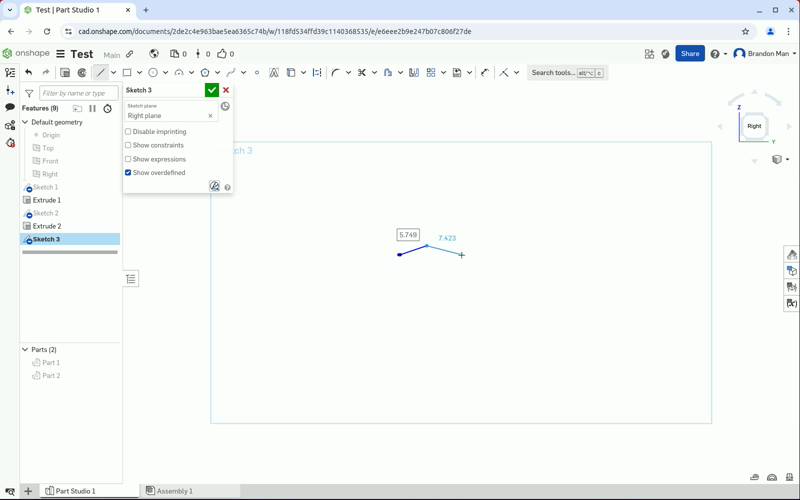
key_up(shift)
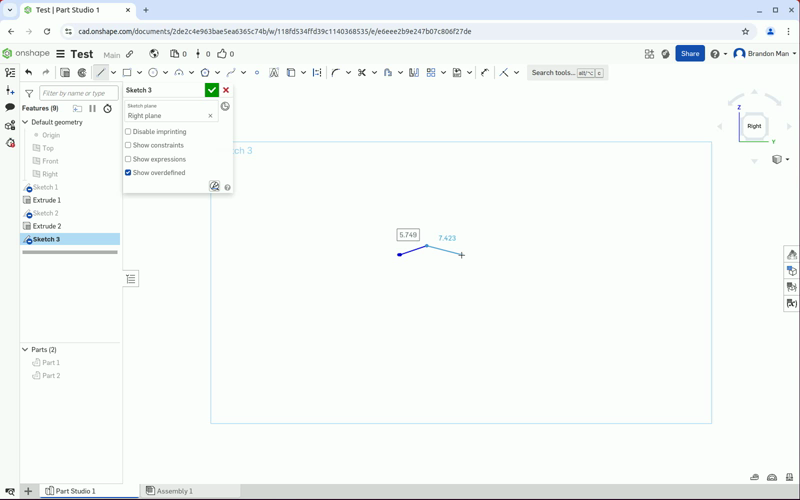
key_down(shift)
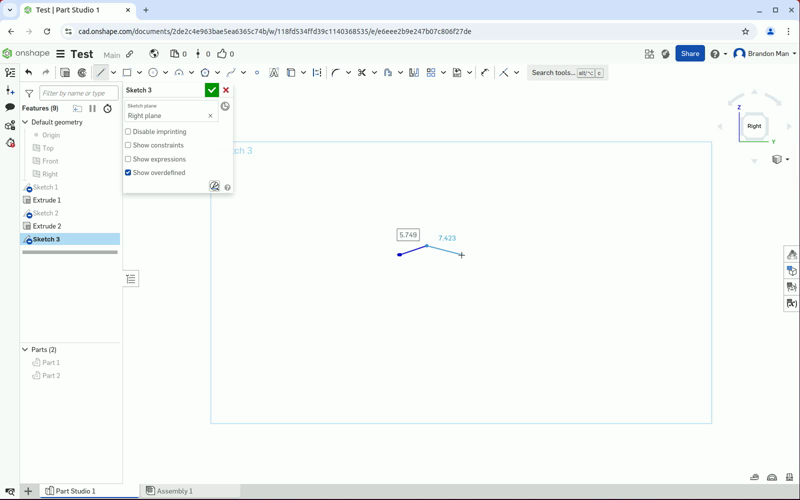
mouse_move(491, 254)
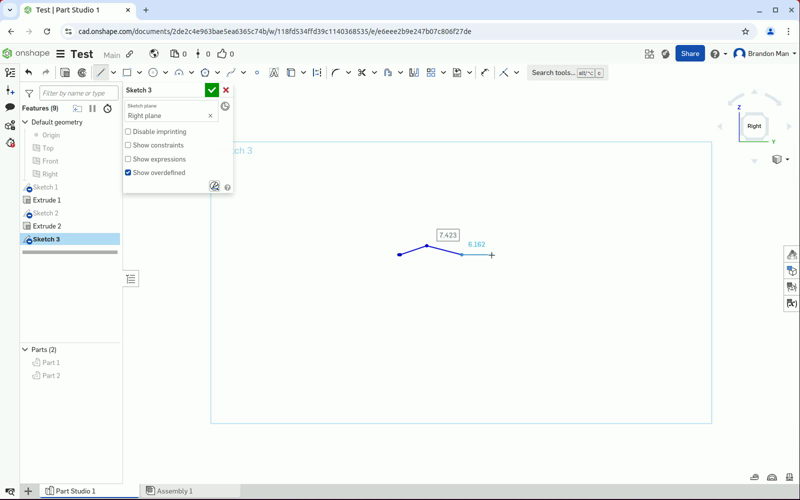
mouse_move(463, 254)
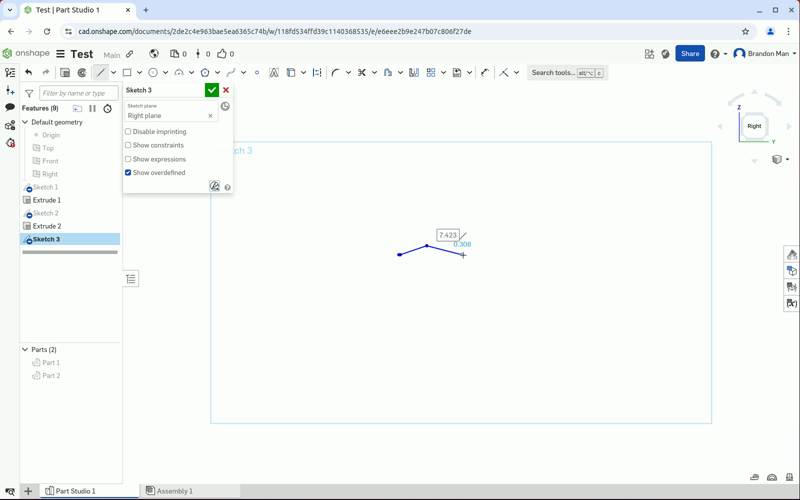
scroll(6)
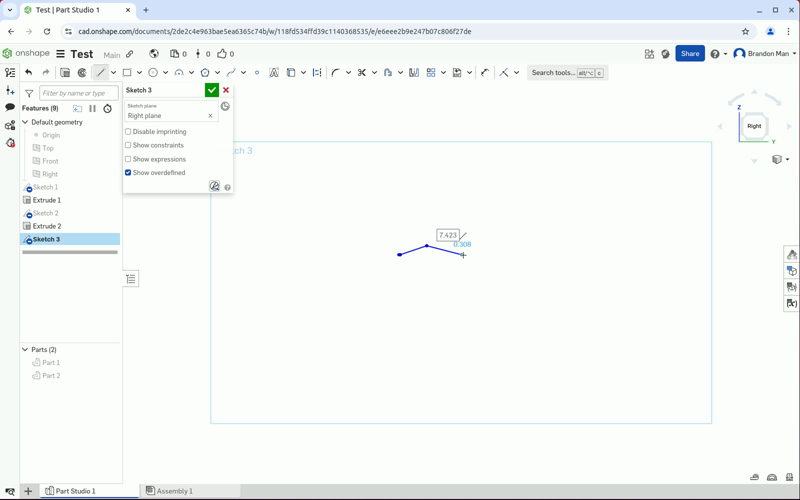
scroll(6)
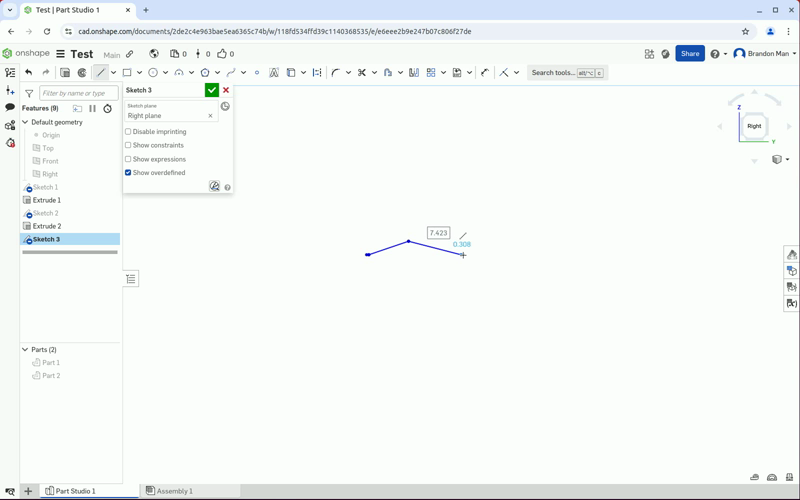
scroll(6)
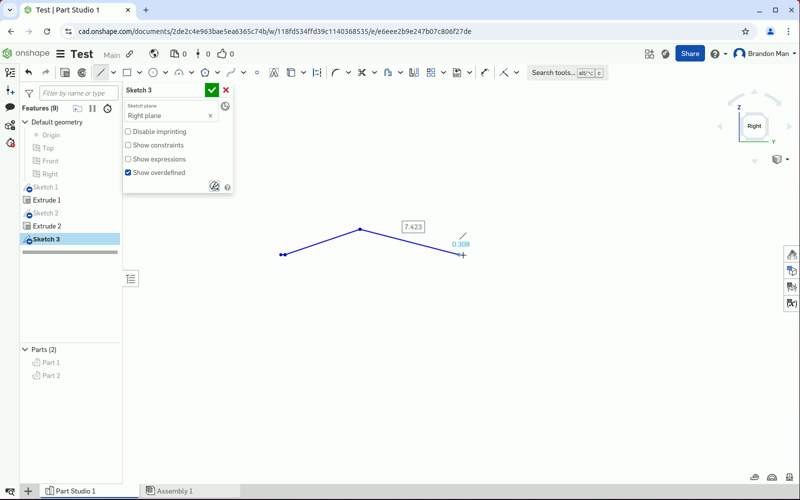
scroll(6)
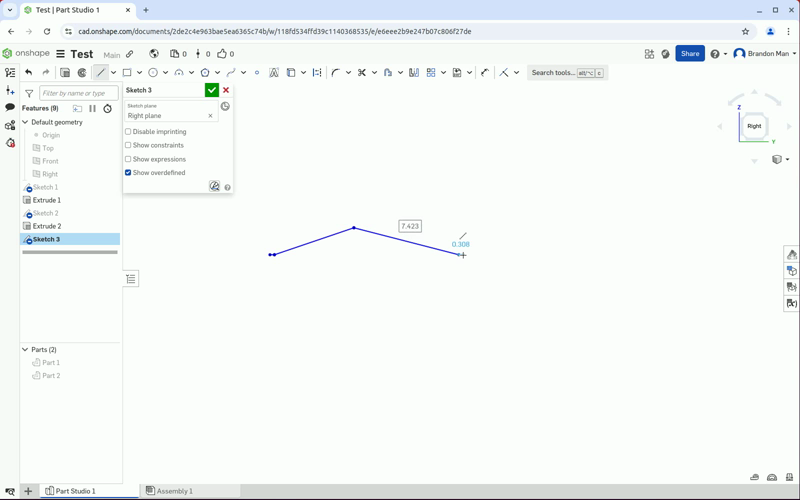
scroll(6)
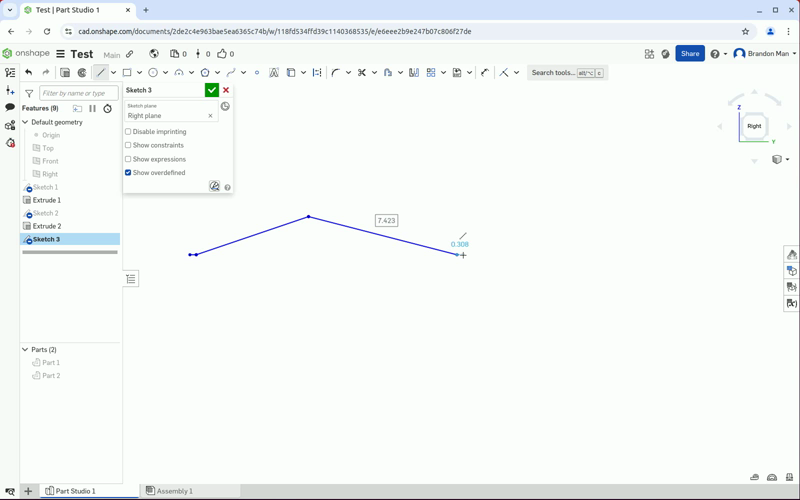
scroll(6)
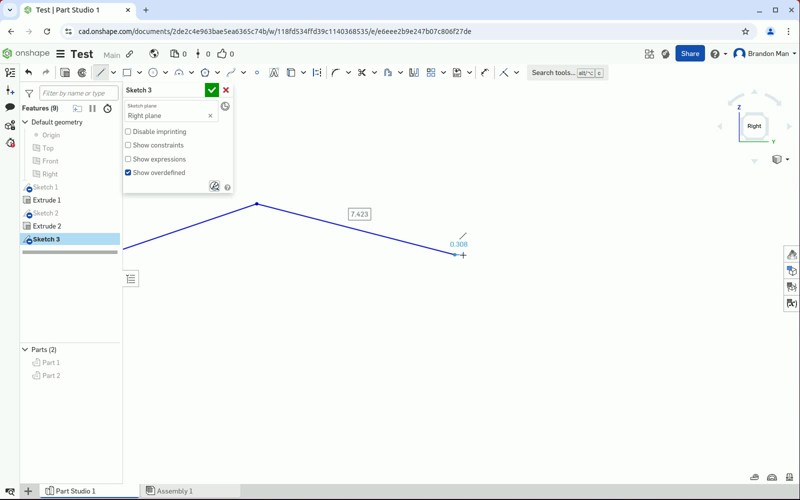
scroll(6)
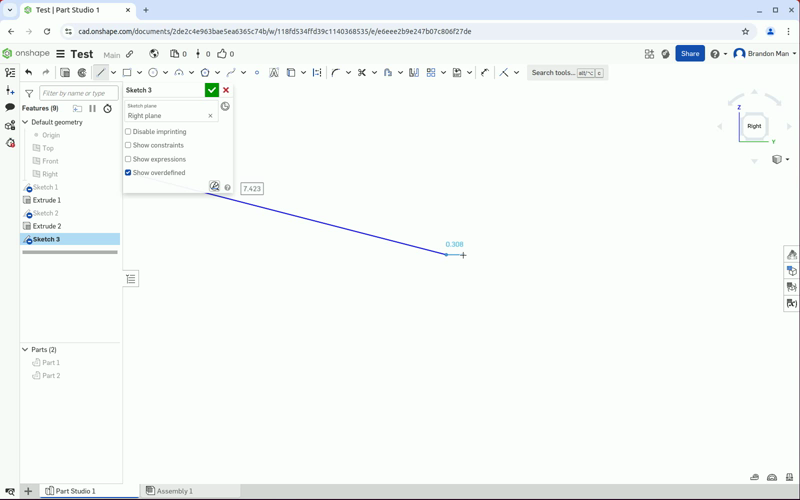
click(463, 254)
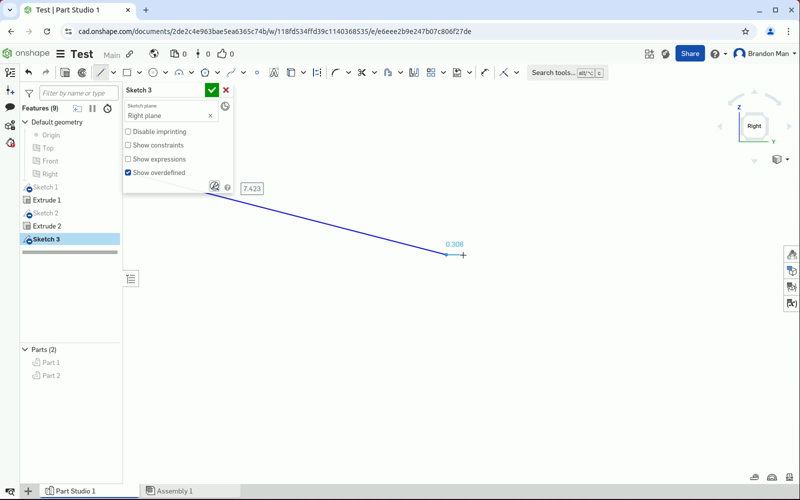
scroll(-6)
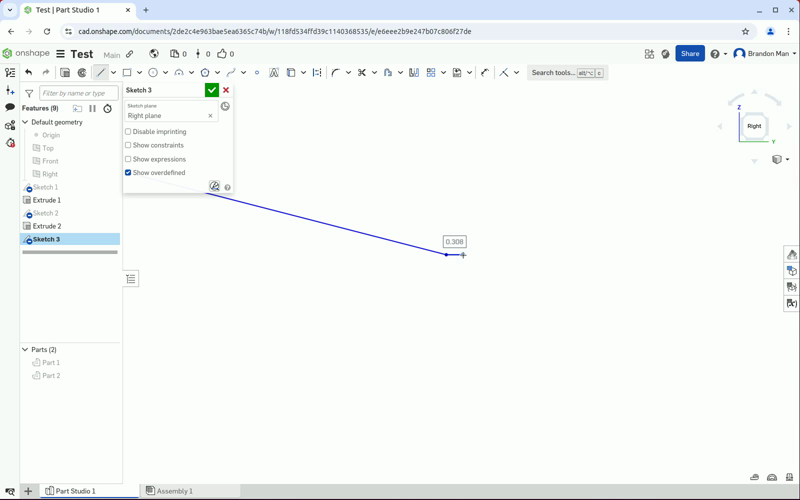
scroll(-6)
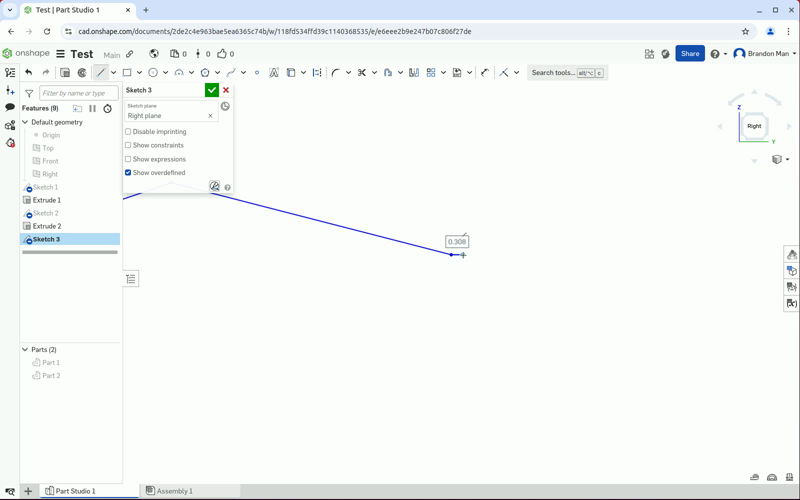
scroll(-6)
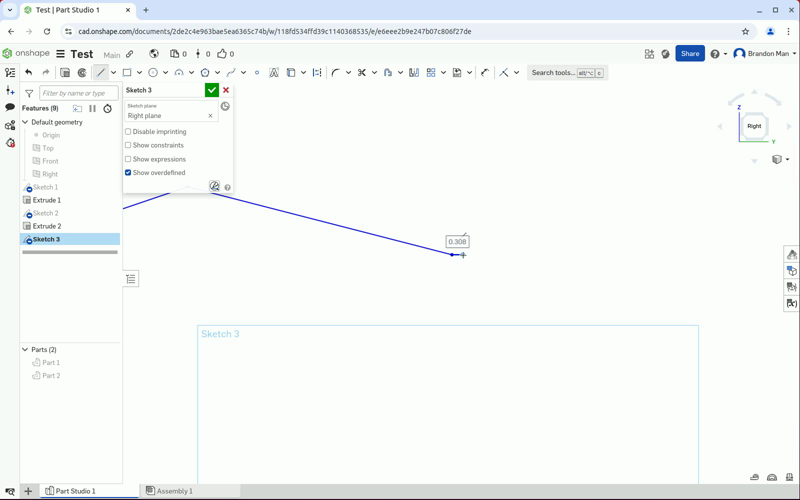
scroll(-6)
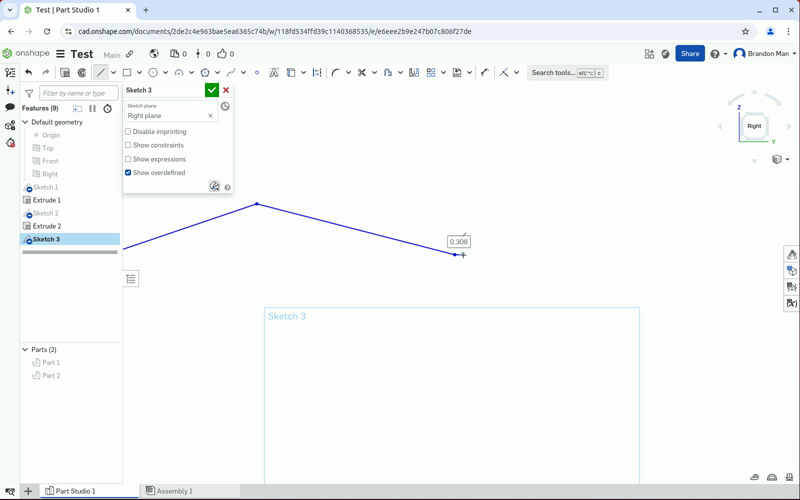
scroll(-6)
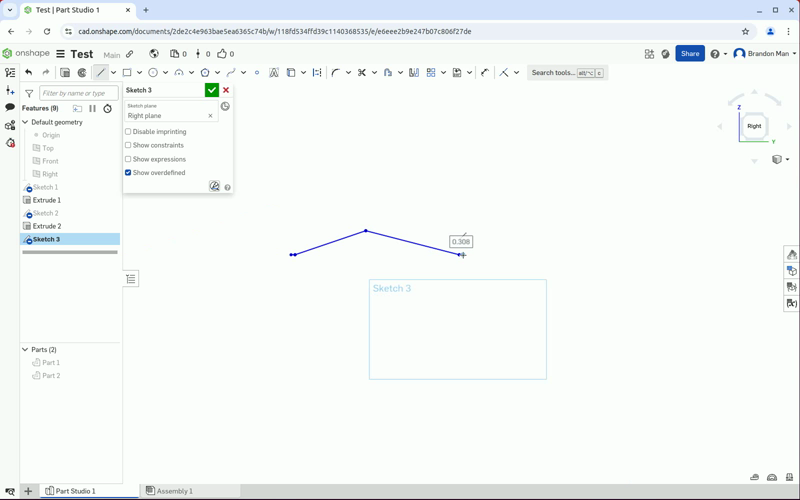
scroll(-6)
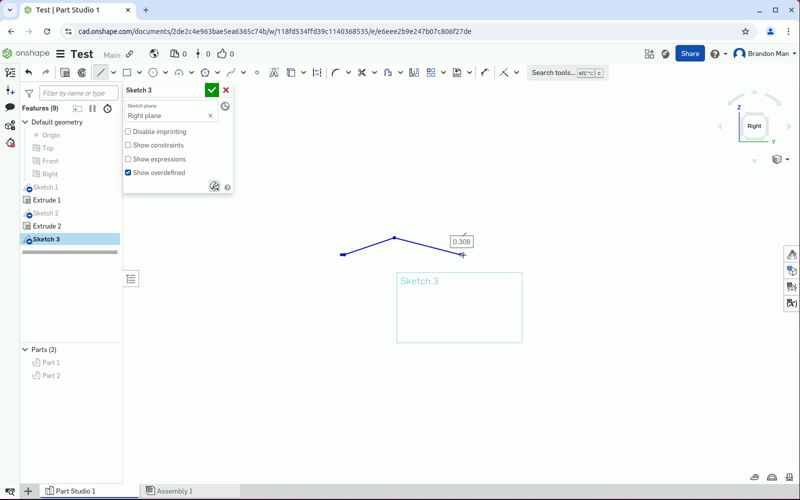
scroll(-6)
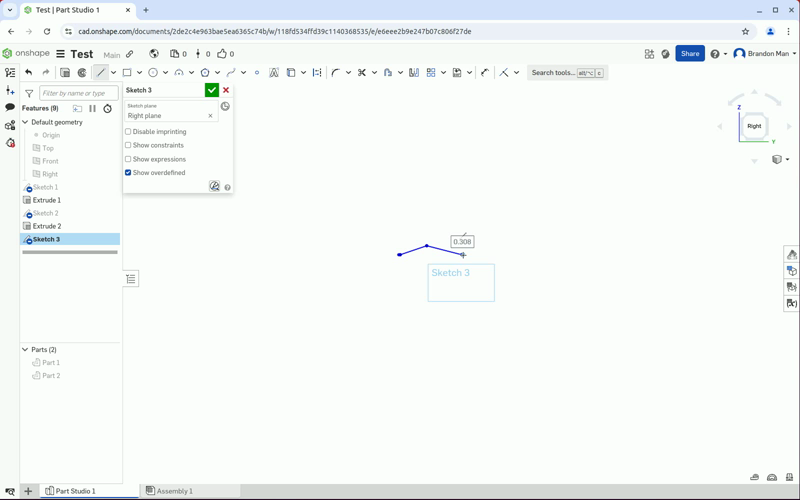
key_up(shift)
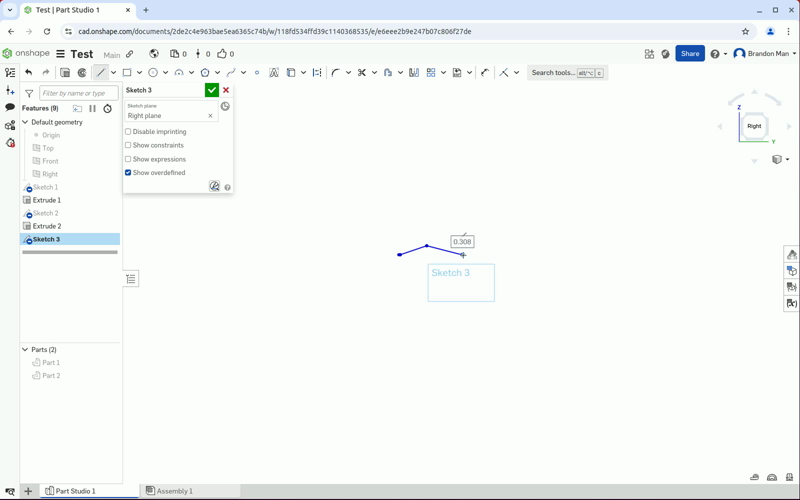
key_down(shift)
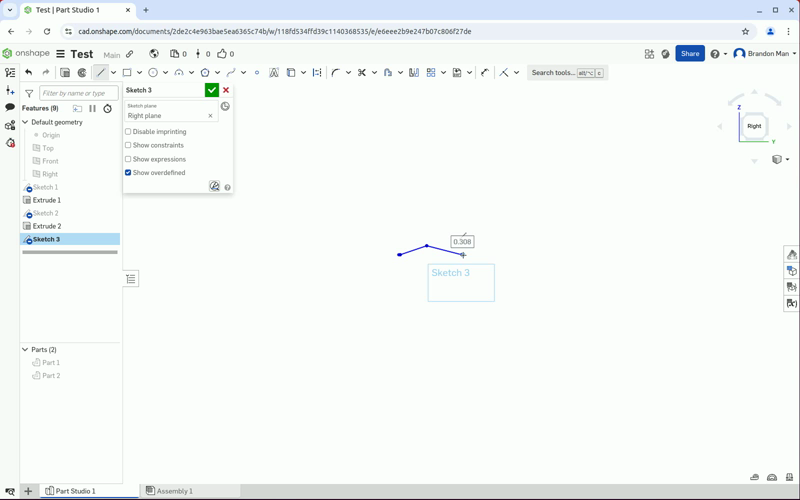
mouse_move(493, 254)
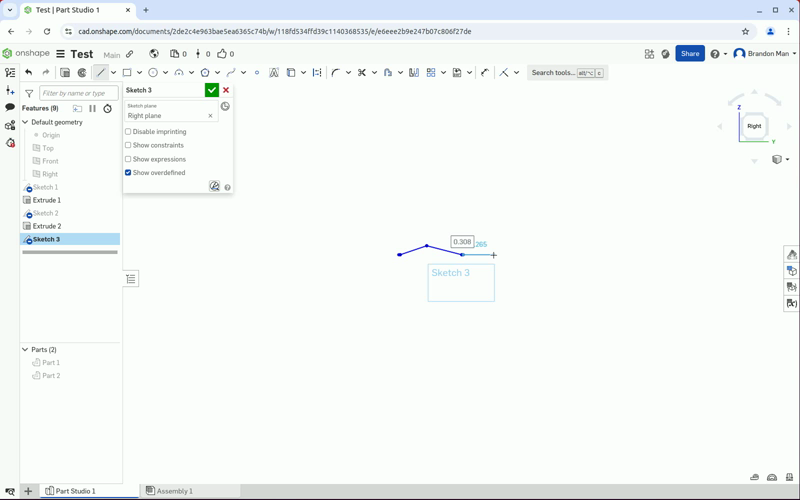
mouse_move(426, 245)
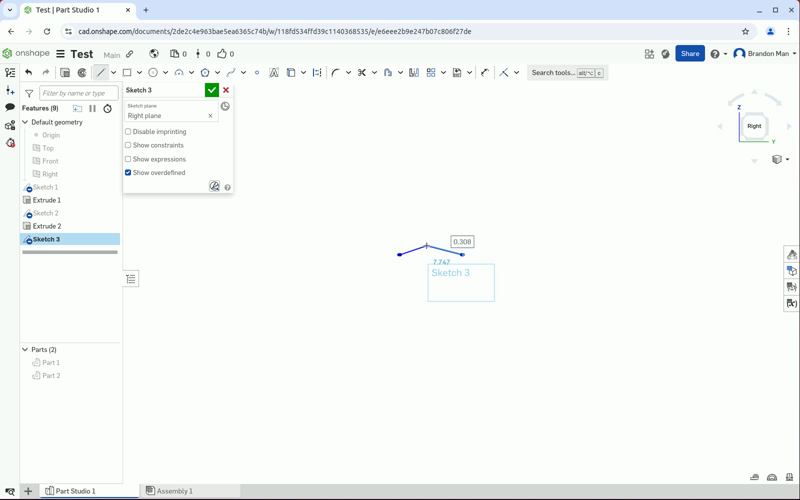
scroll(6)
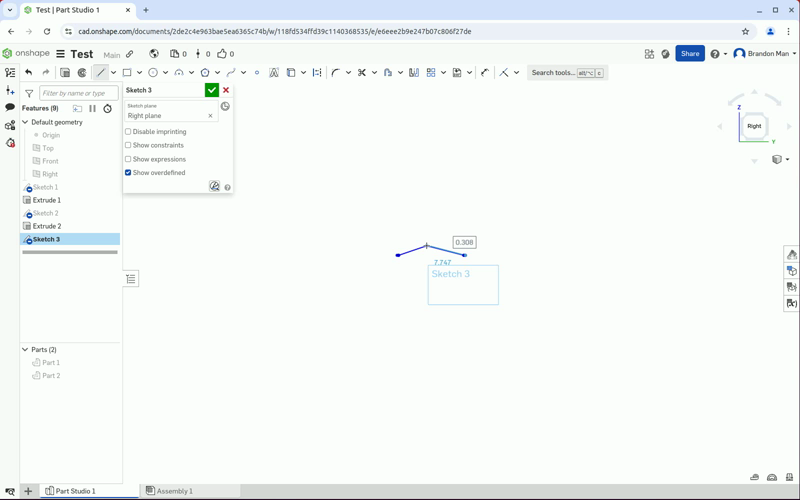
scroll(6)
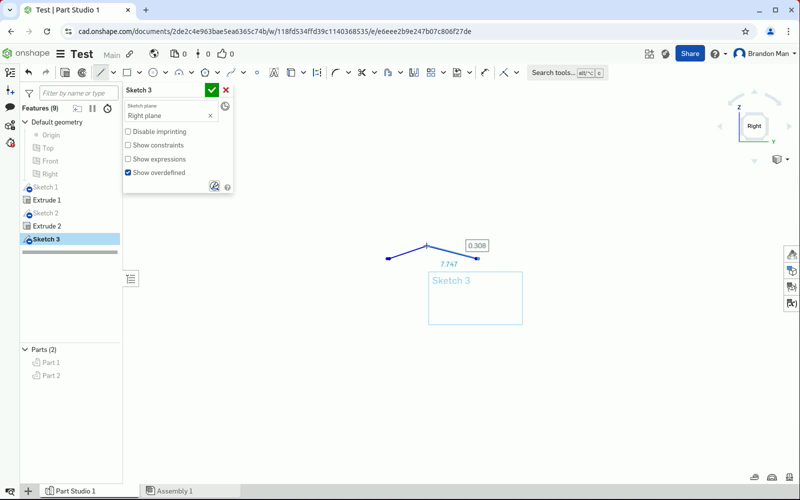
scroll(6)
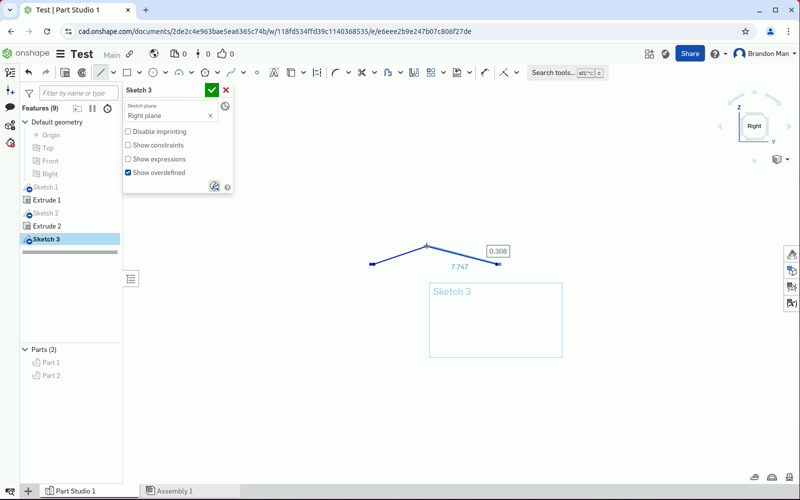
scroll(6)
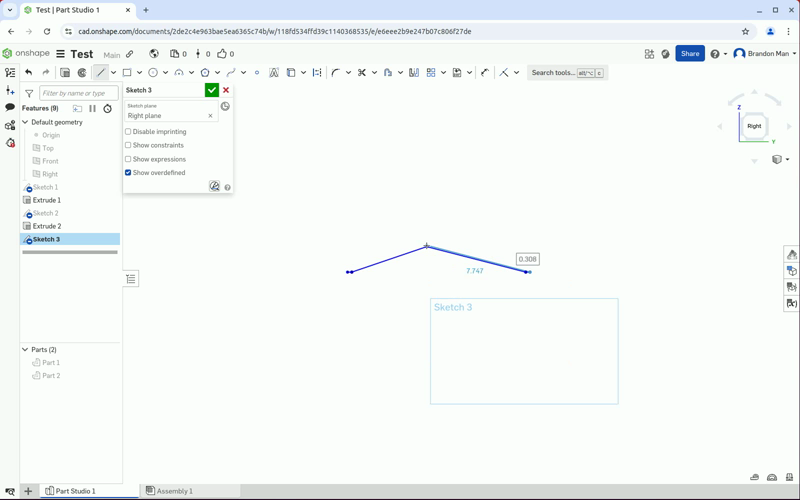
scroll(6)
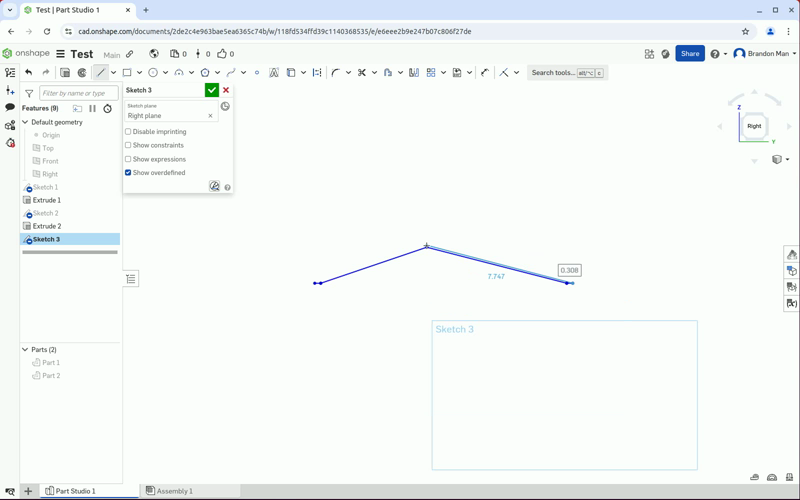
scroll(6)
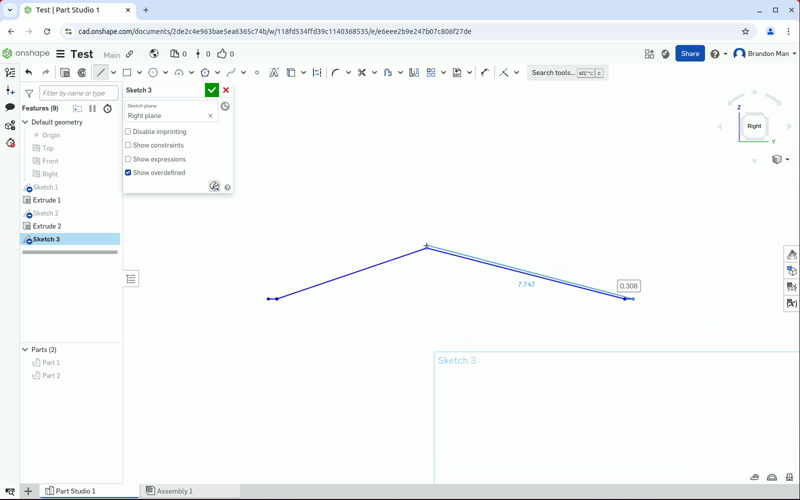
scroll(6)
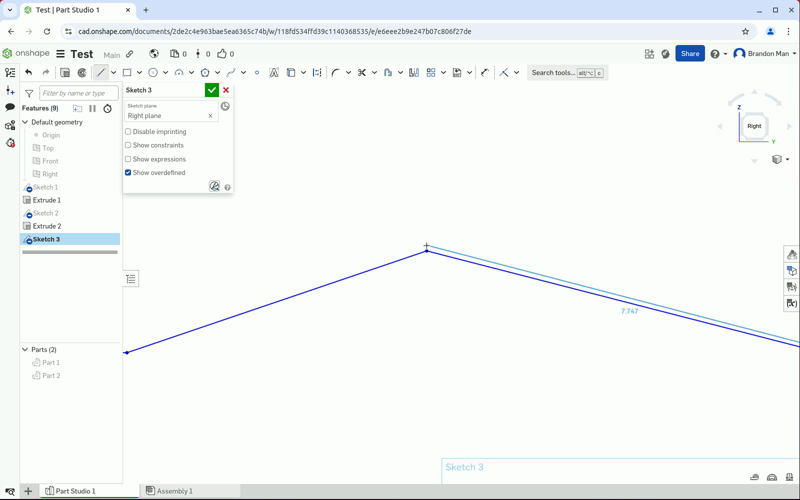
click(426, 245)
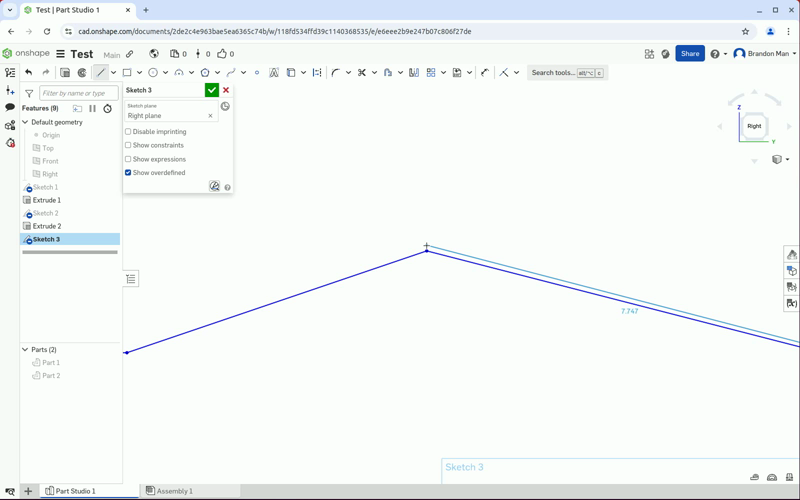
scroll(-6)
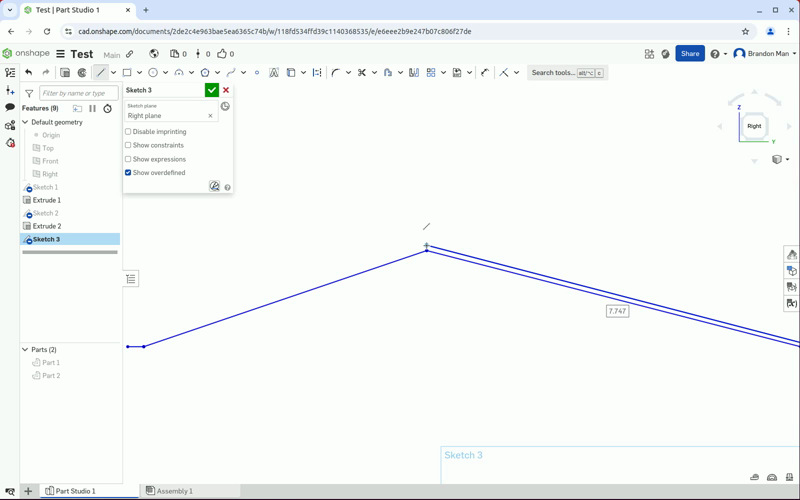
scroll(-6)
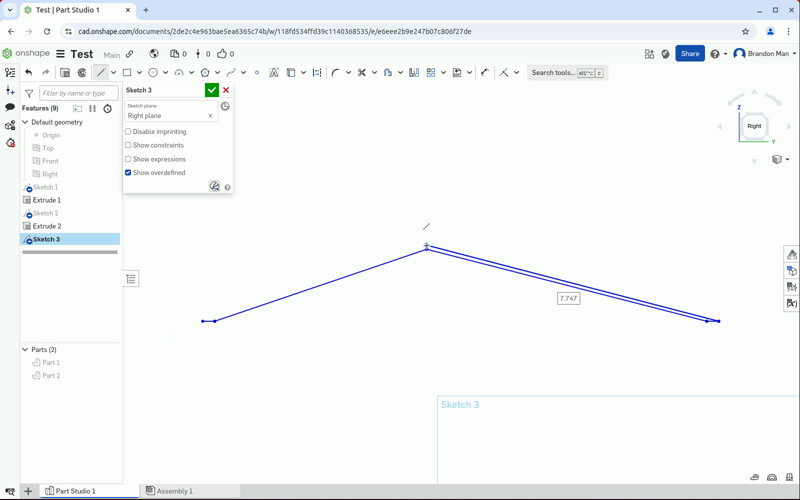
scroll(-6)
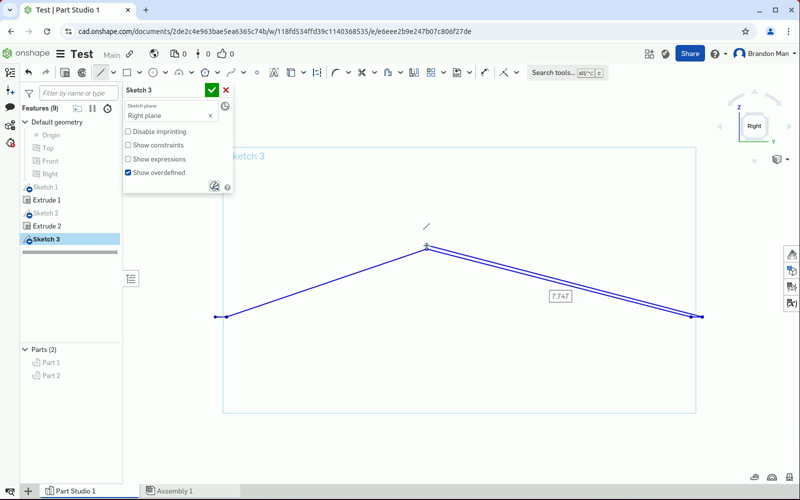
scroll(-6)
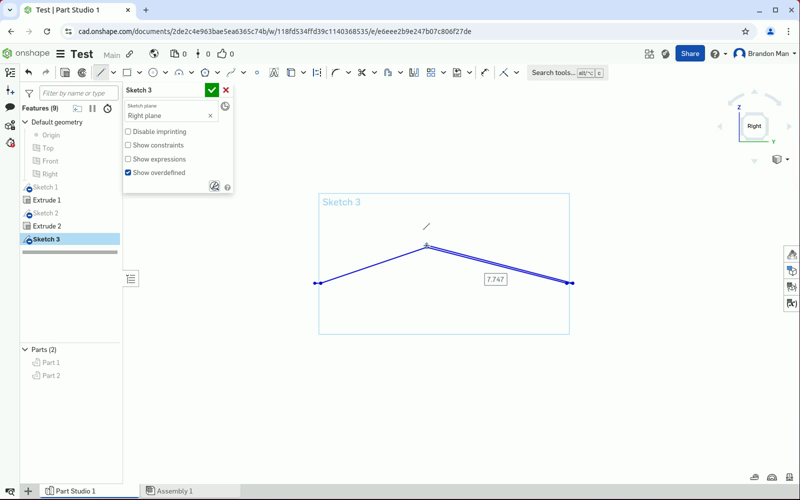
scroll(-6)
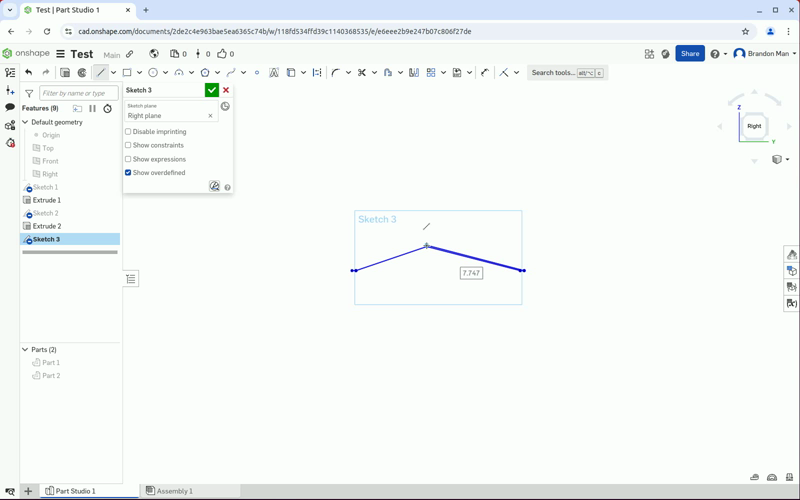
scroll(-6)
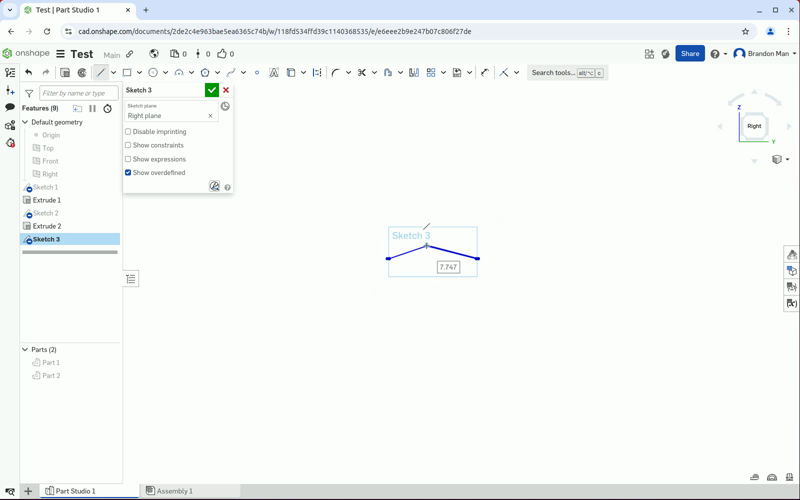
scroll(-6)
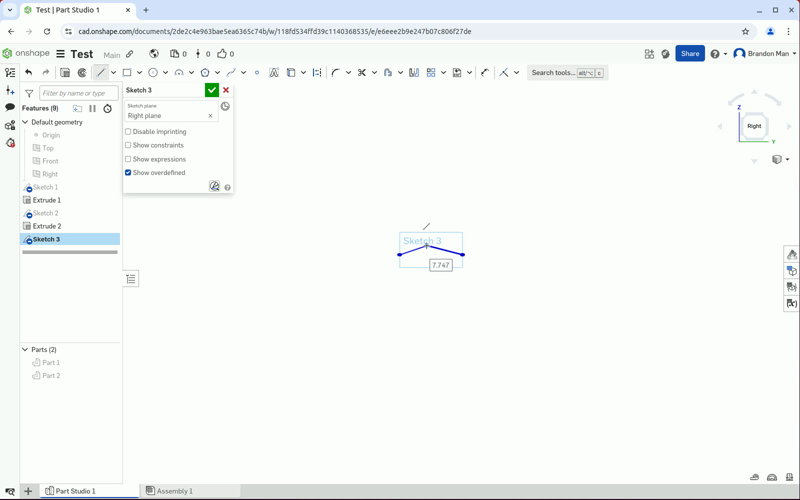
key_up(shift)
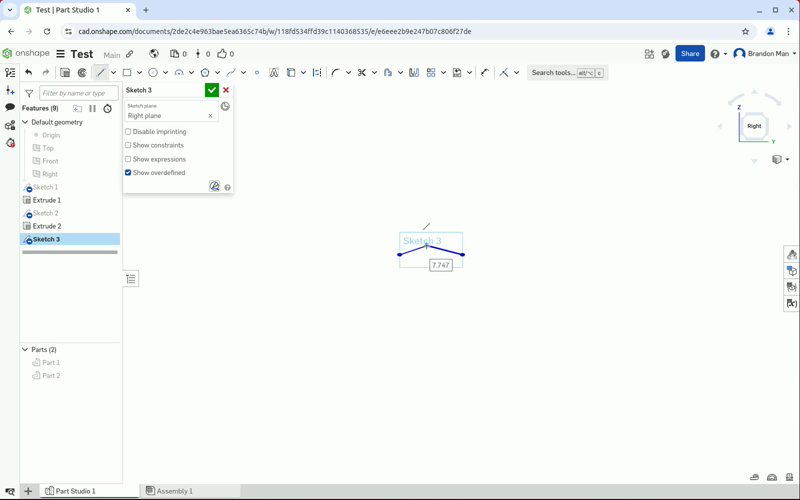
mouse_move(456, 245)
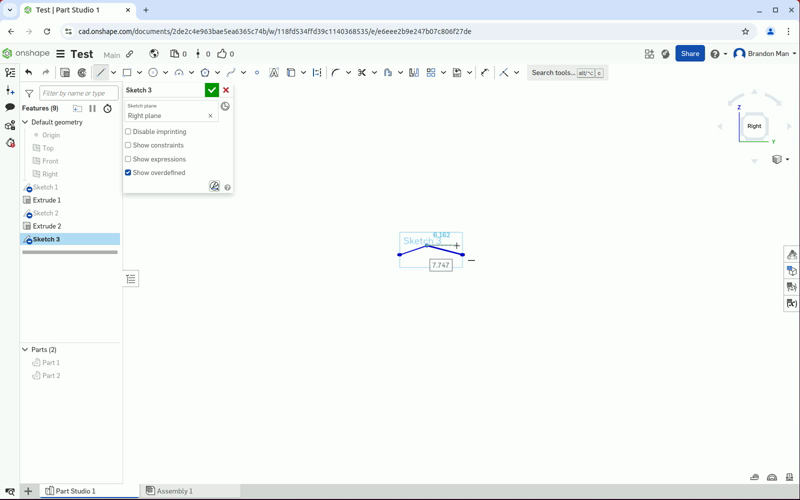
key_down(shift)
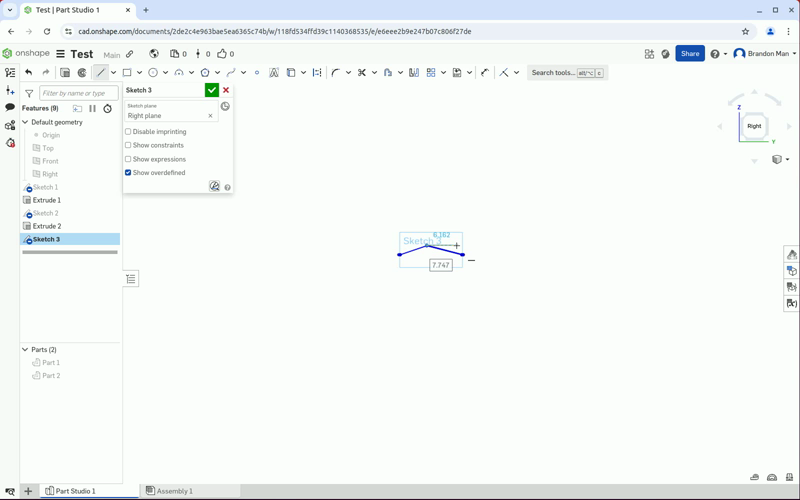
mouse_move(398, 254)
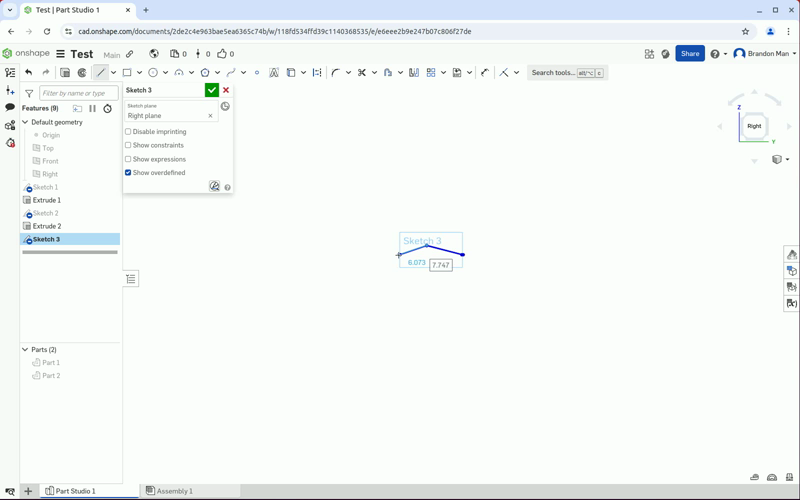
scroll(6)
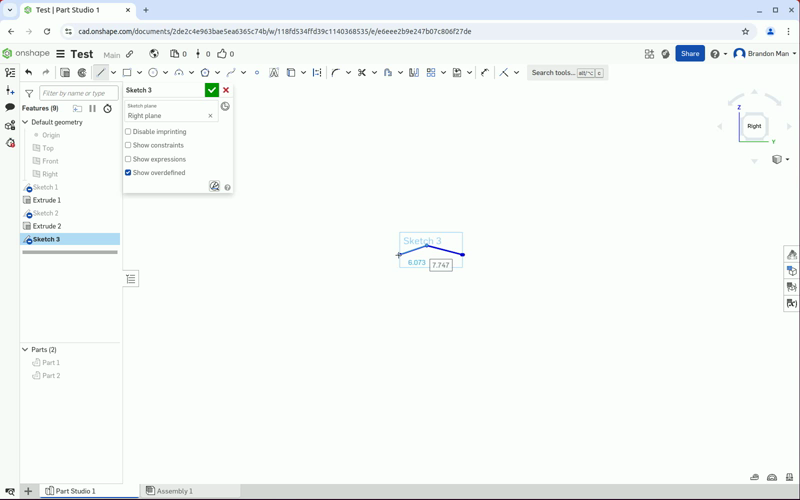
scroll(6)
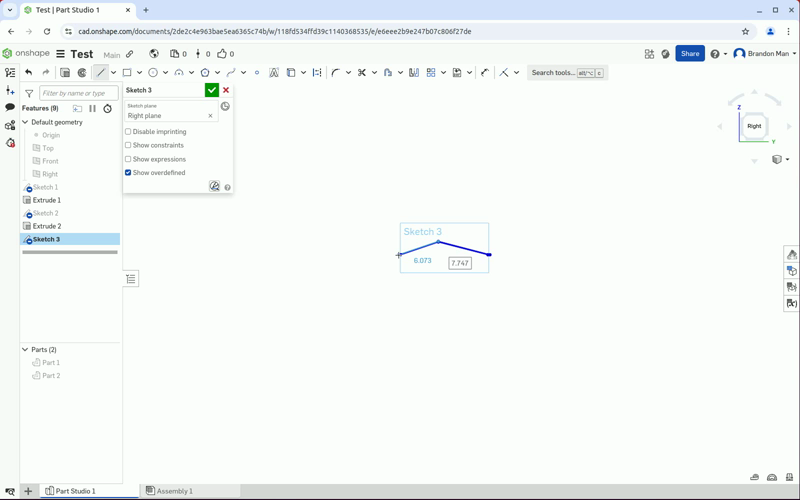
scroll(6)
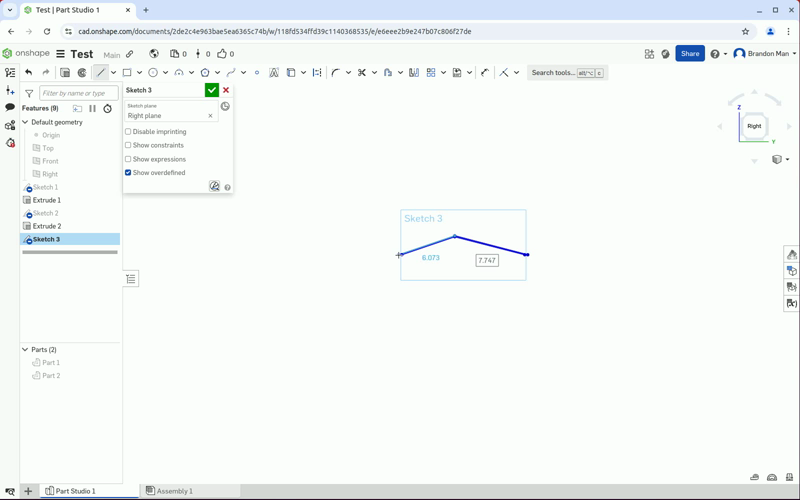
scroll(6)
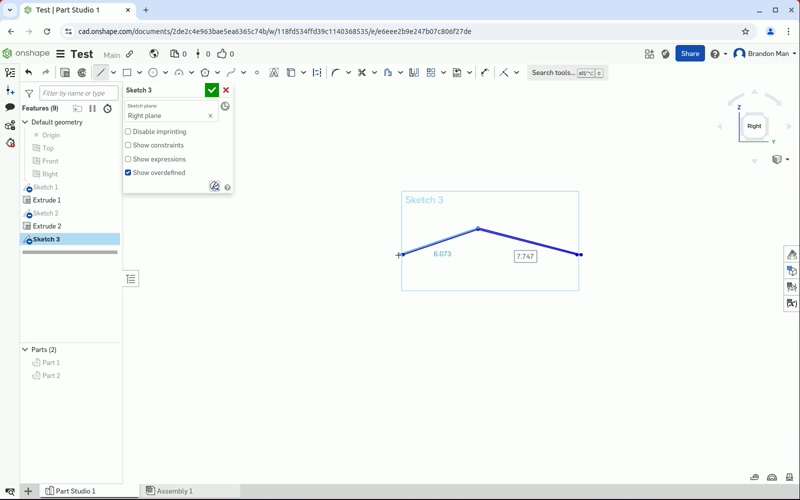
scroll(6)
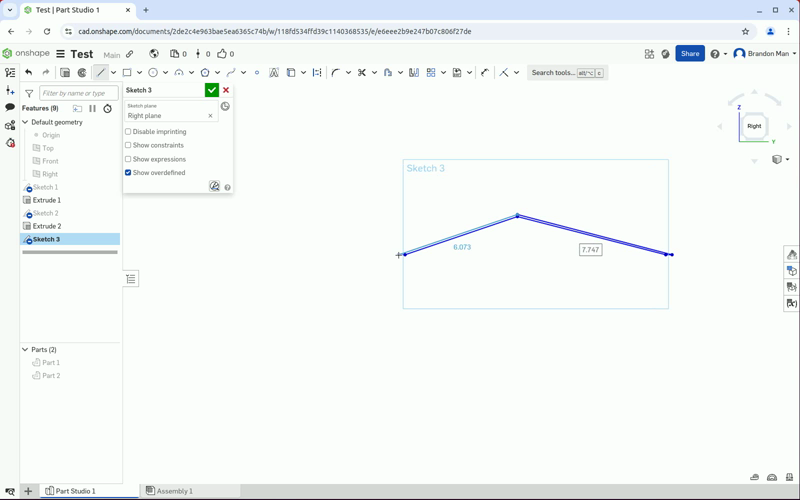
scroll(6)
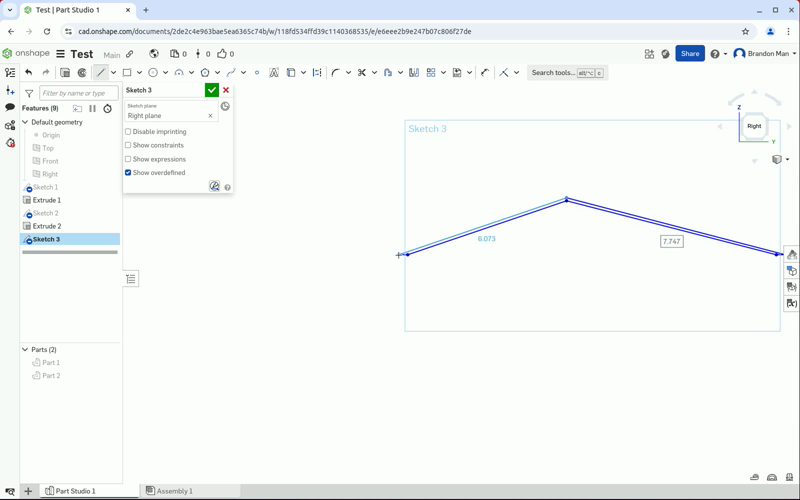
scroll(6)
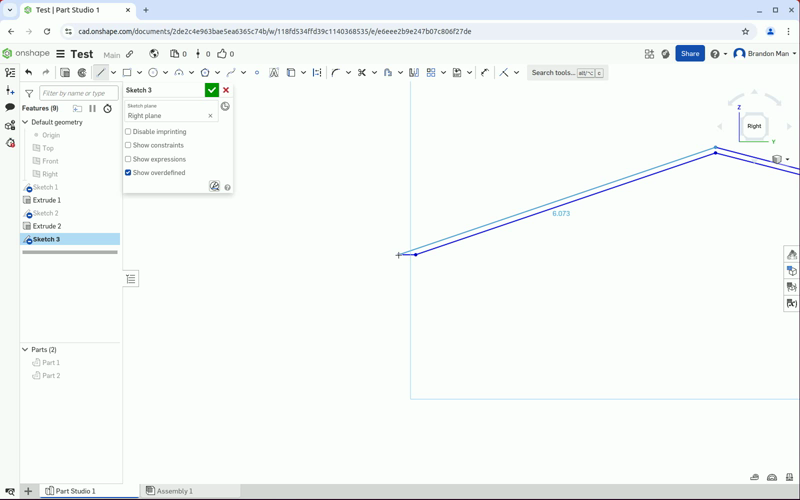
key_up(shift)
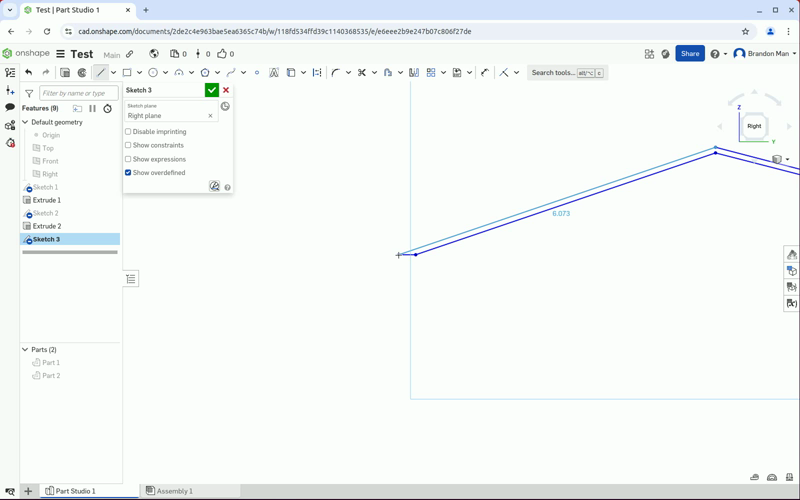
click(398, 254)
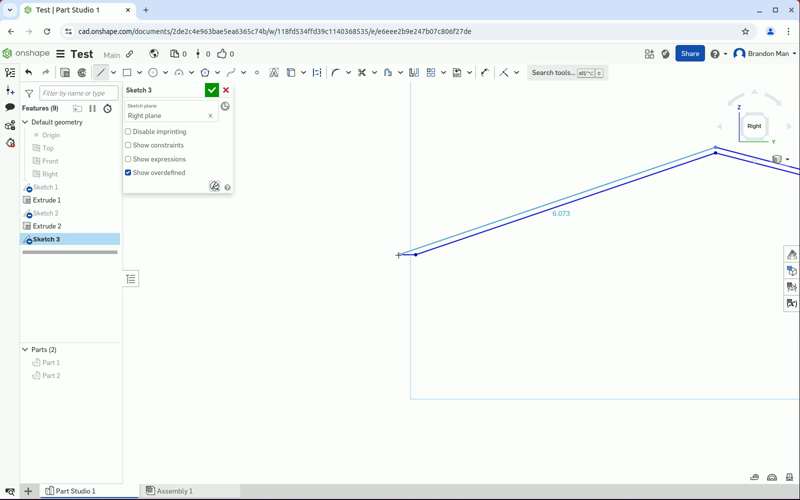
scroll(-6)
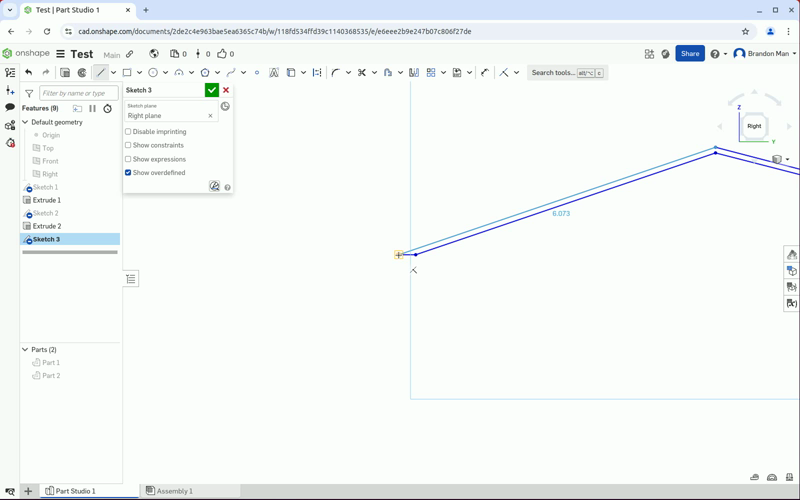
scroll(-6)
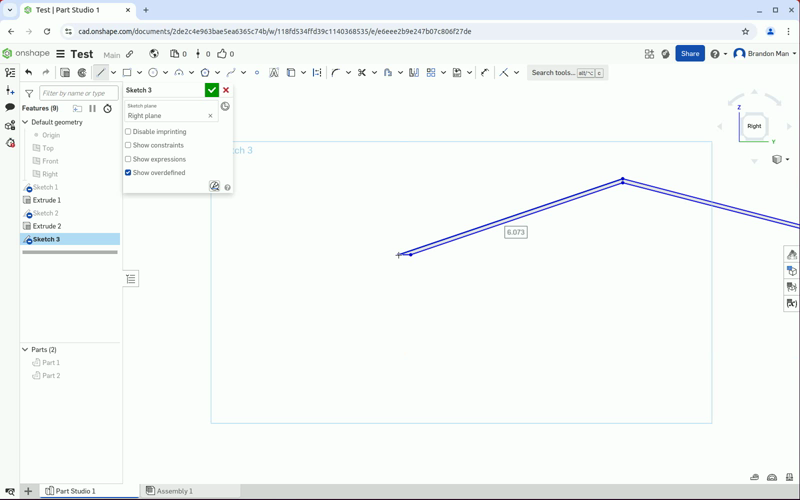
scroll(-6)
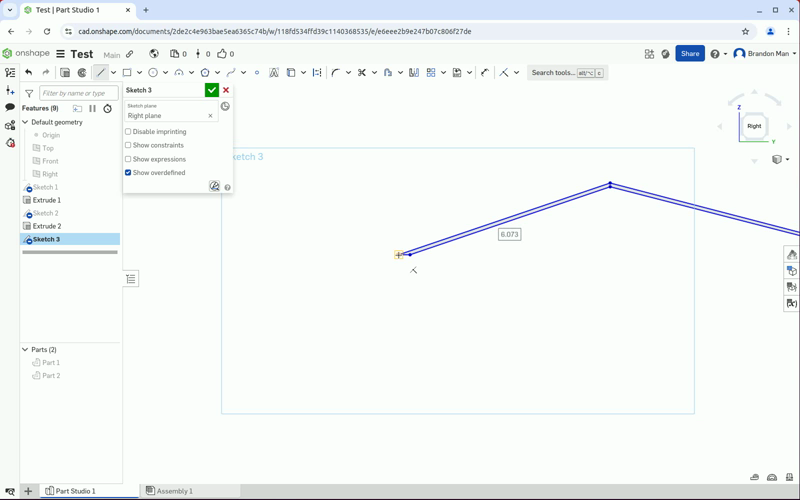
scroll(-6)
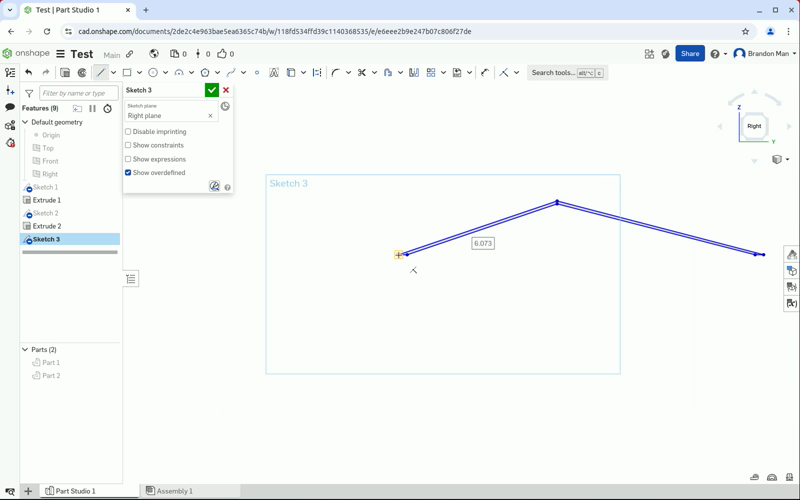
scroll(-6)
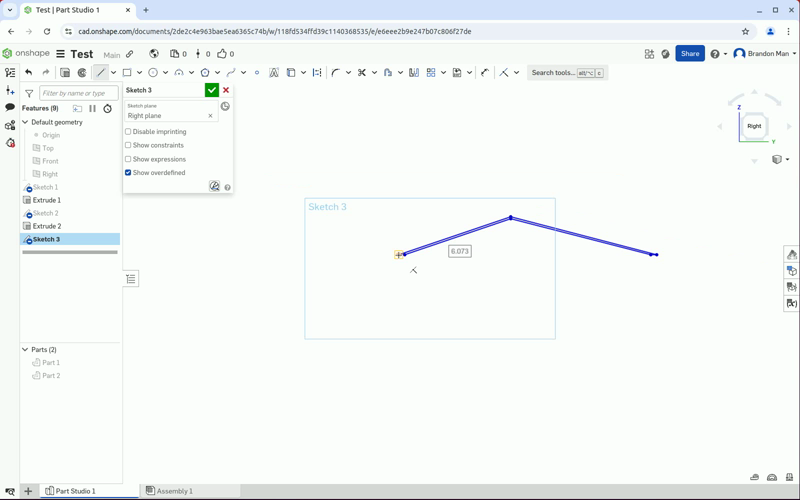
scroll(-6)
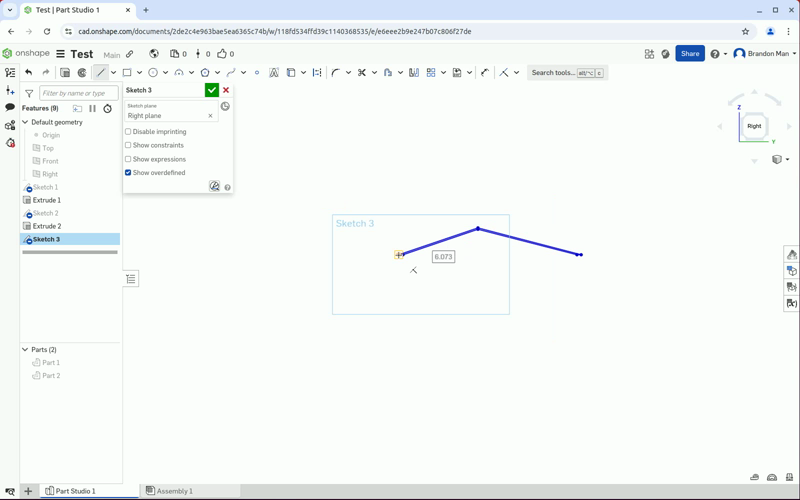
scroll(-6)
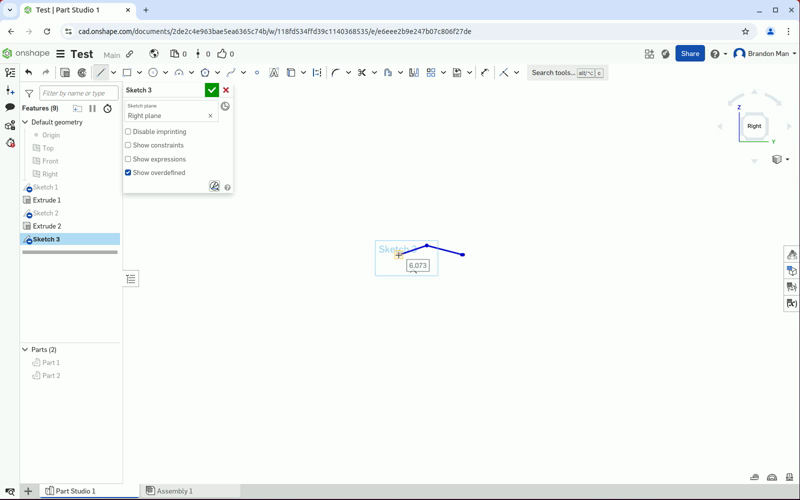
key(esc)
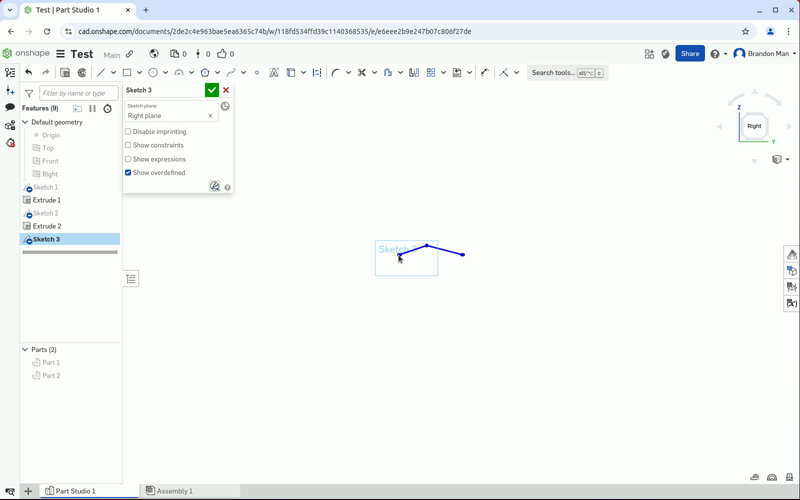
mouse_move(416, 248)
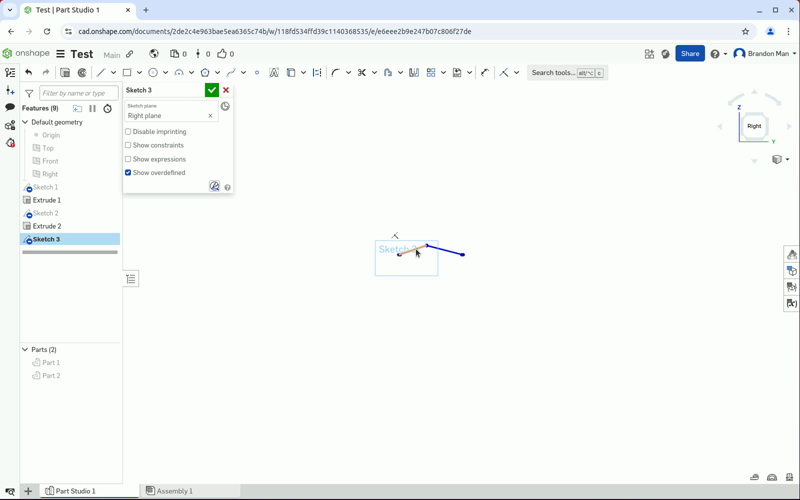
scroll(6)
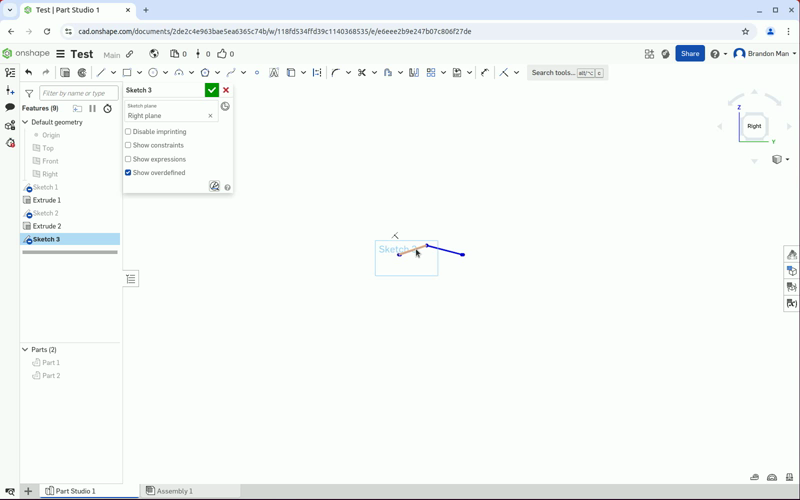
scroll(6)
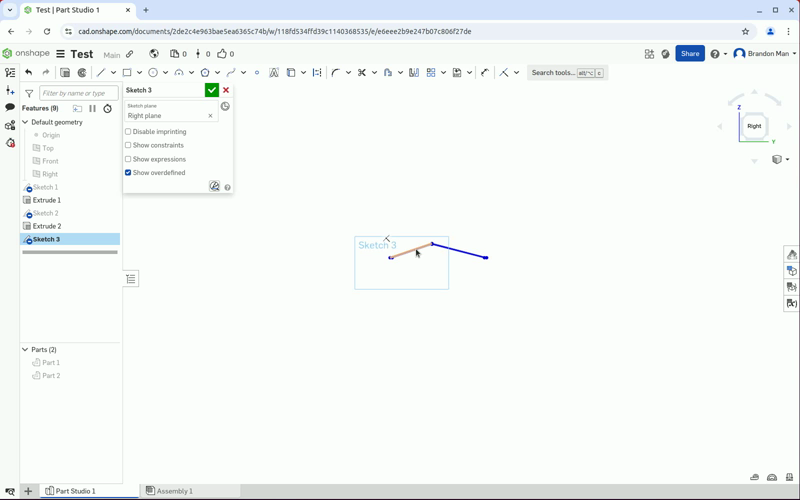
scroll(6)
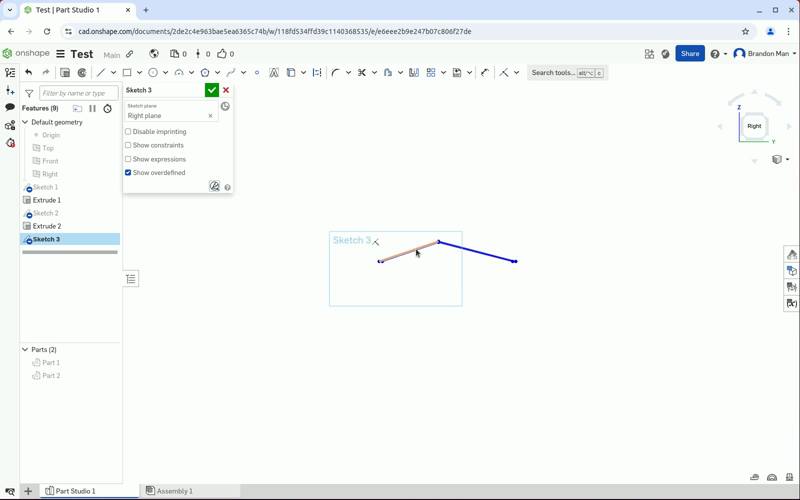
scroll(6)
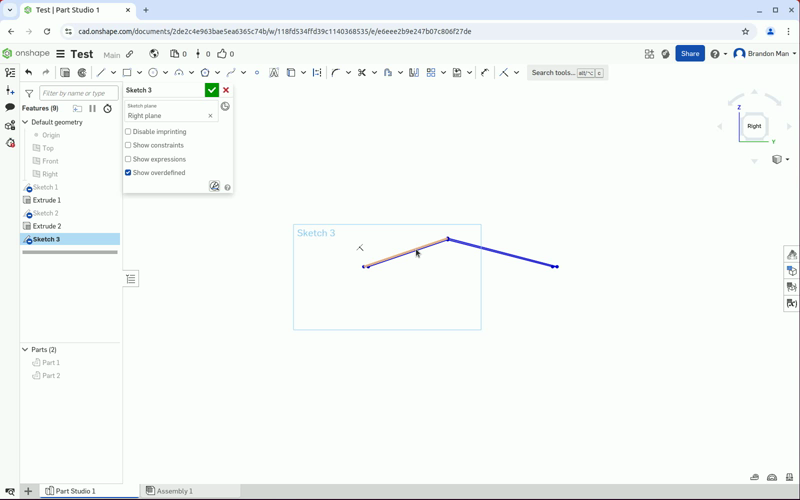
scroll(6)
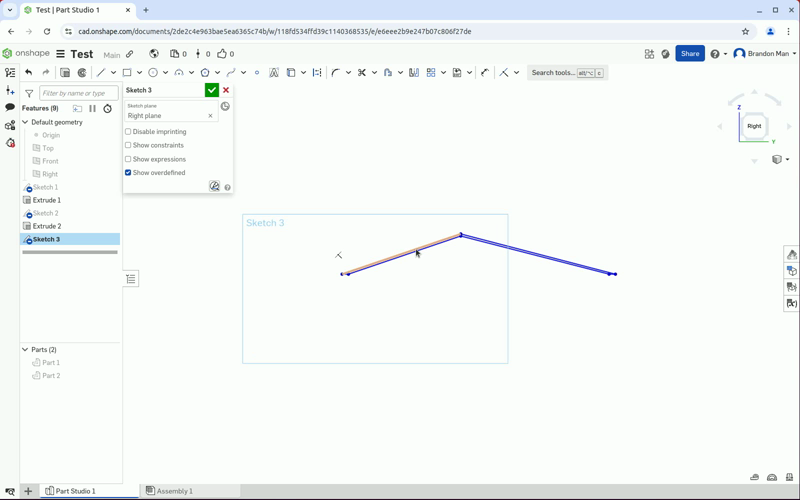
scroll(6)
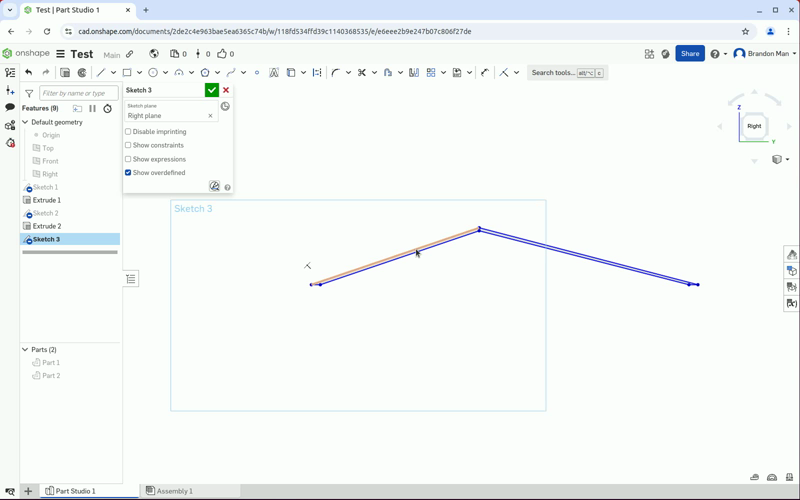
scroll(6)
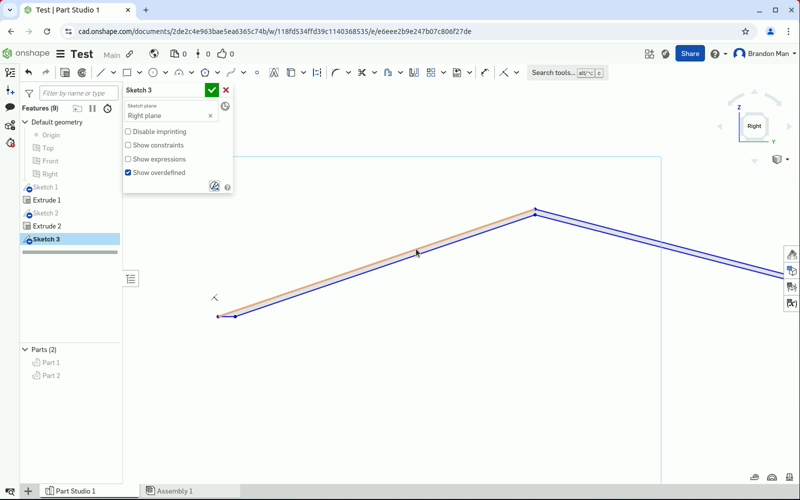
click(416, 248)
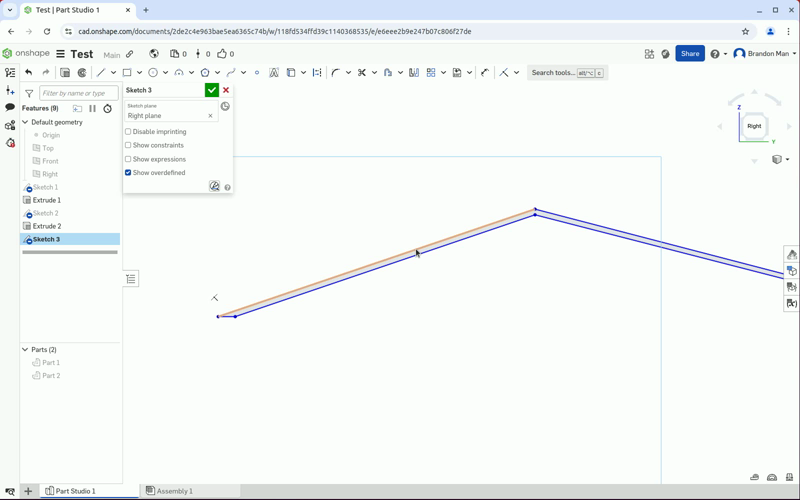
scroll(-6)
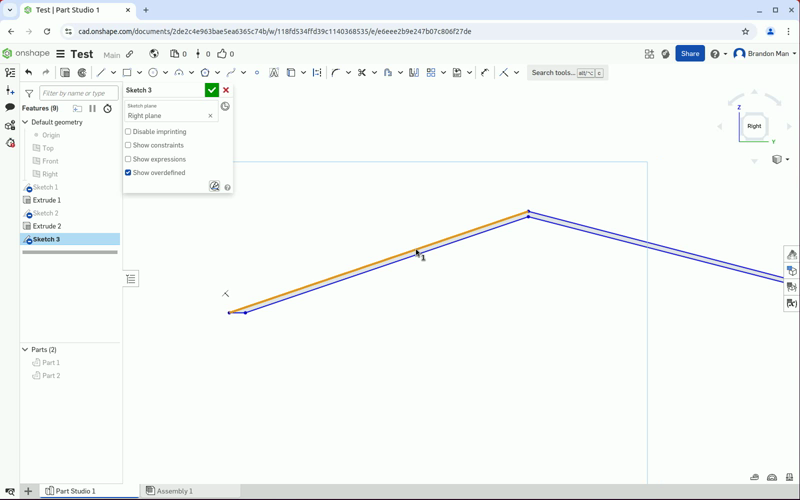
scroll(-6)
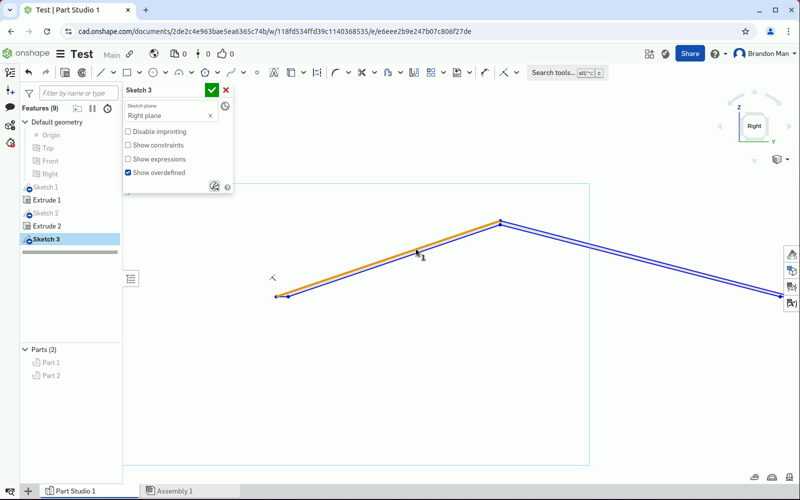
scroll(-6)
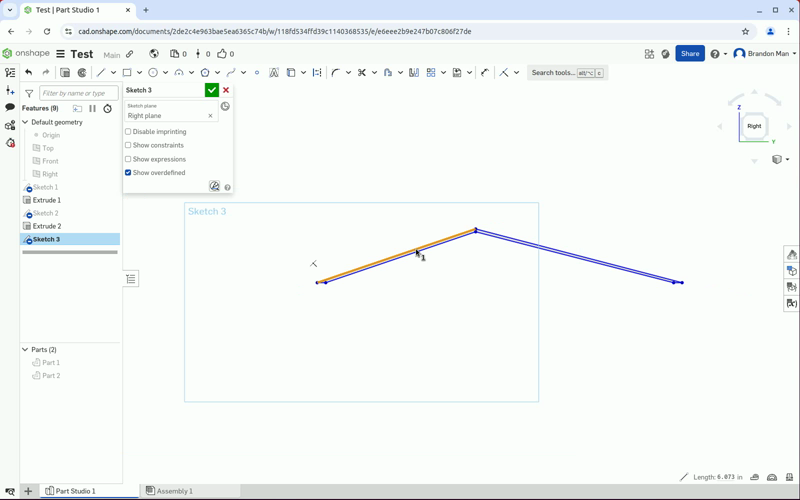
scroll(-6)
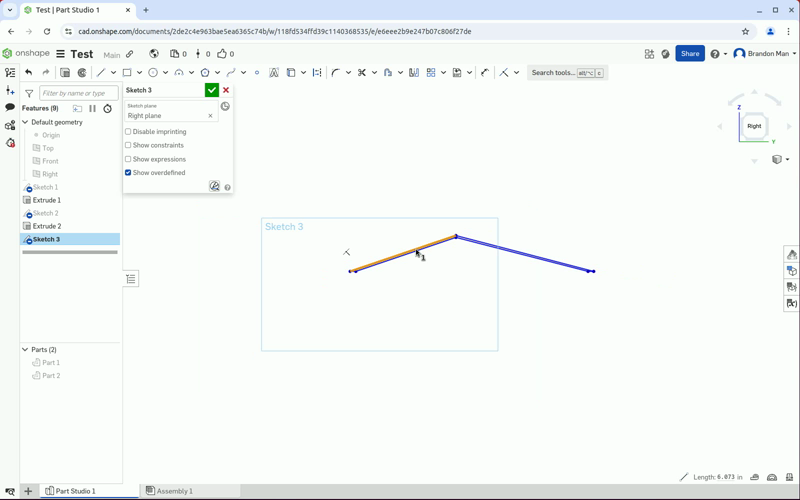
scroll(-6)
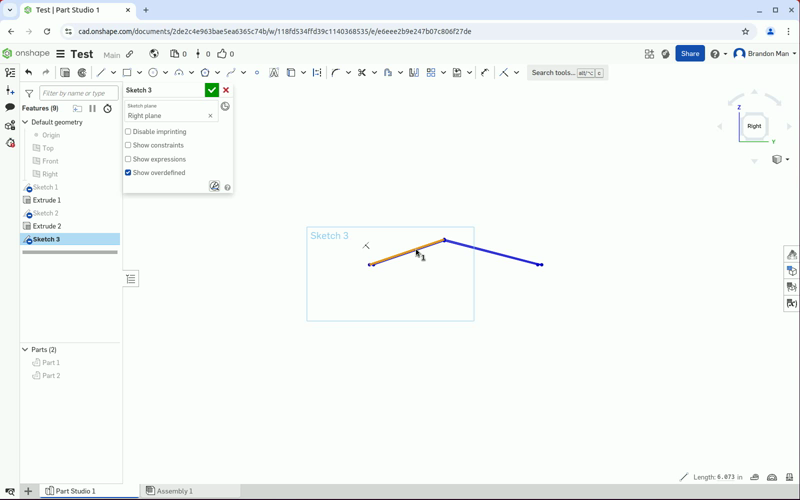
scroll(-6)
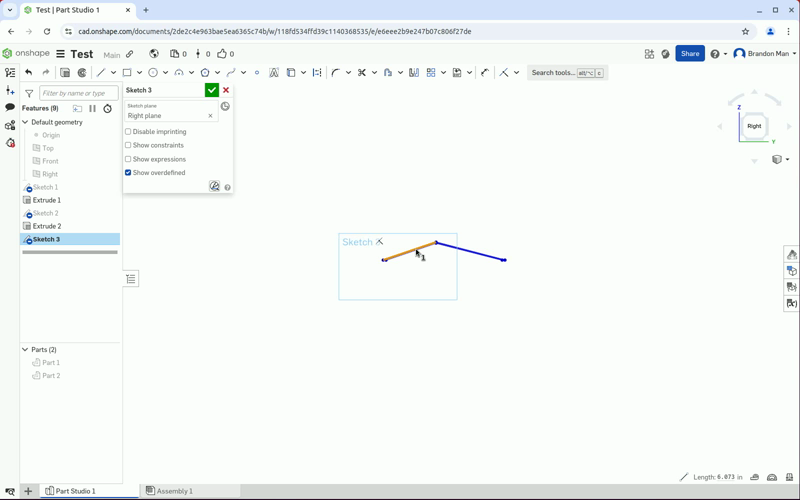
scroll(-6)
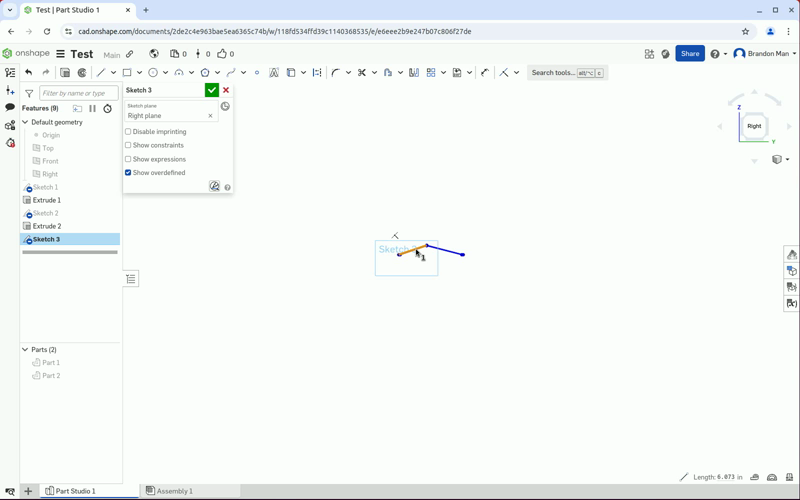
mouse_move(73, 352)
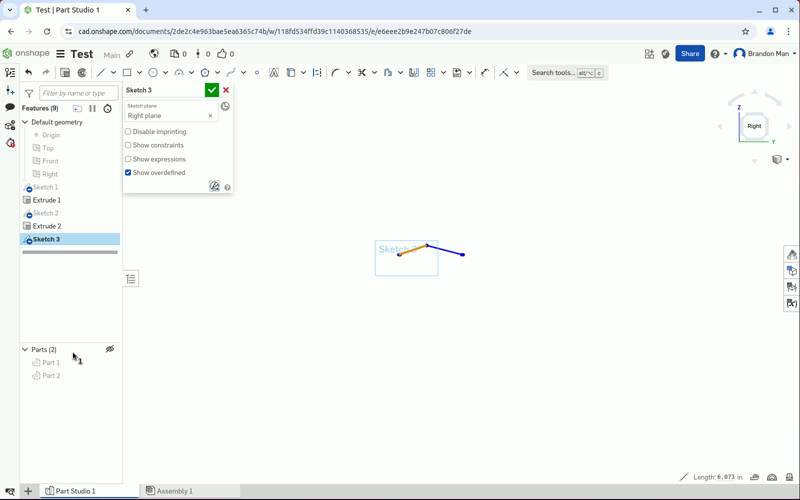
key(shift+y)
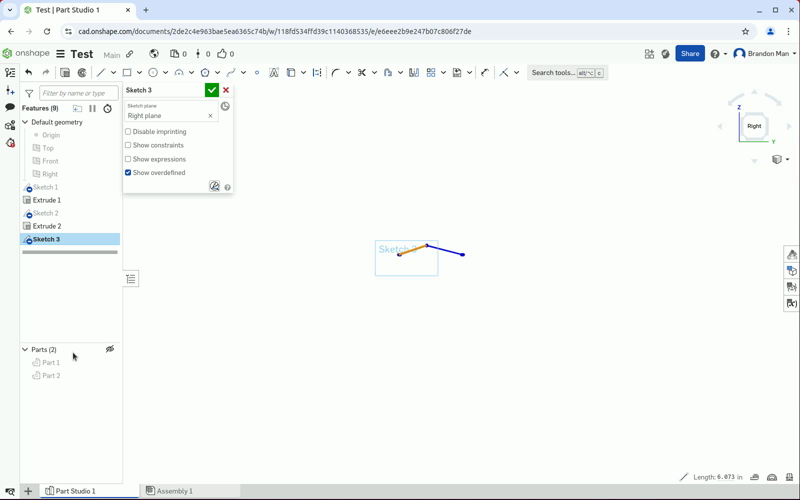
key(shift+e)
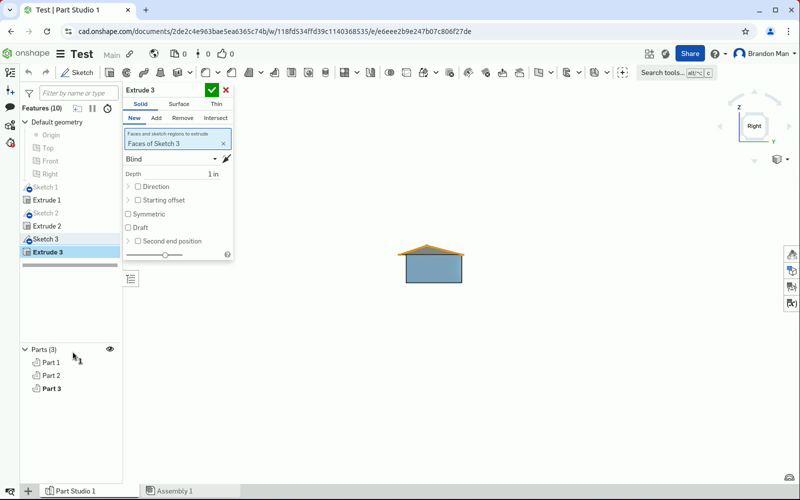
mouse_move(143, 106)
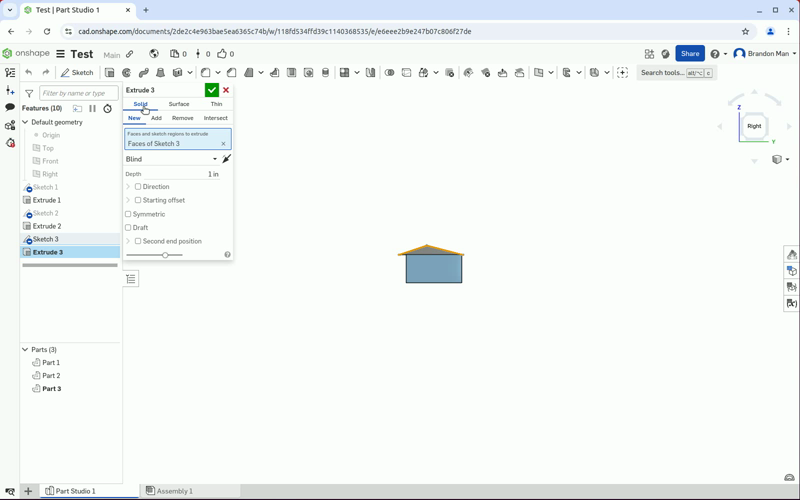
click(143, 106)
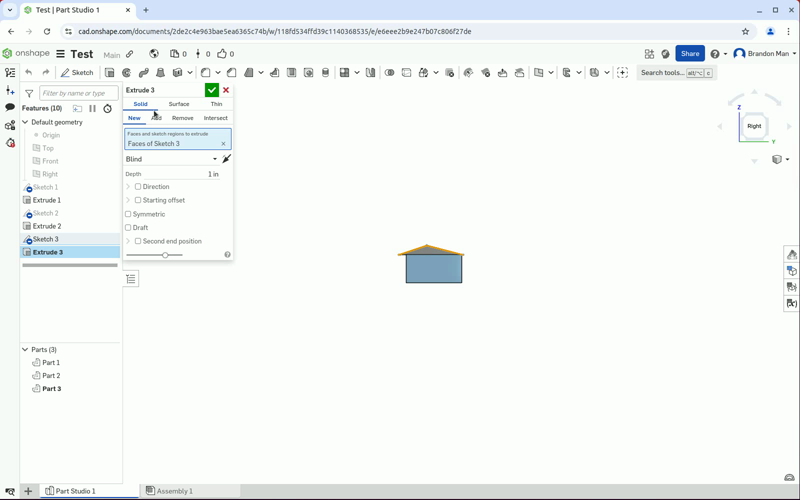
mouse_move(186, 120)
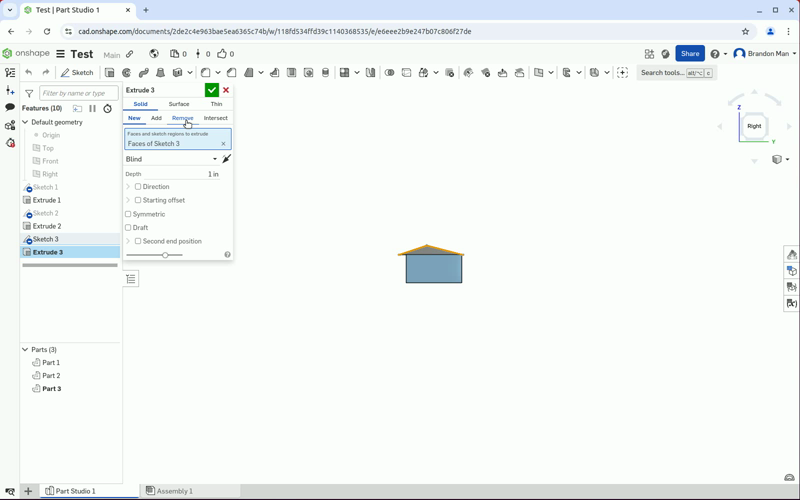
click(186, 120)
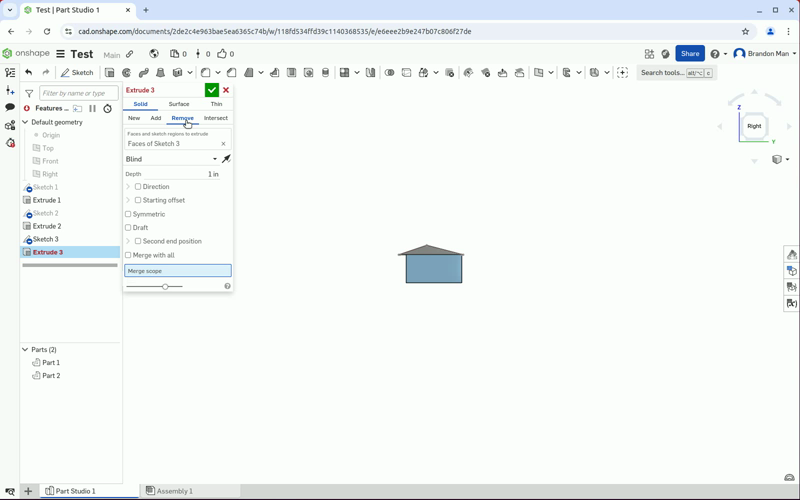
key(tab, 4)
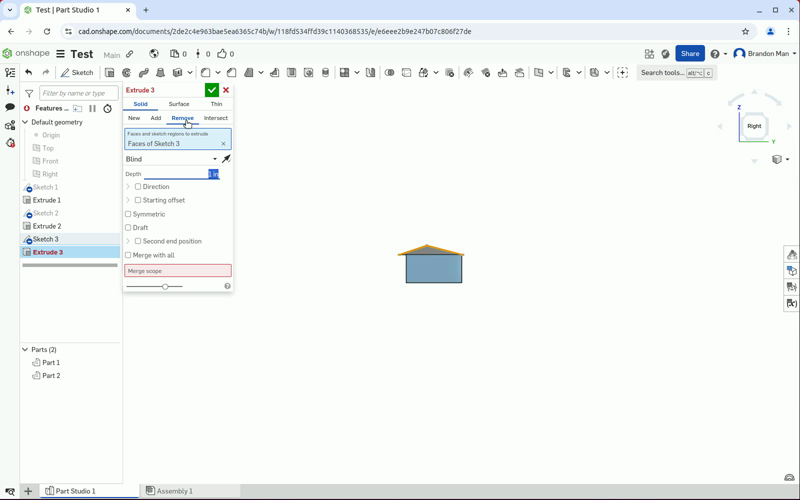
text(23.108)
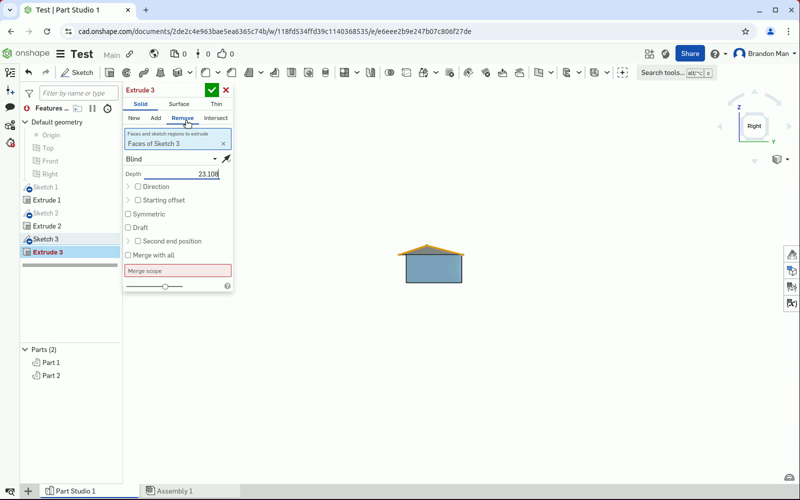
key(tab, 6)
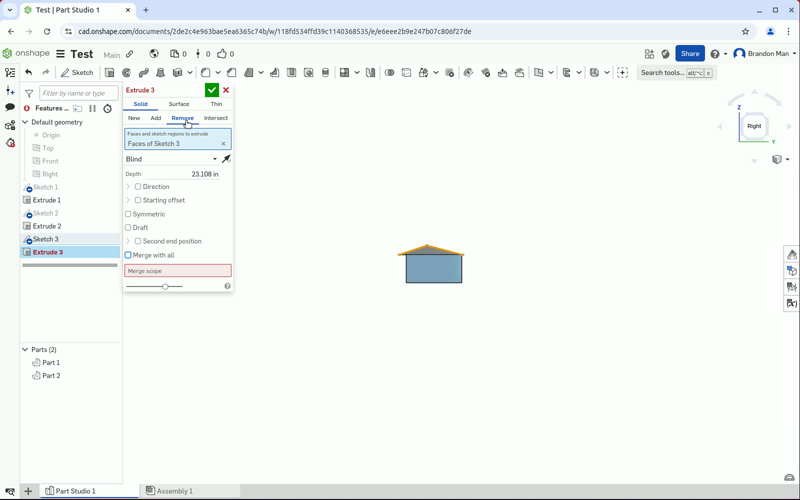
key(space)
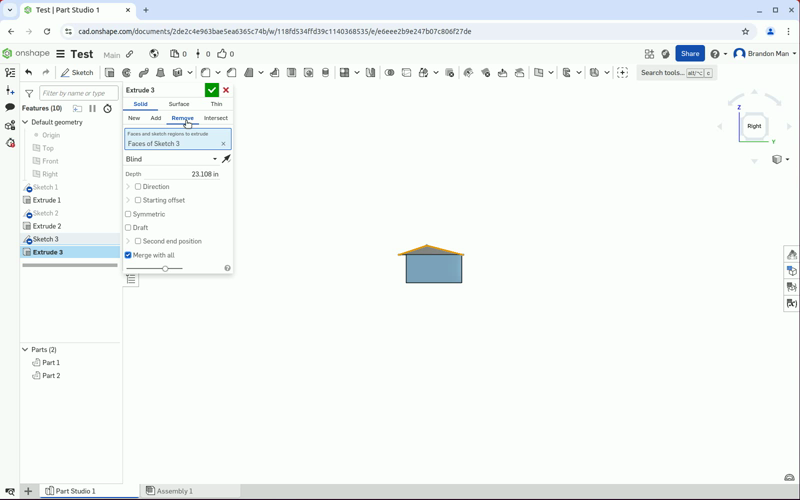
key(enter)
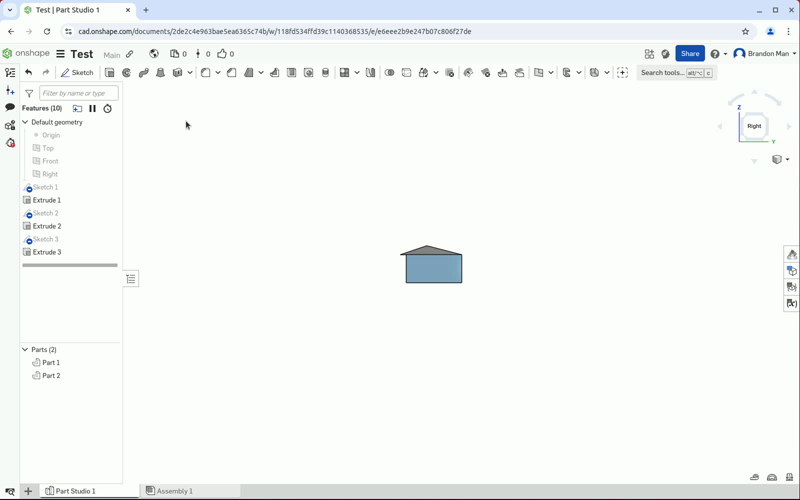
key(shift+h)
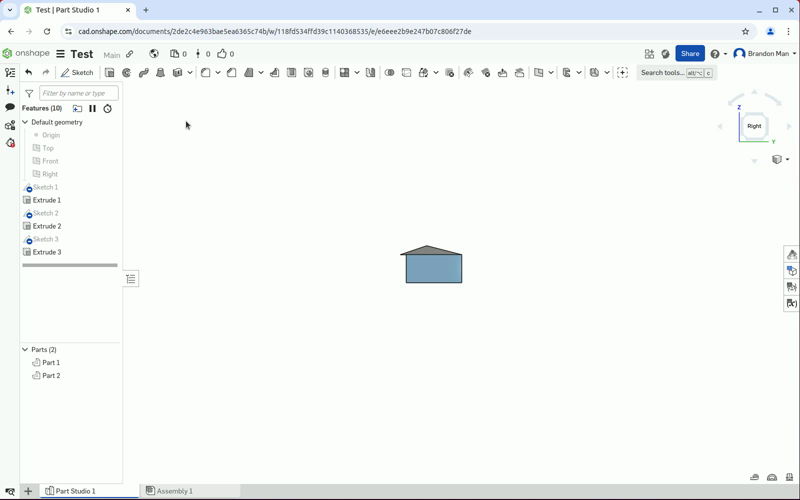
key(shift+h)
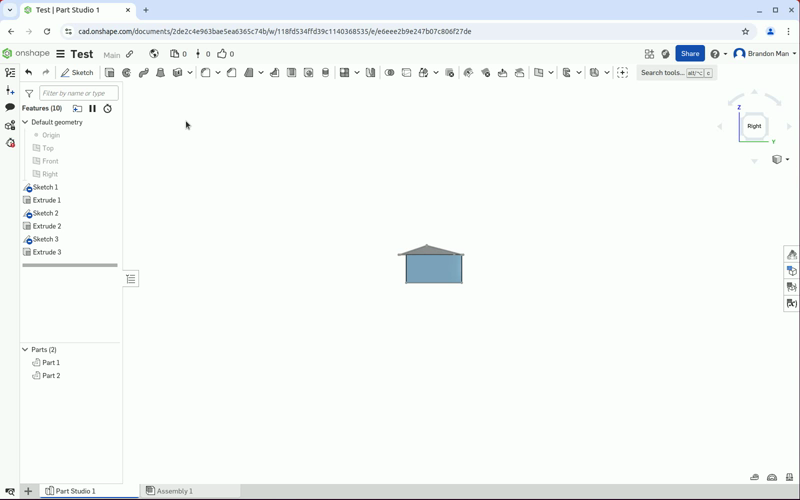
key(shift+7)
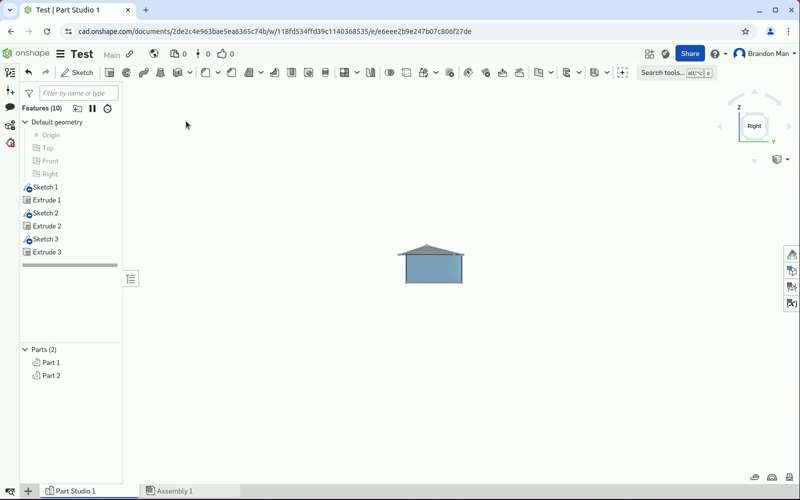
key(right, 2)
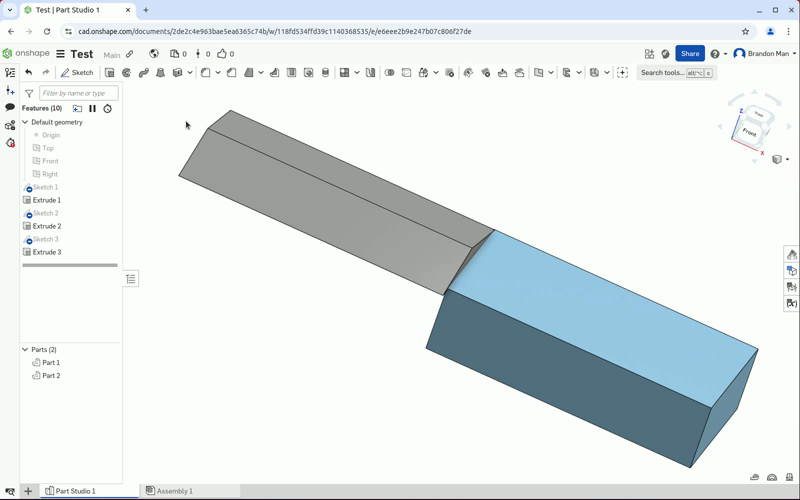
key(down, 2)
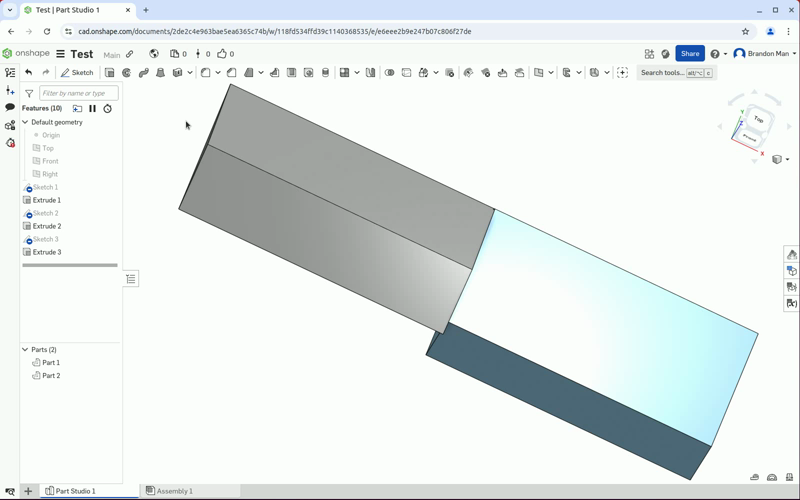
key(up, 2)
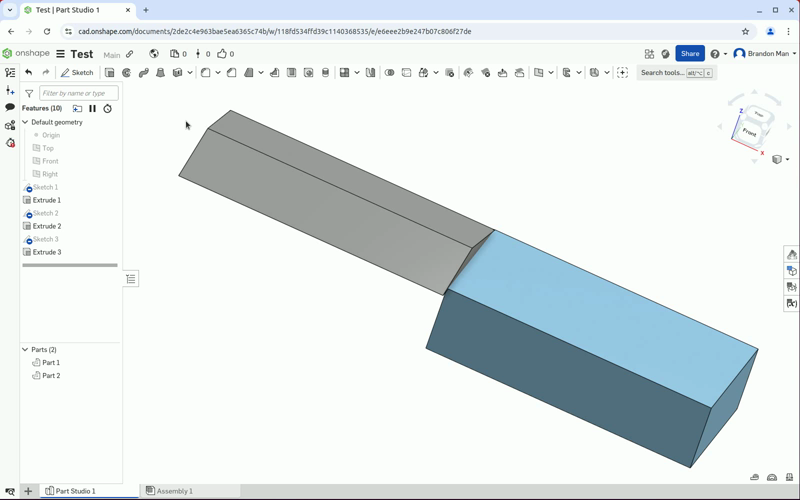
key(left, 2)
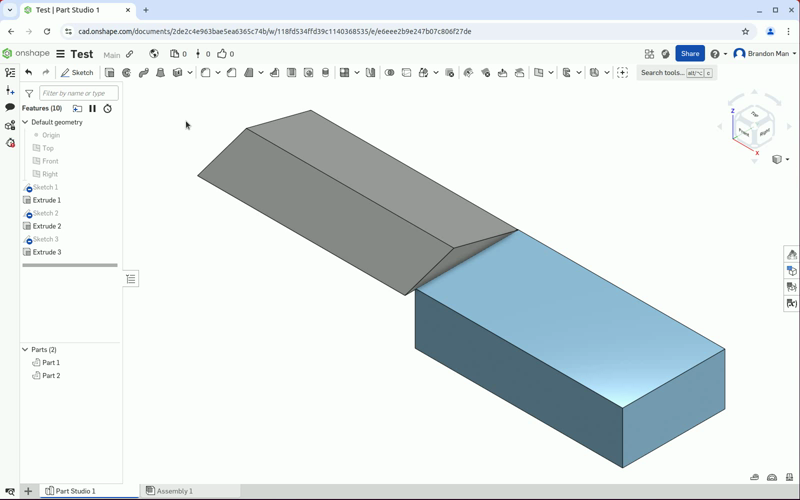
mouse_move(73, 189)
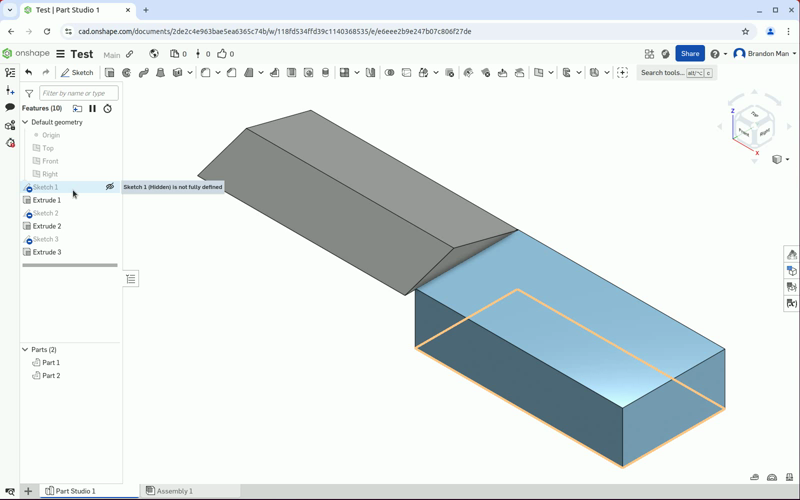
click(73, 189)